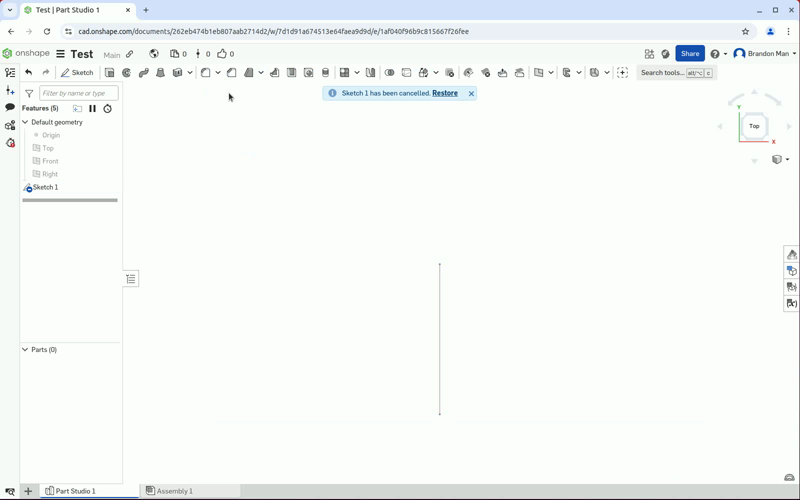
key(shift+h)
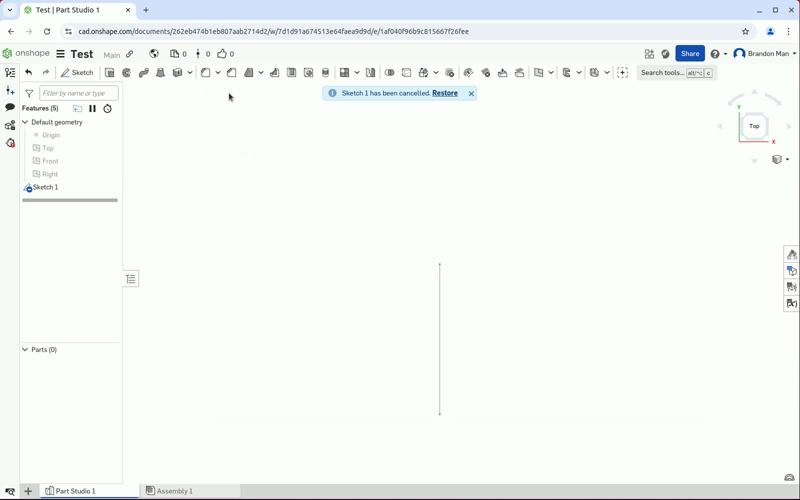
key(shift+s)
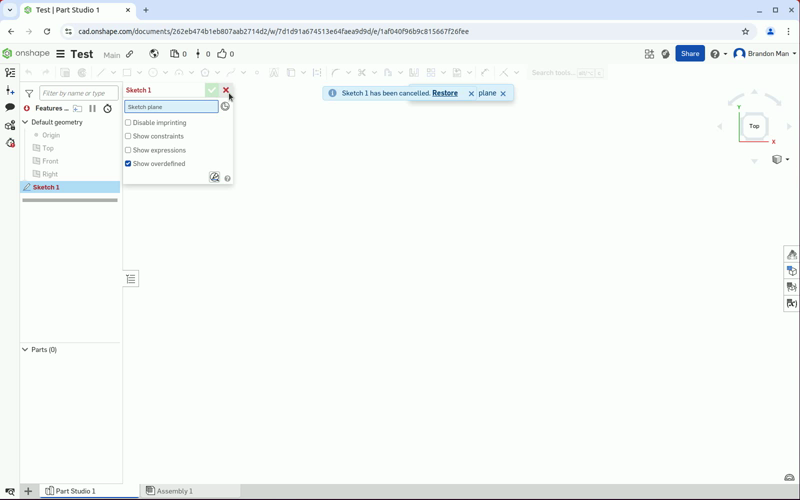
mouse_move(73, 150)
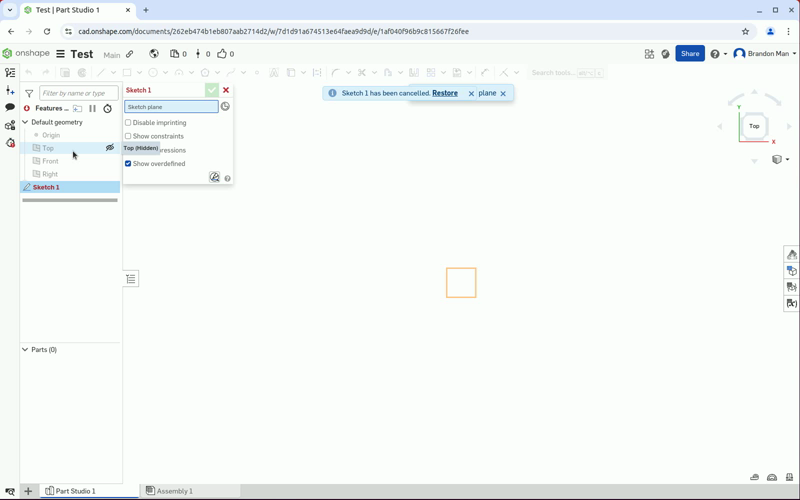
click(73, 150)
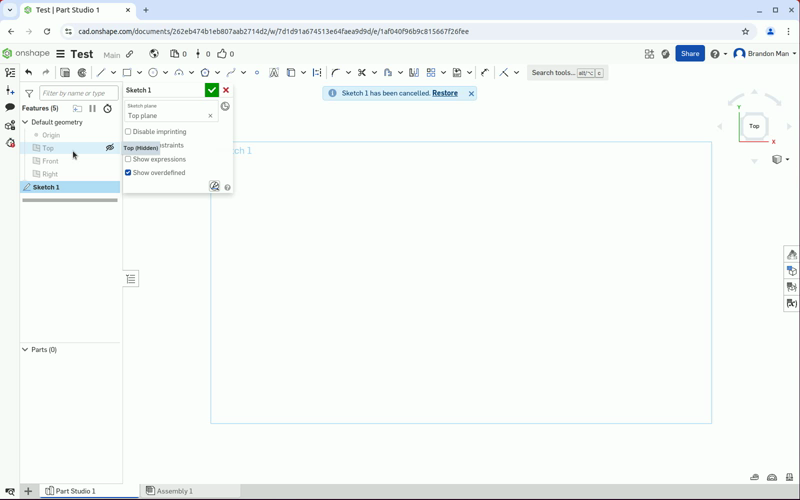
mouse_move(73, 352)
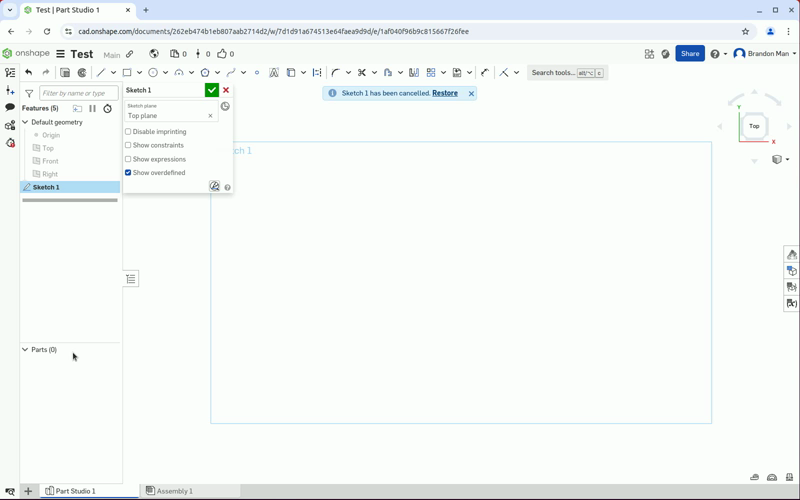
key(y)
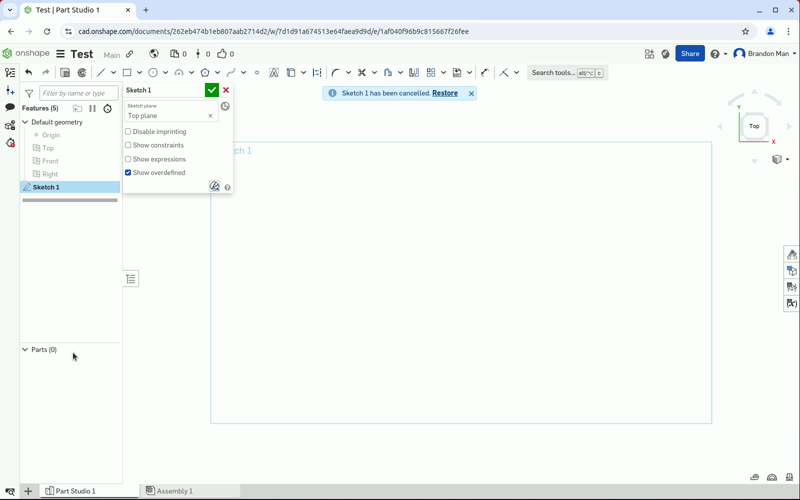
key(c)
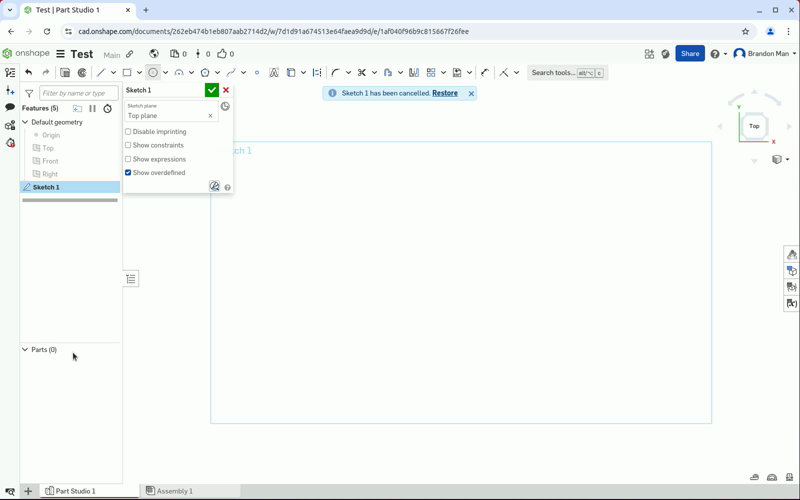
key_down(shift)
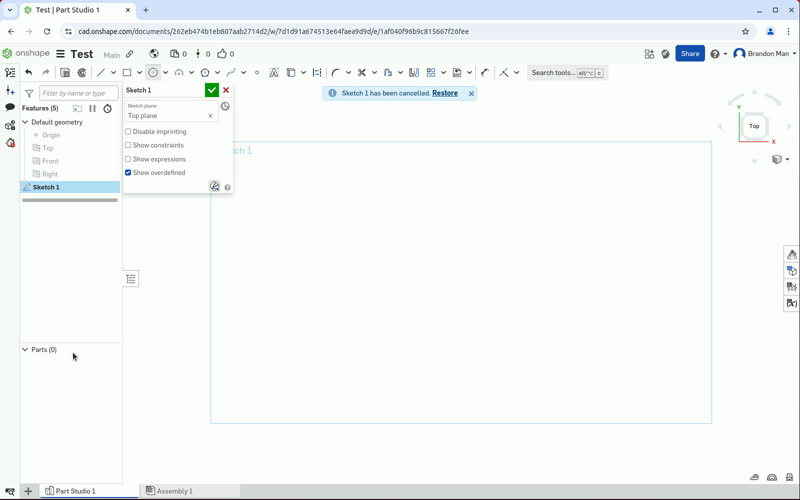
mouse_move(461, 282)
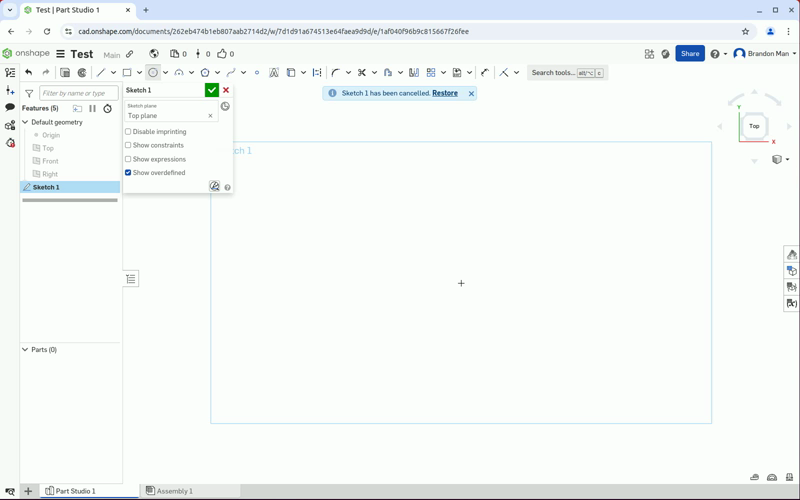
click(461, 282)
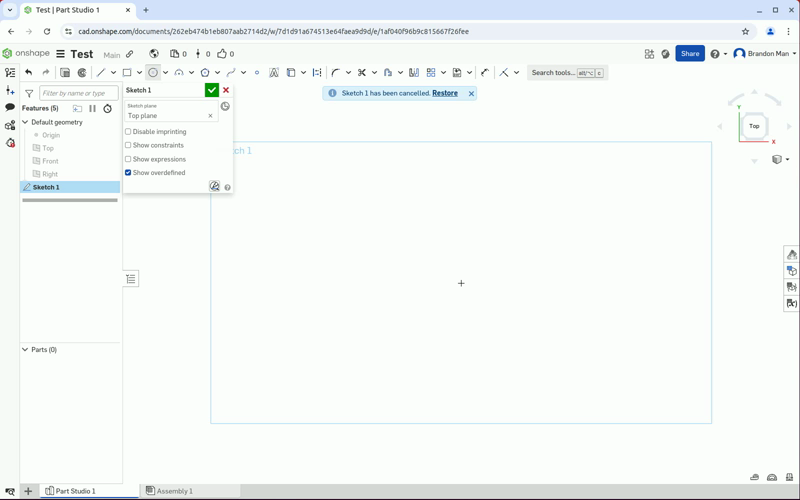
key_up(shift)
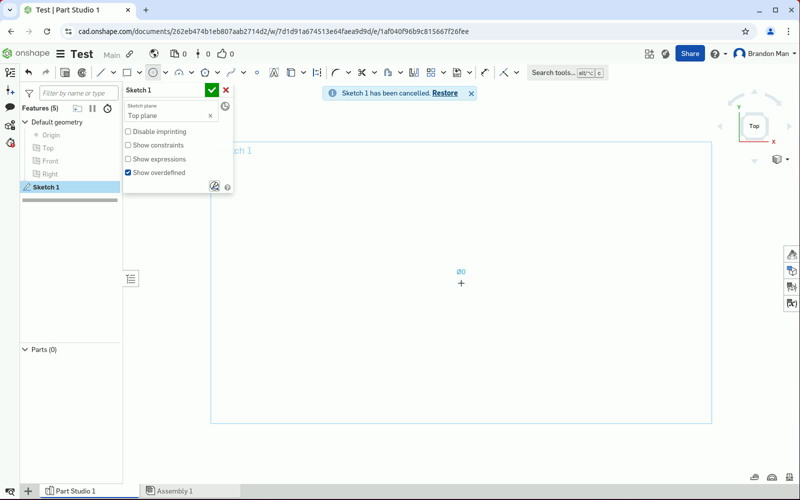
mouse_move(574, 282)
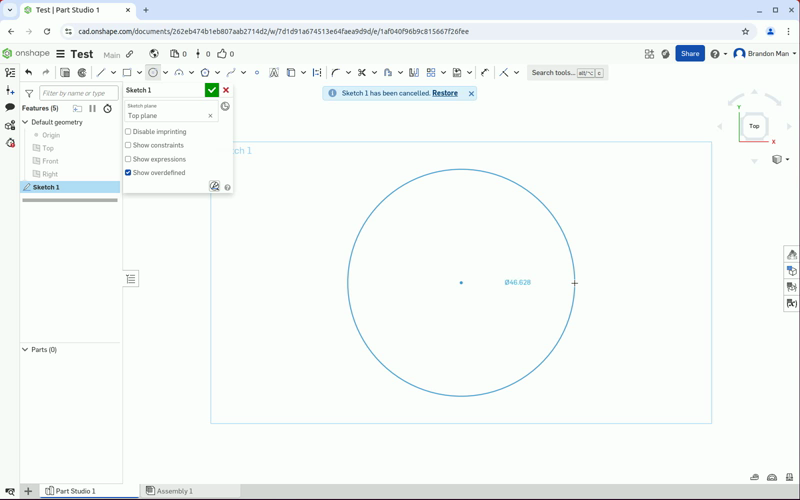
click(574, 282)
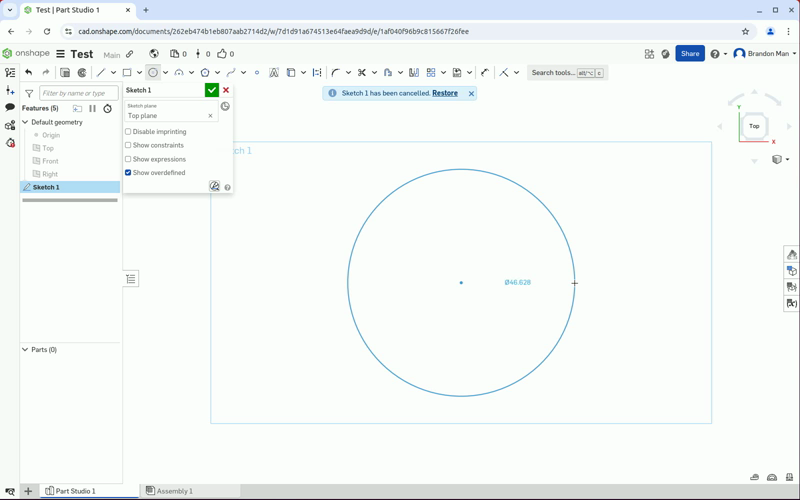
key(esc)
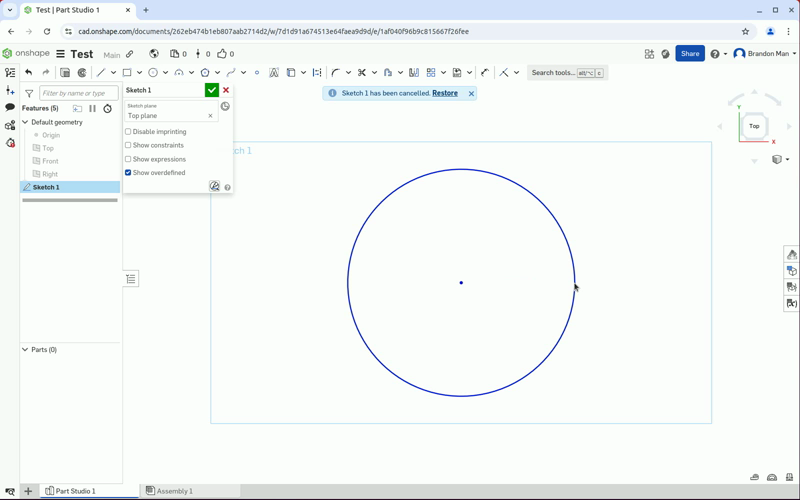
key(c)
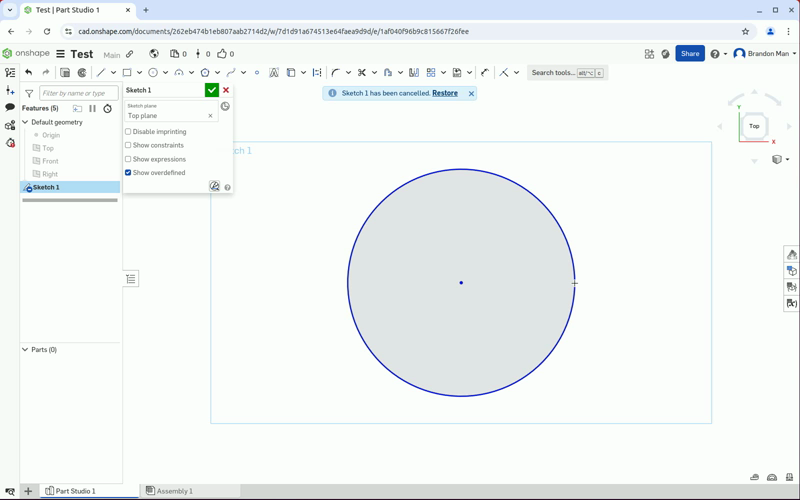
key_down(shift)
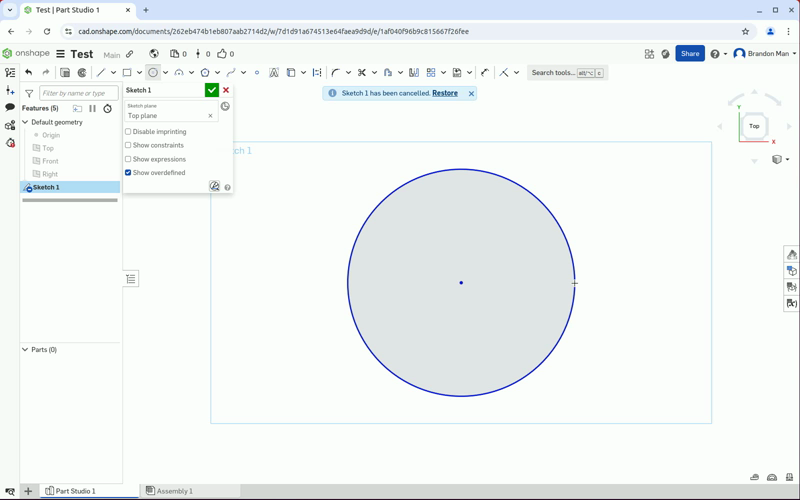
mouse_move(461, 282)
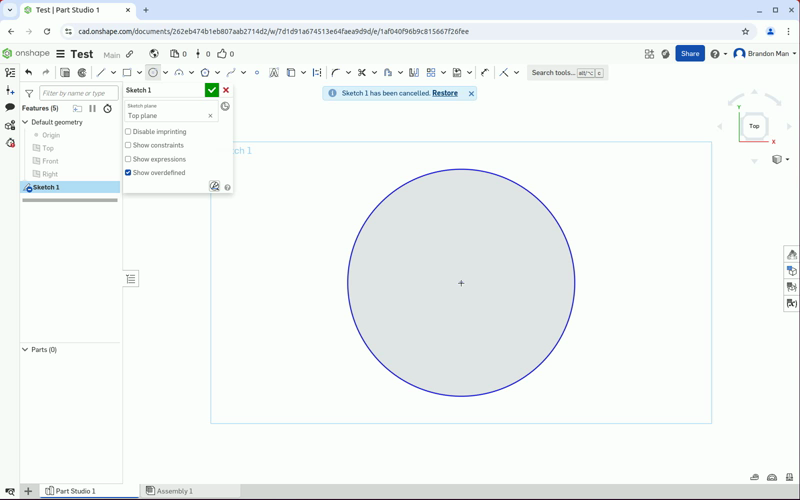
click(461, 282)
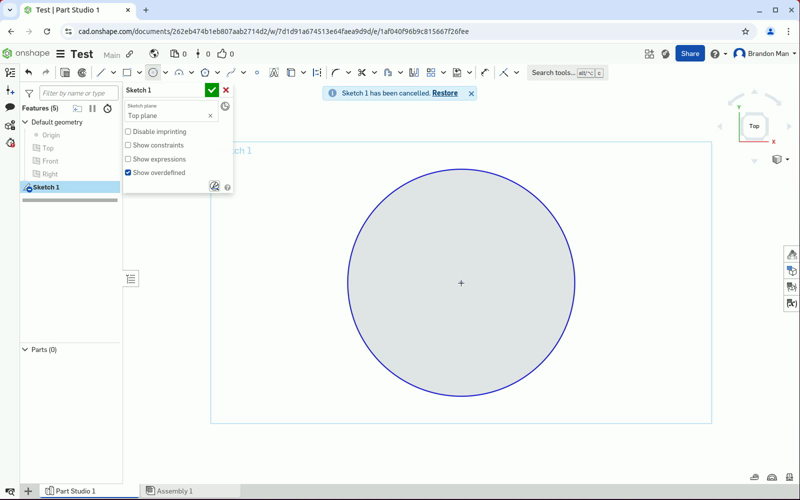
key_up(shift)
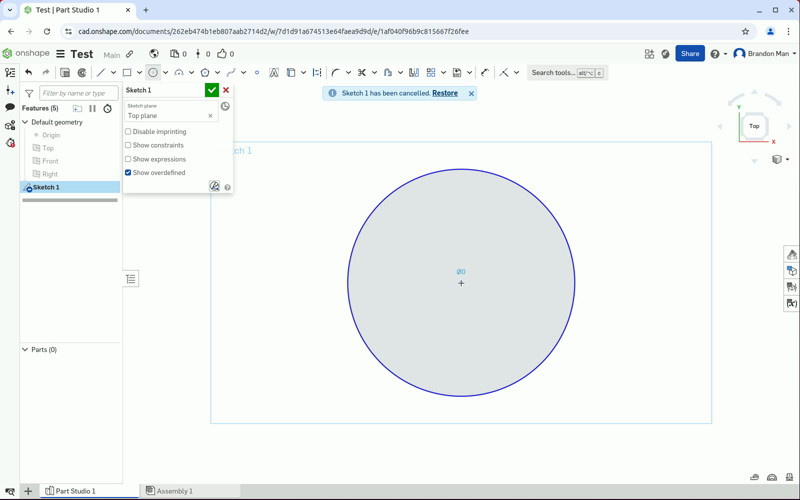
mouse_move(529, 282)
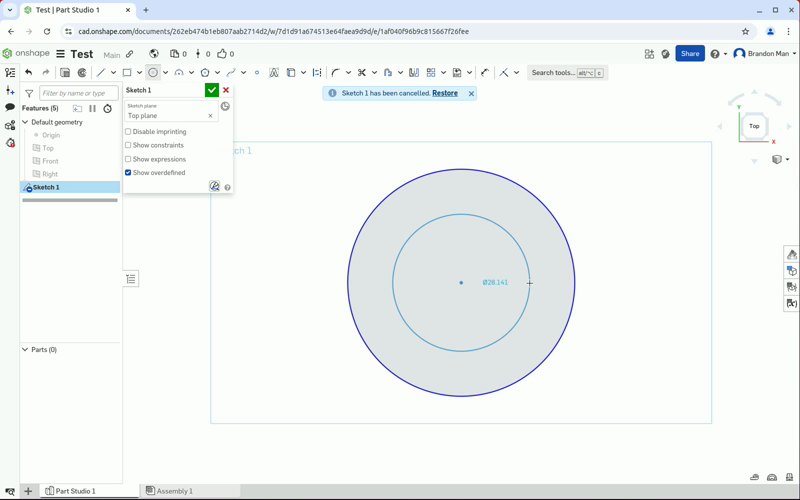
click(529, 282)
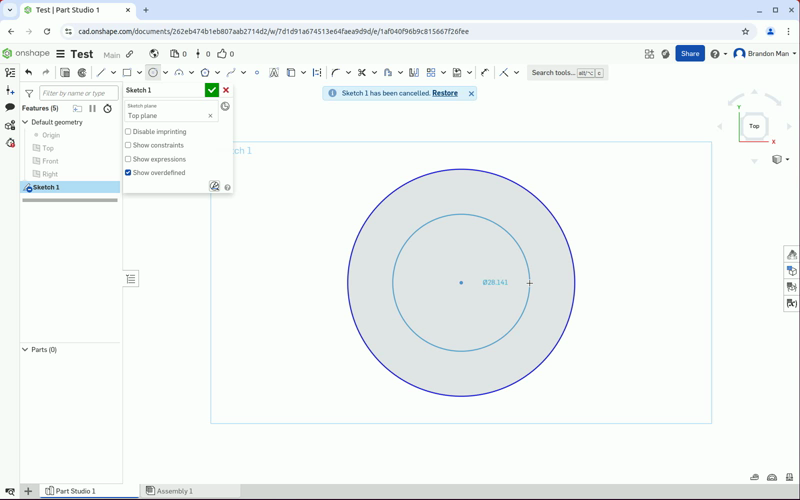
key(esc)
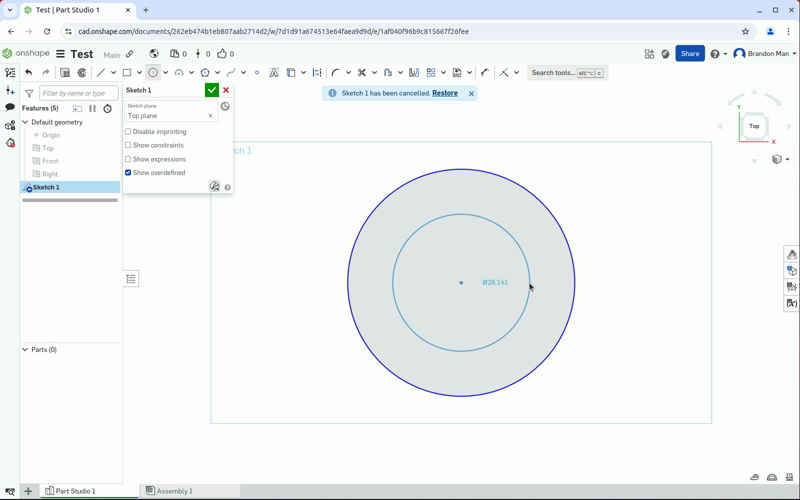
mouse_move(417, 198)
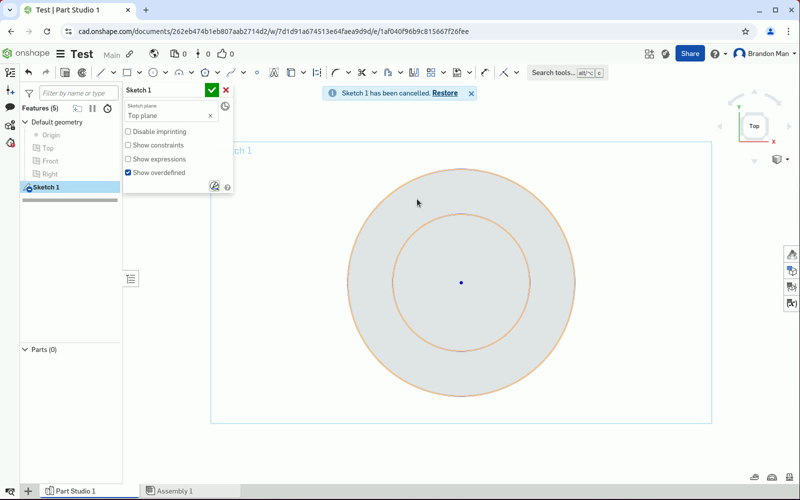
click(417, 198)
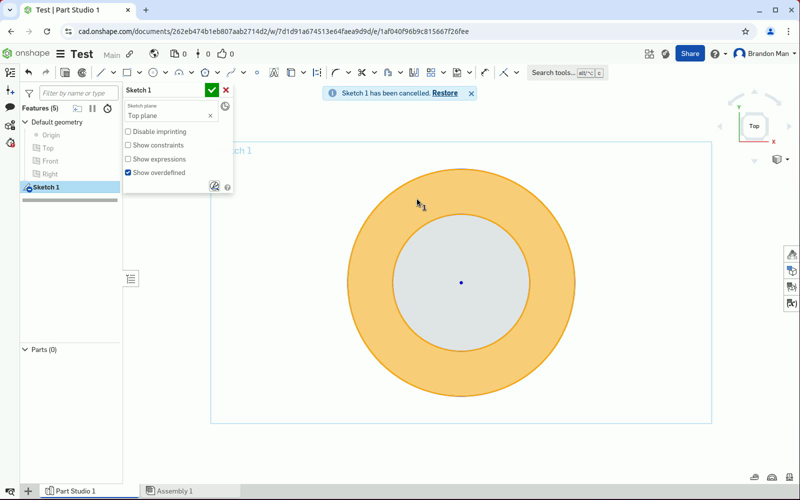
mouse_move(73, 352)
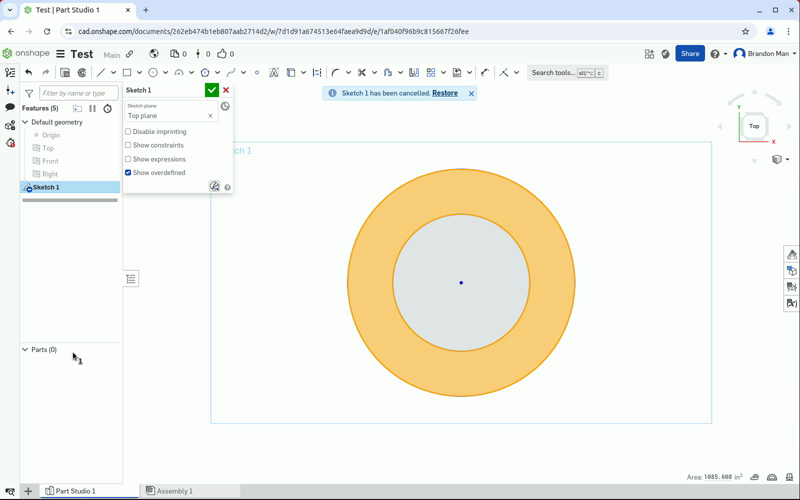
key(shift+y)
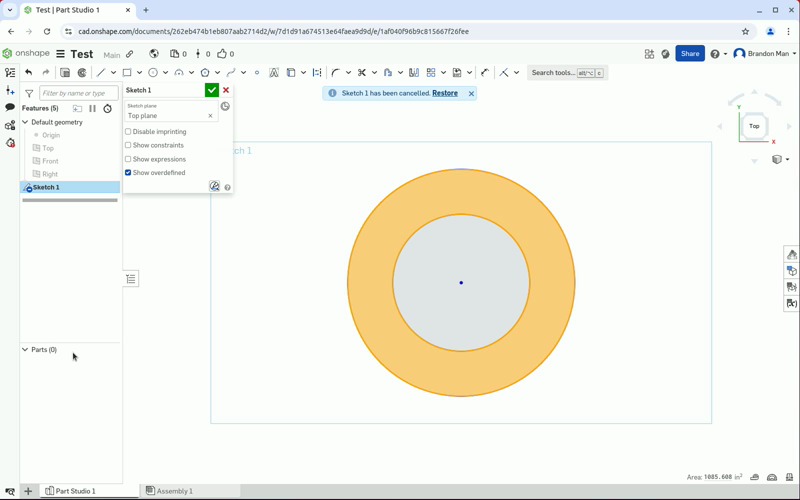
key(shift+e)
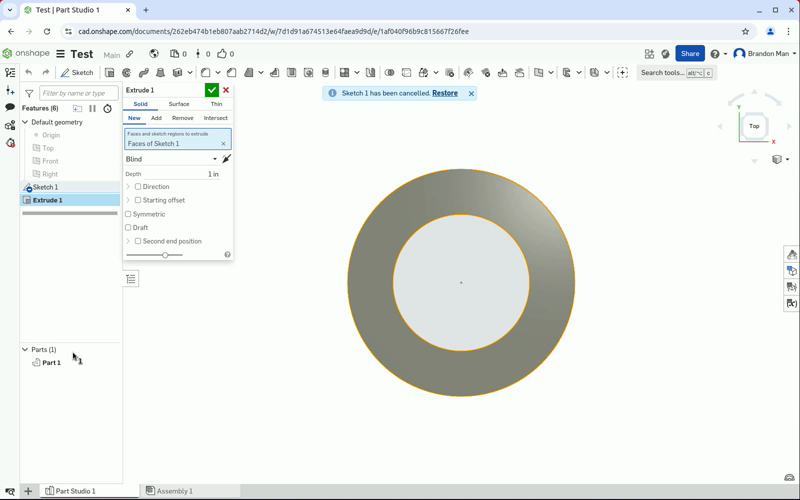
mouse_move(143, 106)
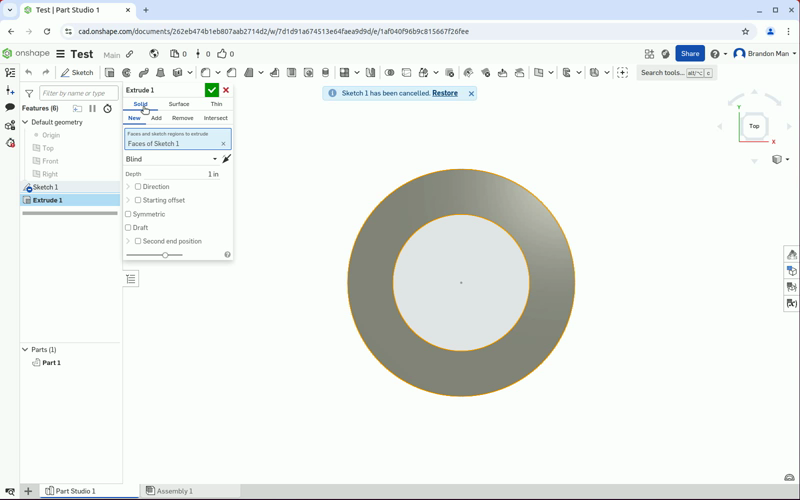
click(143, 106)
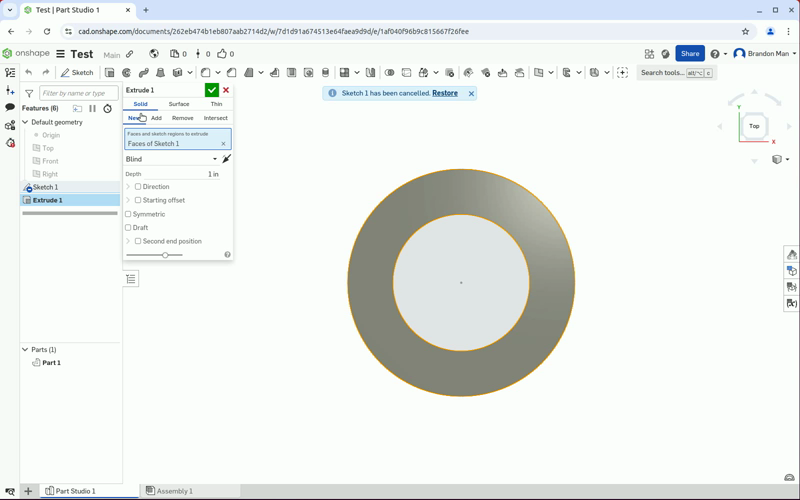
mouse_move(137, 120)
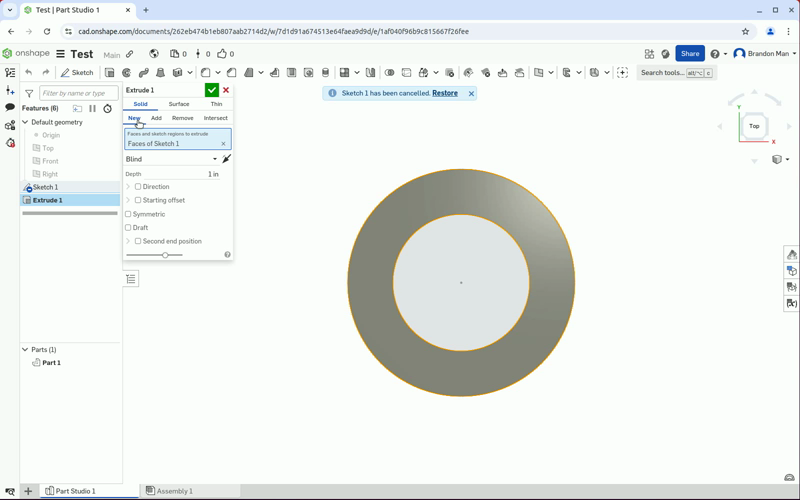
click(137, 120)
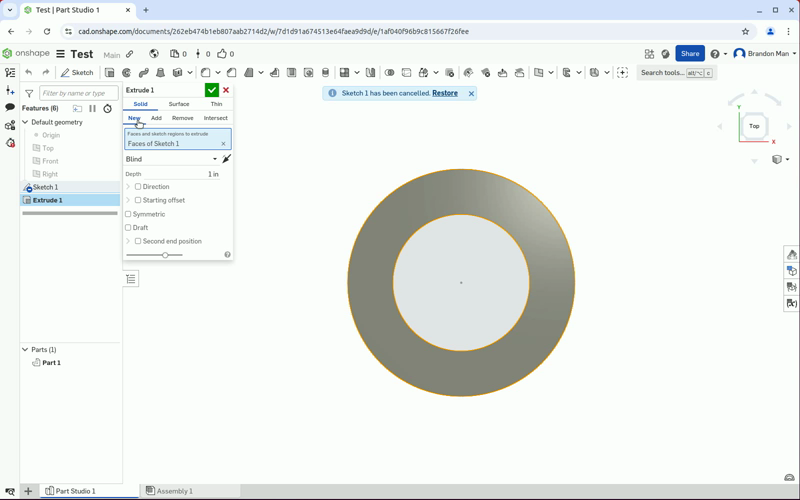
key(tab, 4)
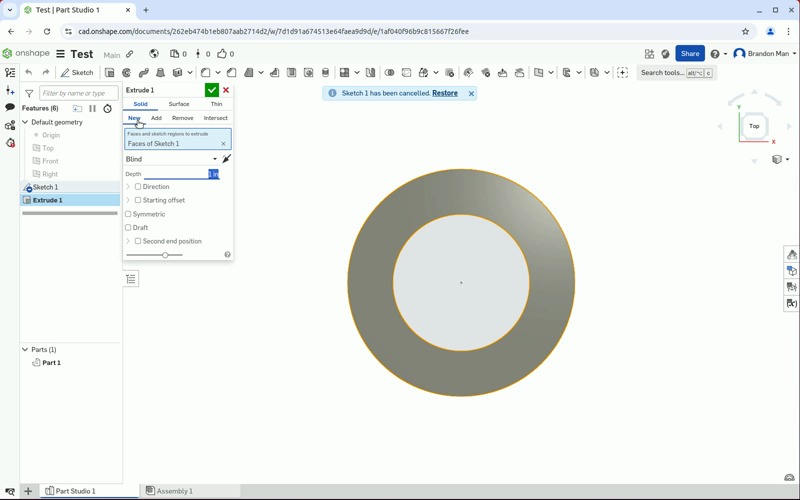
text(1.685)
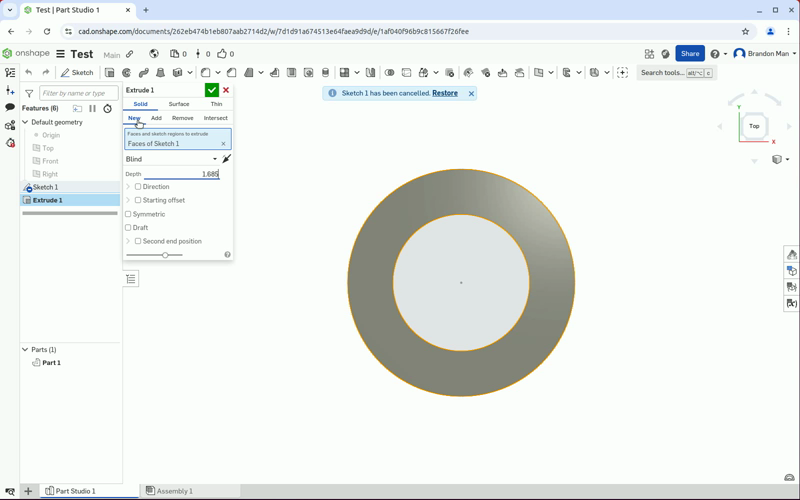
key(enter)
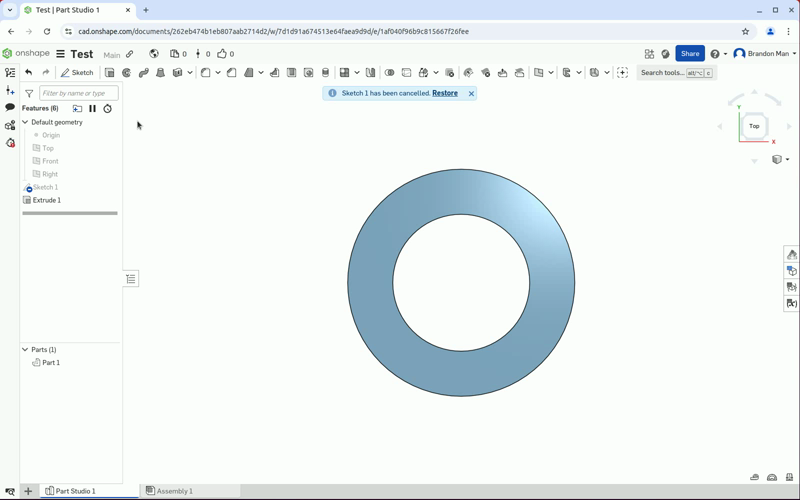
key(shift+h)
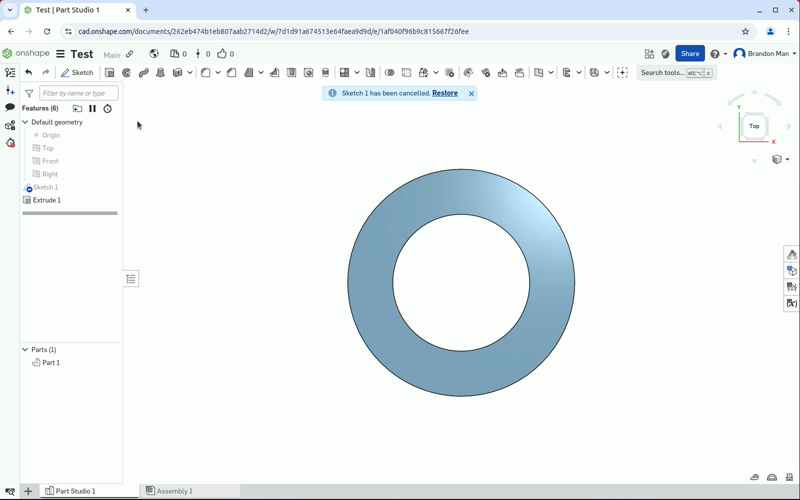
key(shift+h)
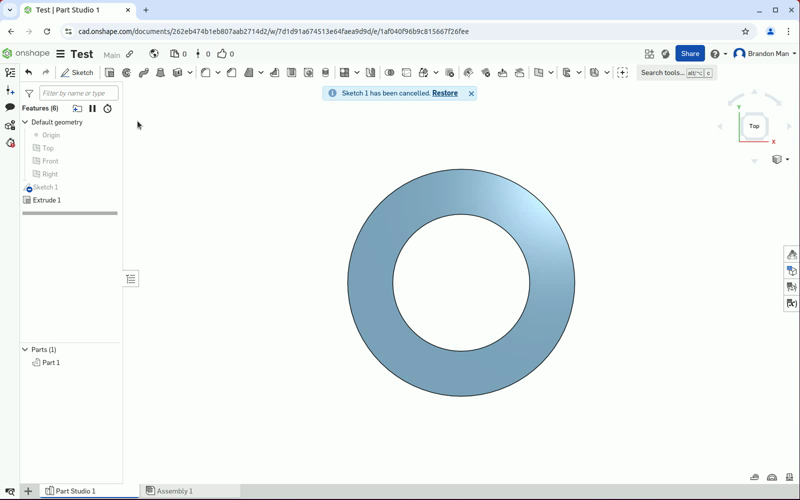
mouse_move(73, 189)
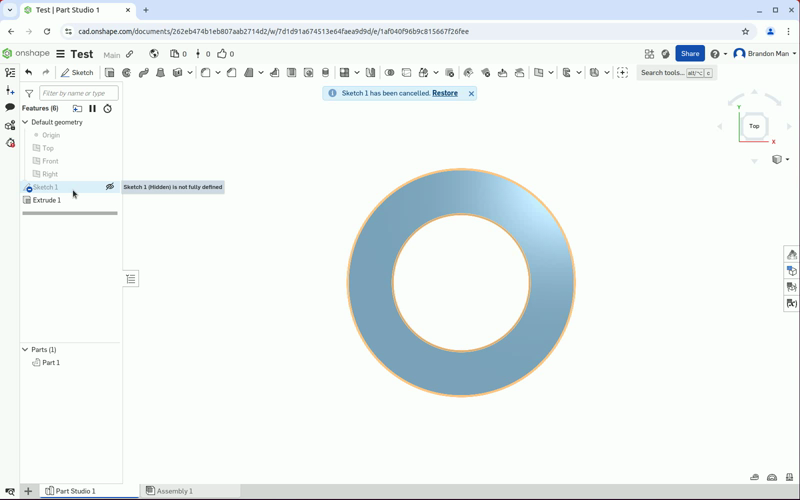
click(73, 189)
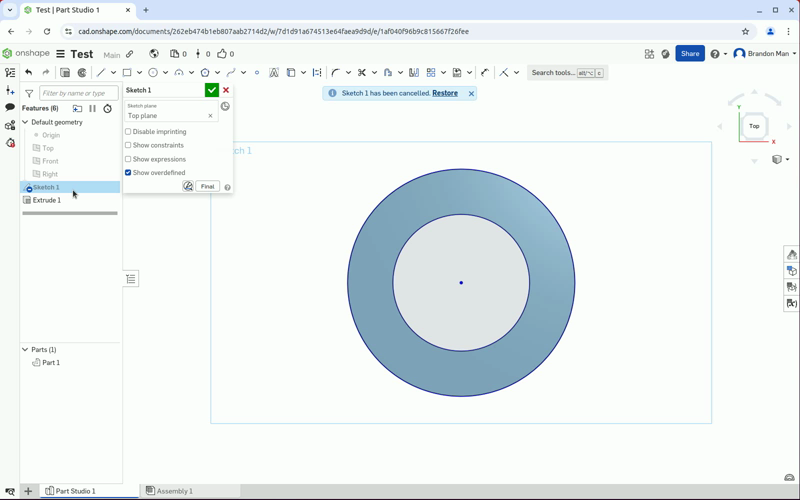
mouse_move(229, 92)
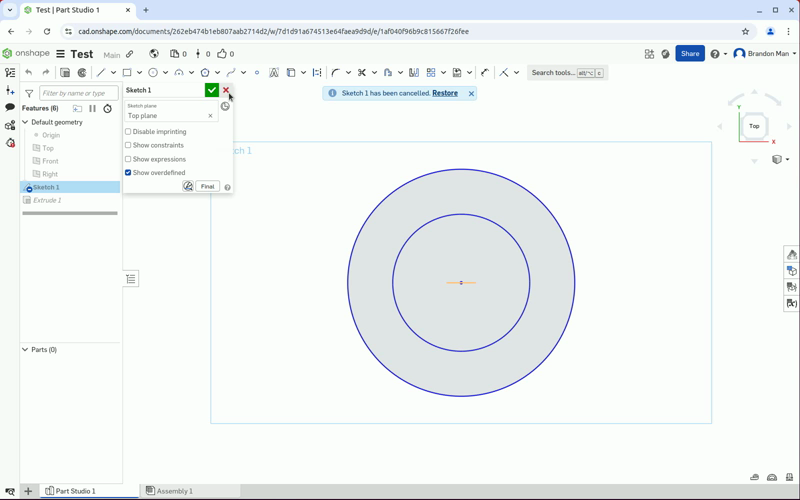
click(229, 92)
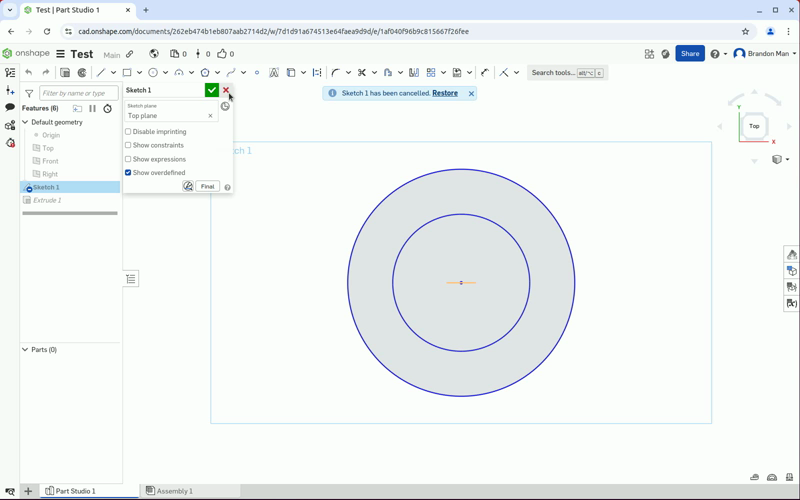
key(shift+s)
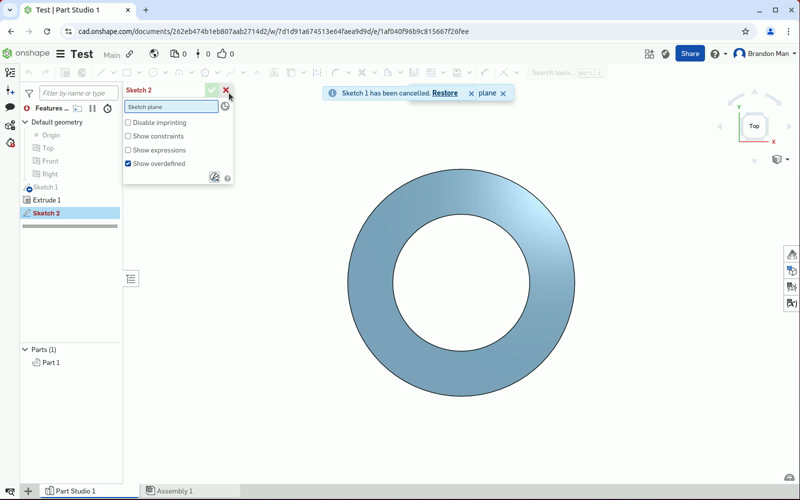
mouse_move(73, 150)
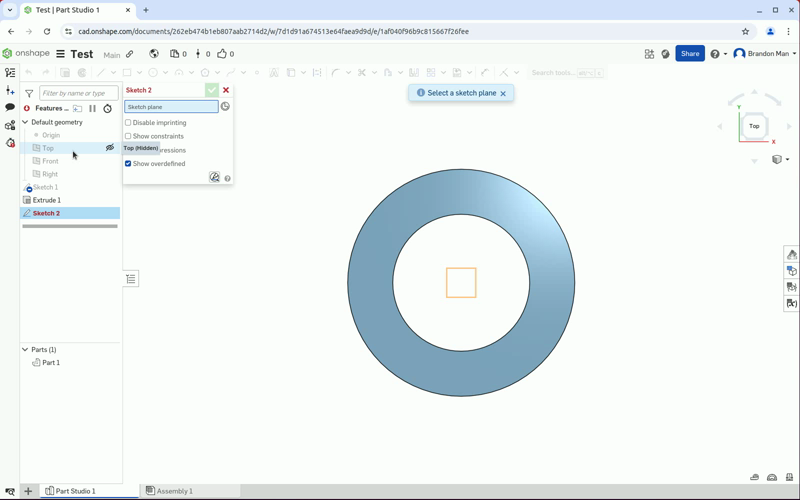
click(73, 150)
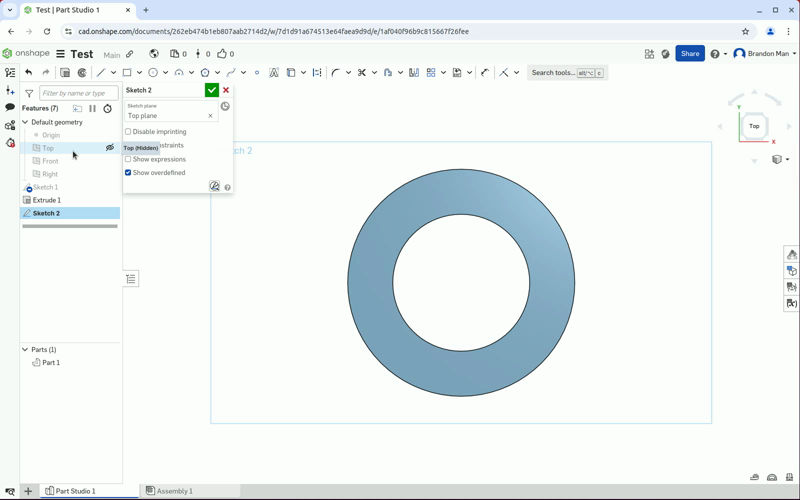
mouse_move(73, 352)
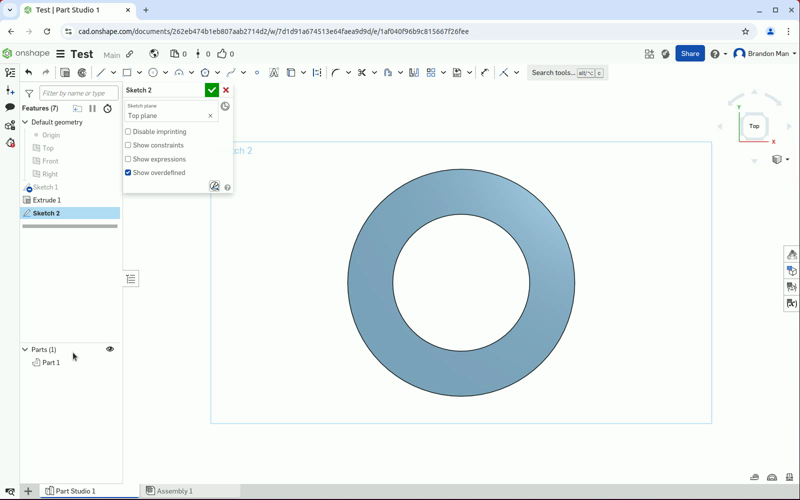
key(y)
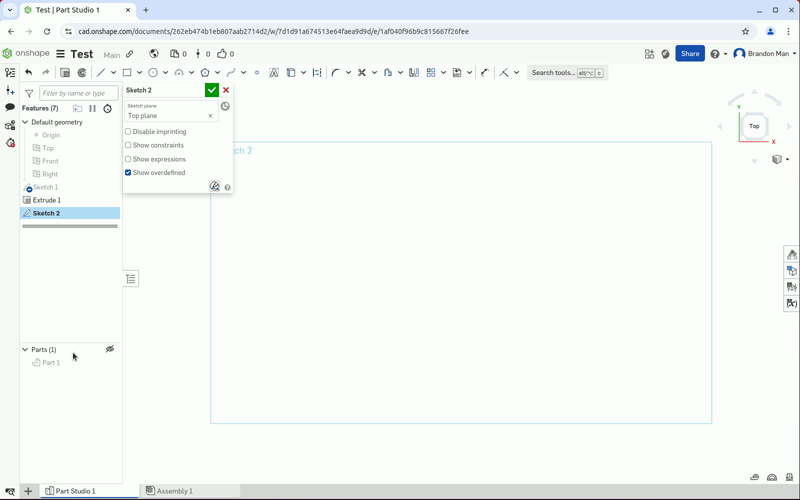
key(c)
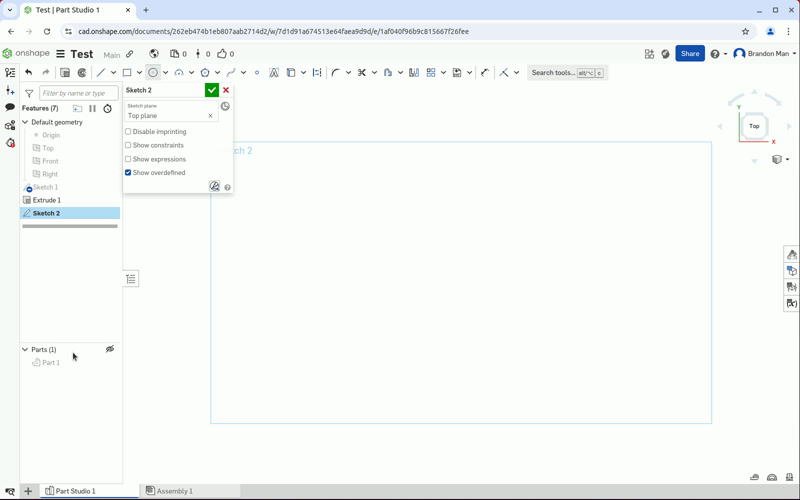
key_down(shift)
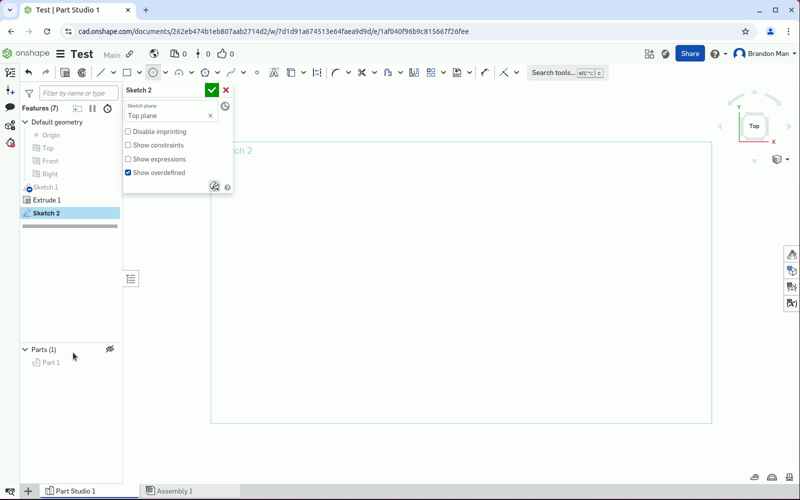
mouse_move(461, 282)
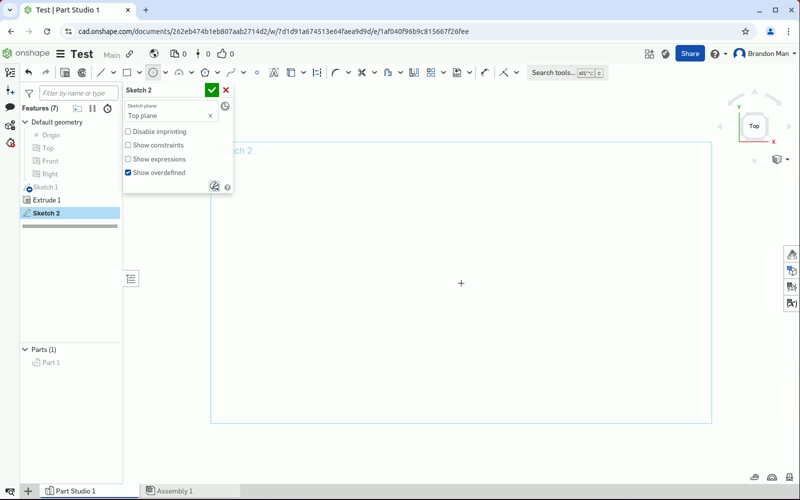
click(461, 282)
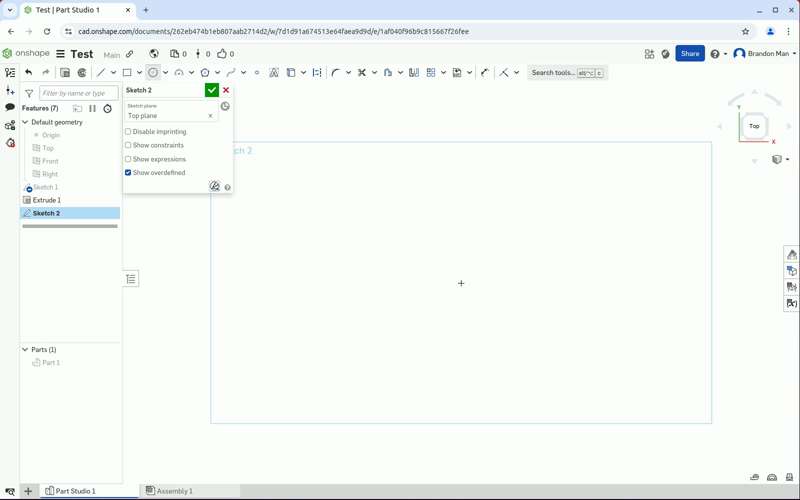
key_up(shift)
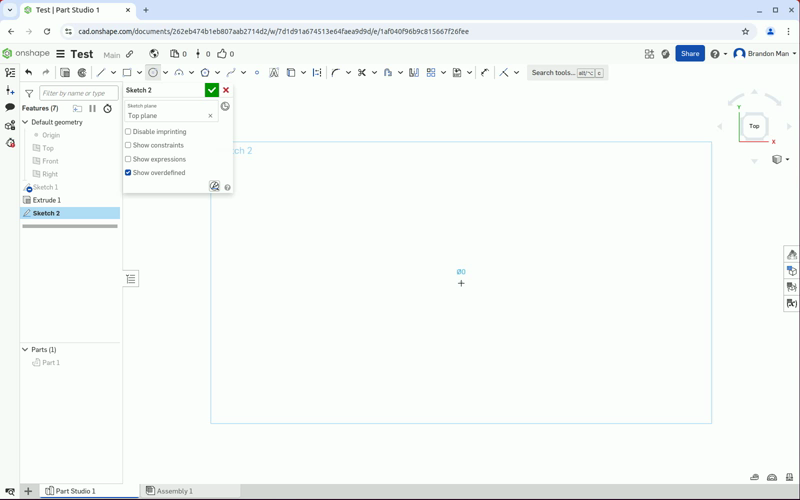
mouse_move(522, 282)
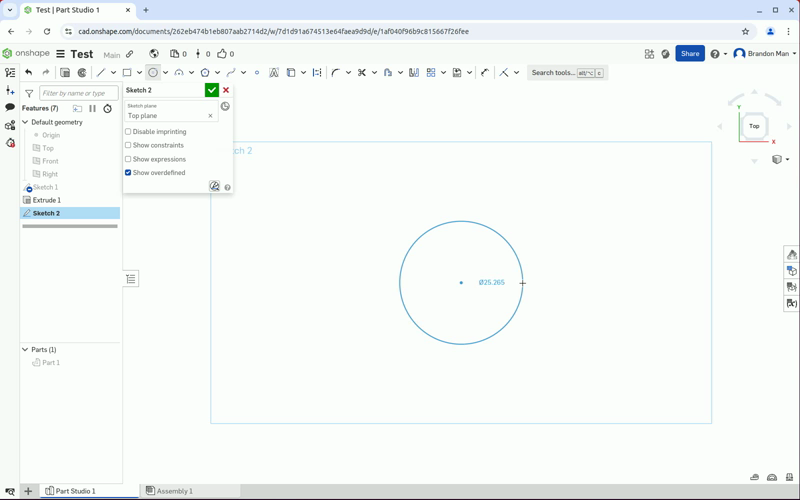
click(522, 282)
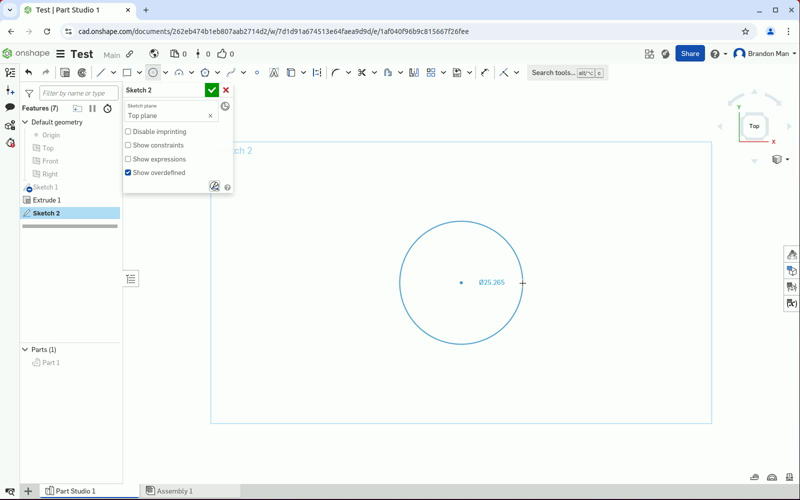
key(esc)
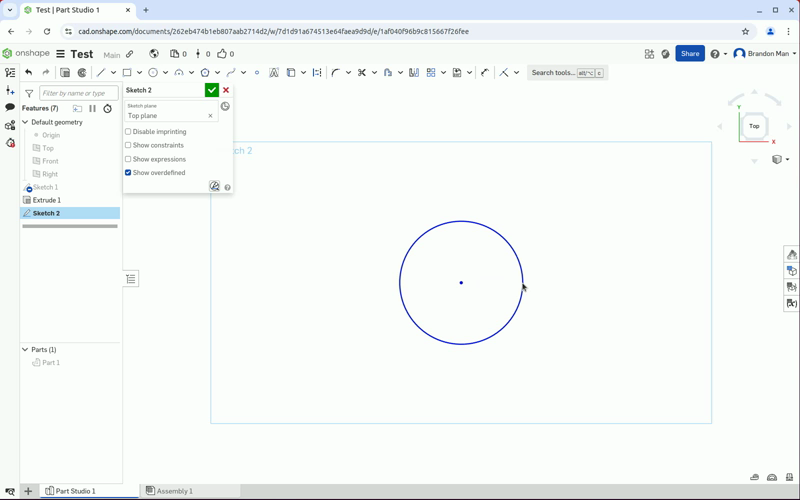
key(c)
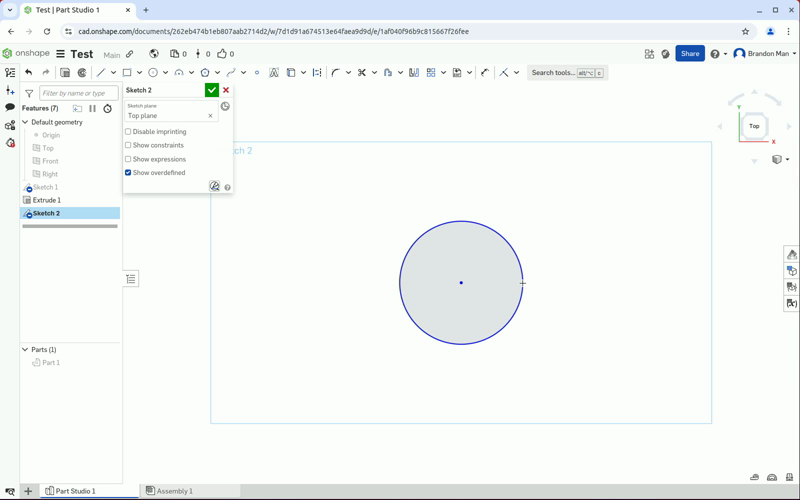
key_down(shift)
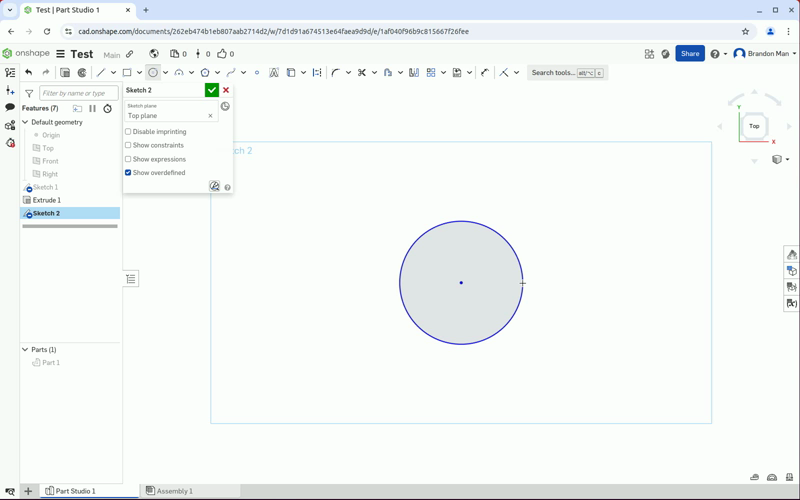
mouse_move(461, 282)
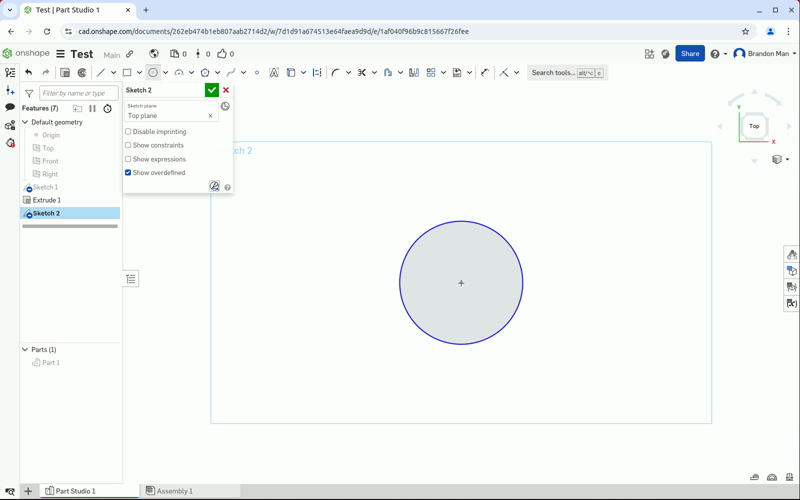
click(461, 282)
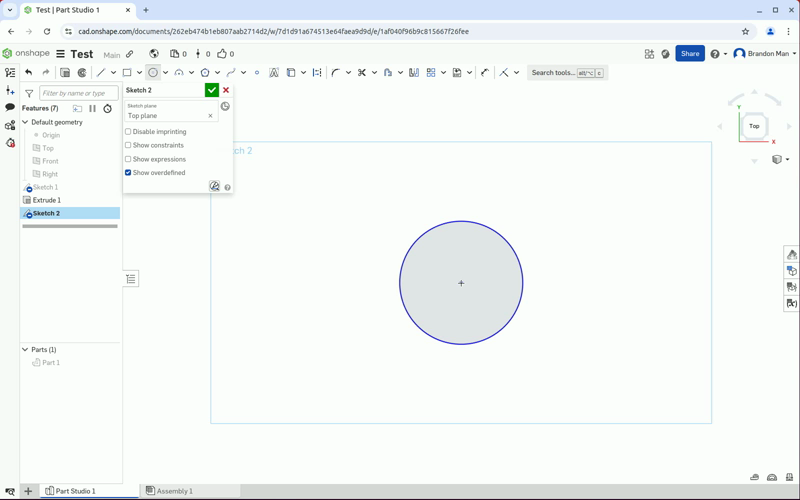
key_up(shift)
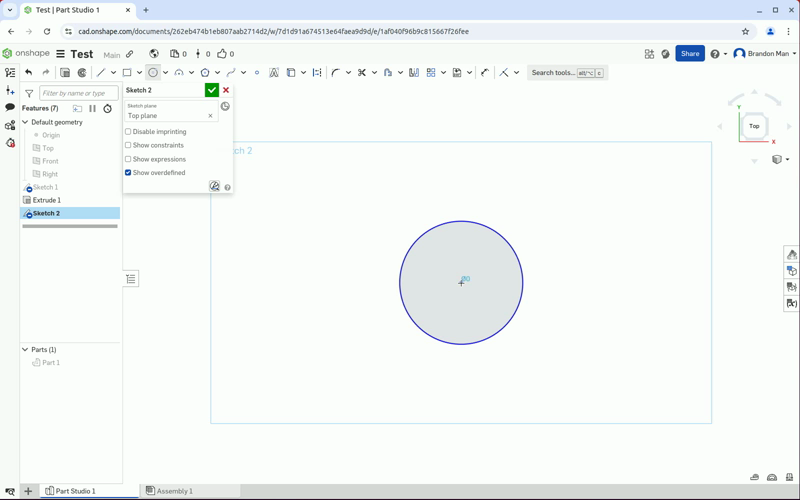
mouse_move(467, 282)
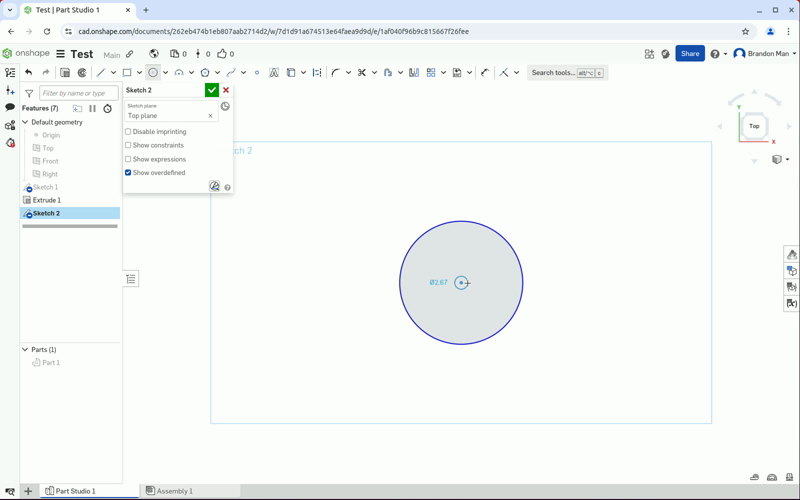
click(467, 282)
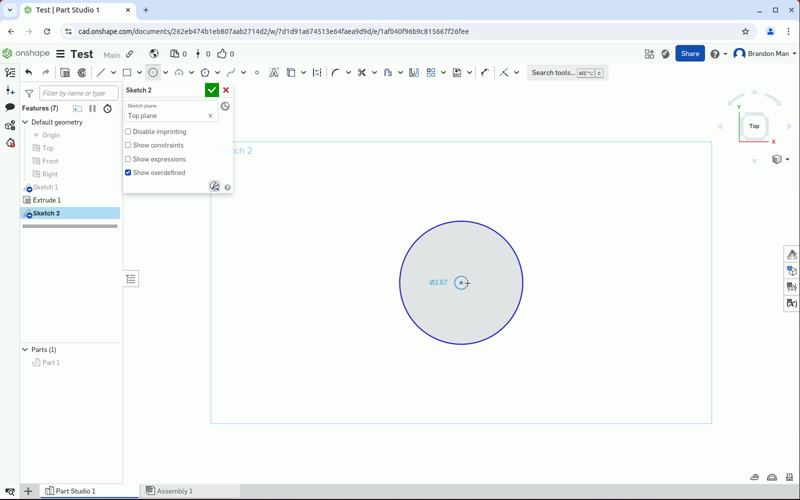
key(esc)
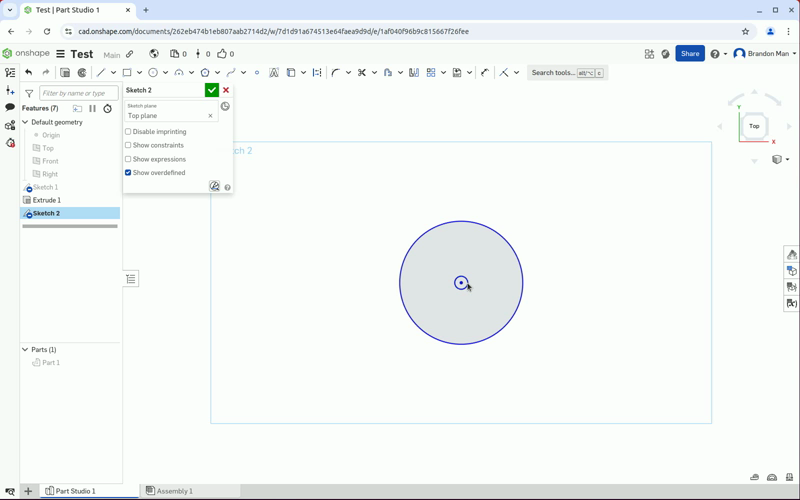
mouse_move(510, 266)
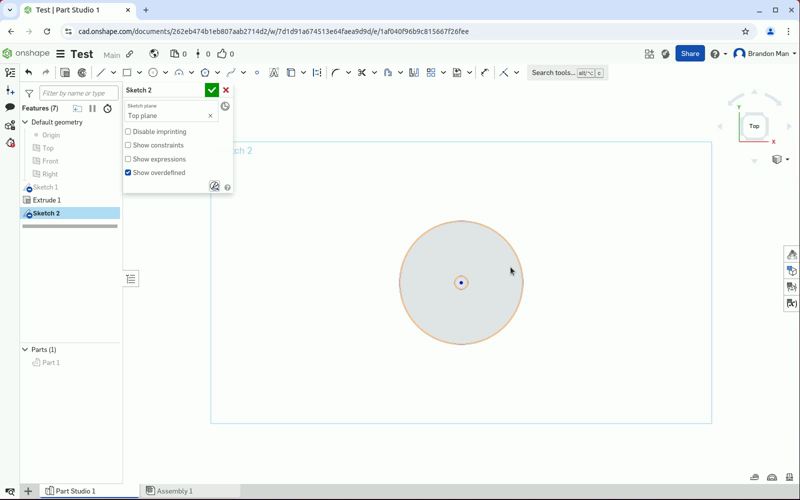
click(510, 266)
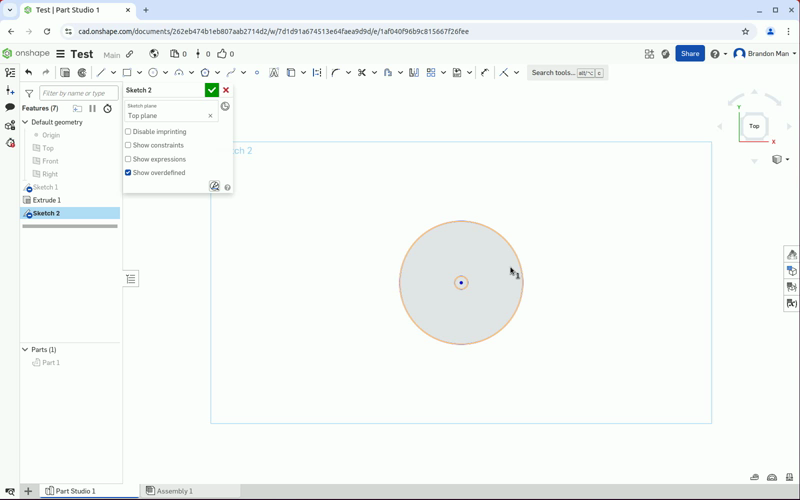
mouse_move(73, 352)
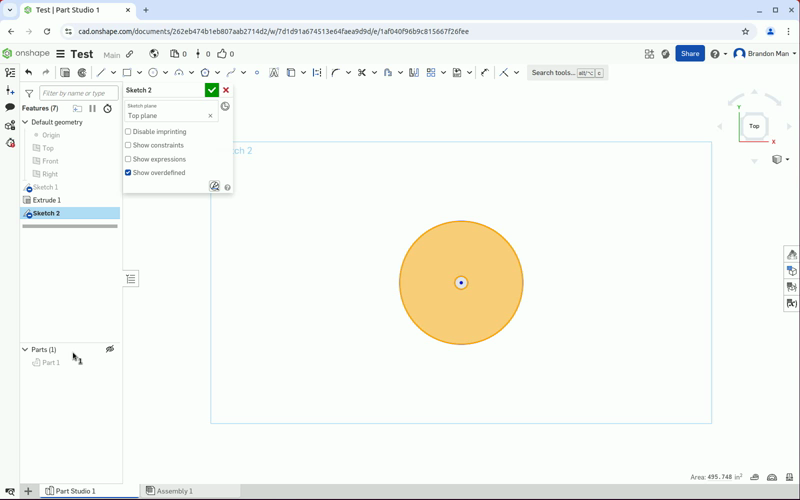
key(shift+y)
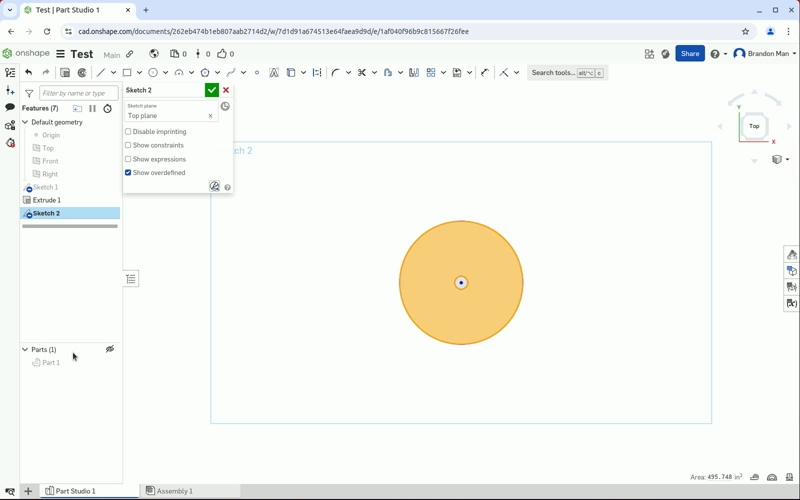
key(shift+e)
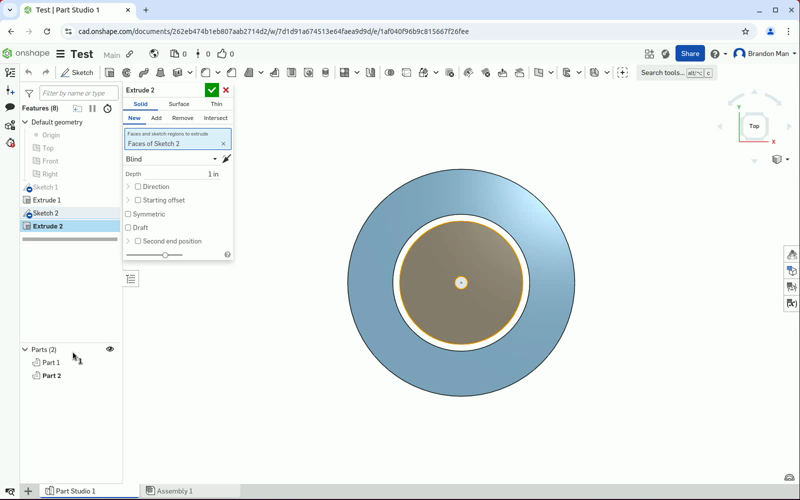
mouse_move(143, 106)
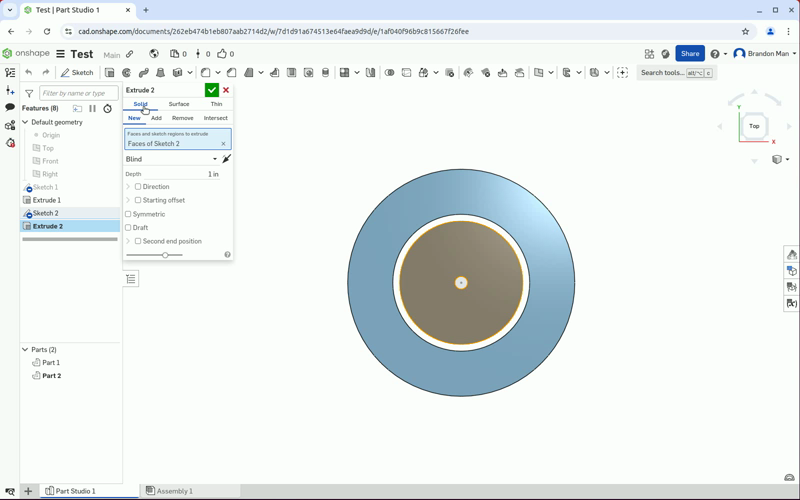
click(143, 106)
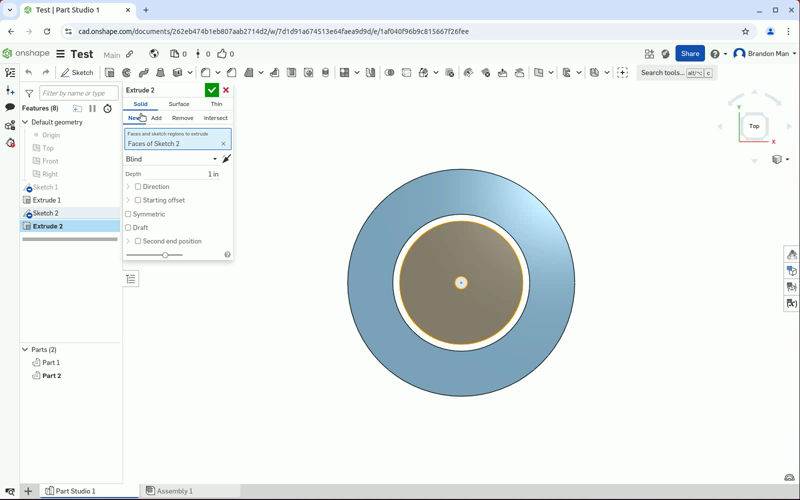
mouse_move(137, 120)
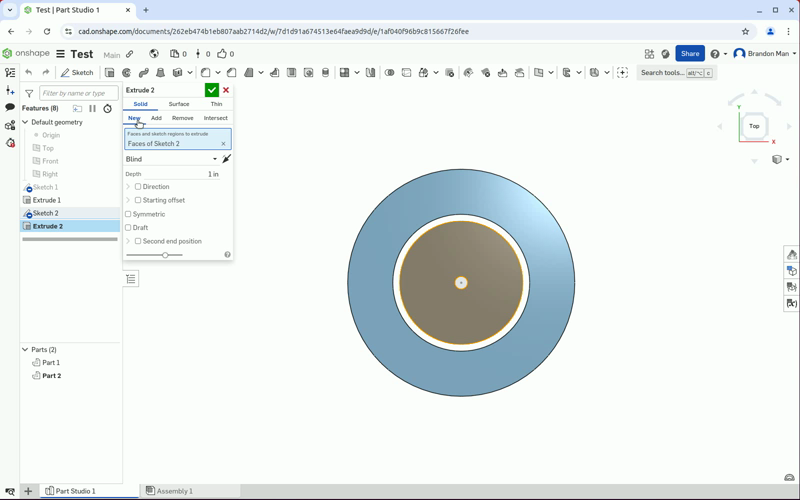
click(137, 120)
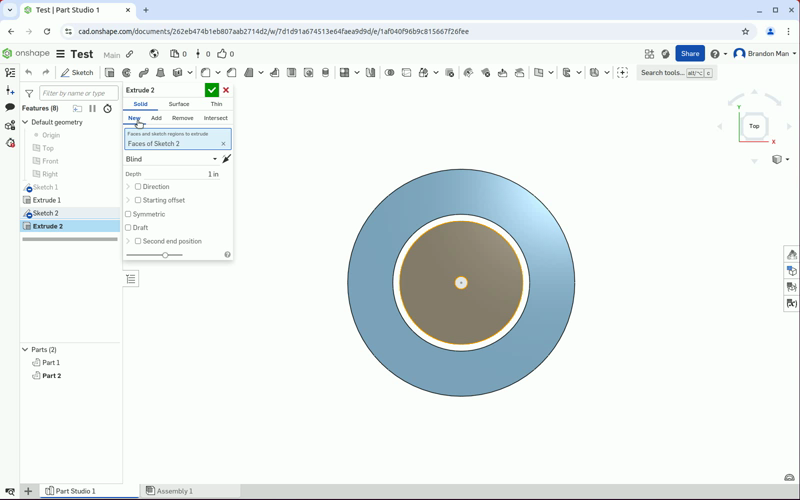
key(tab, 4)
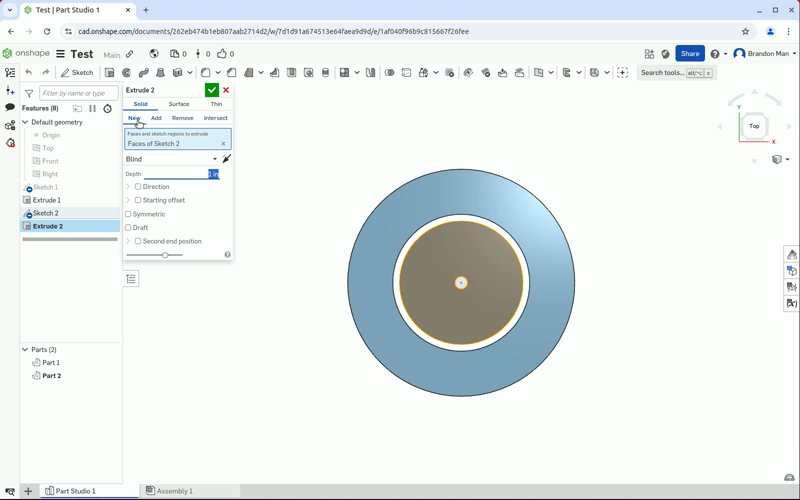
text(1.685)
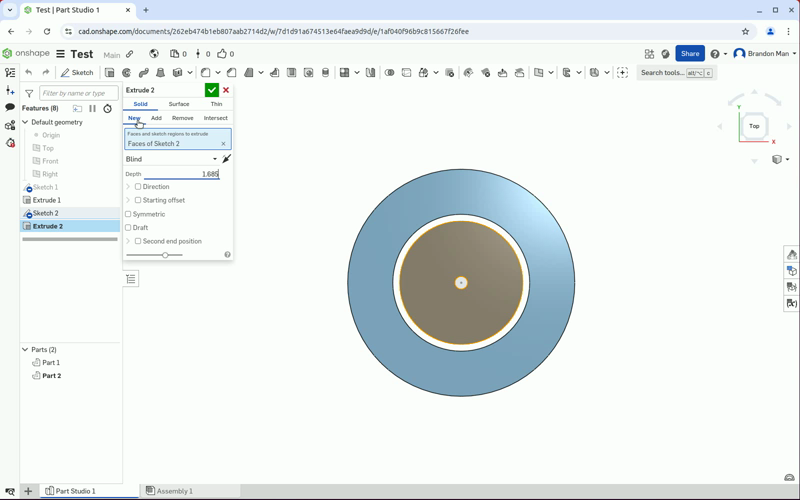
key(enter)
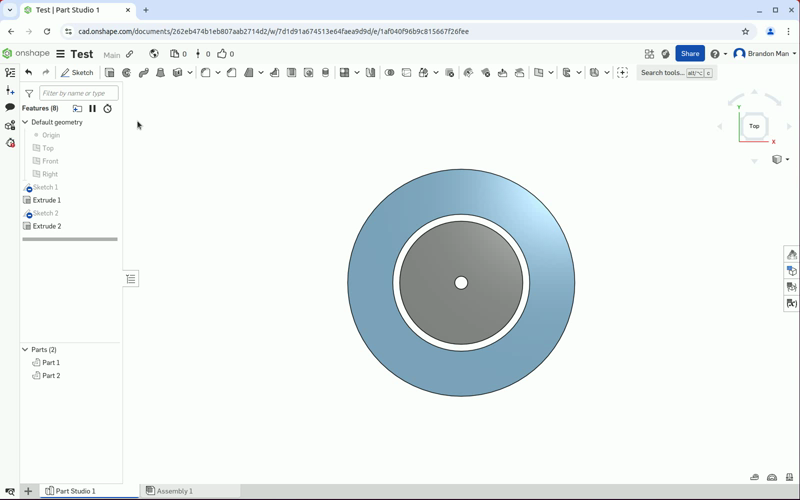
key(shift+h)
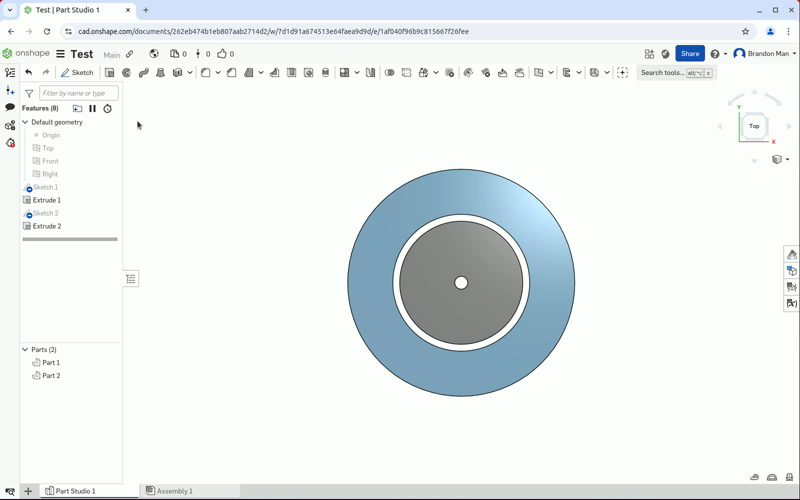
key(shift+h)
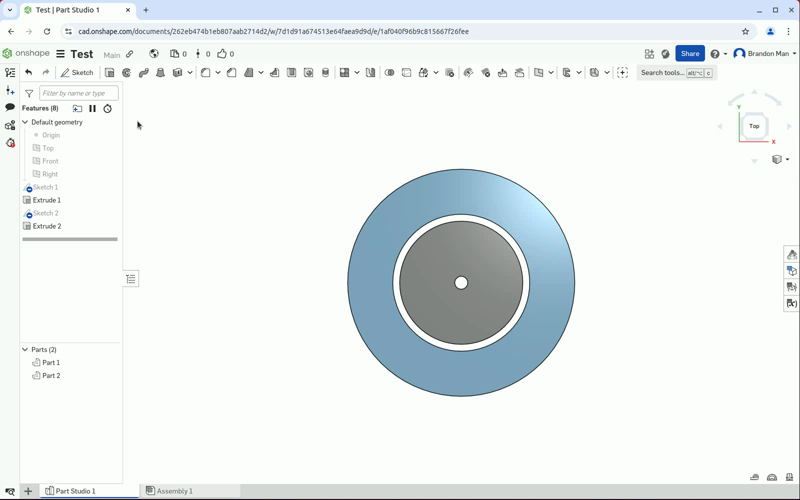
mouse_move(73, 189)
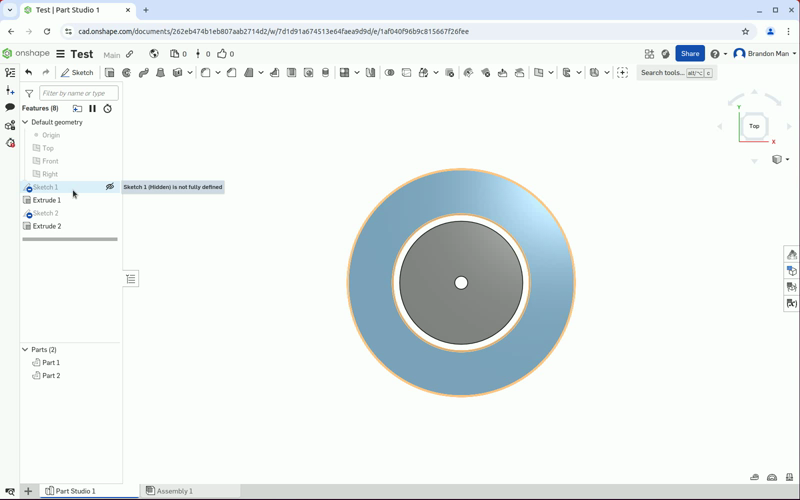
click(73, 189)
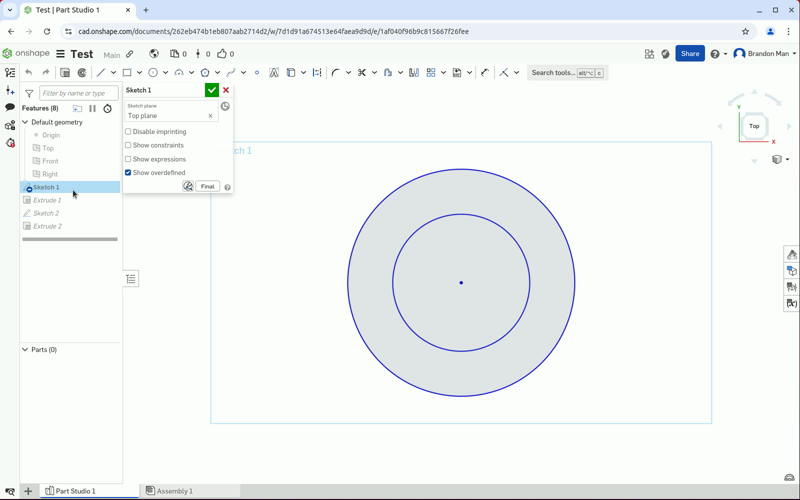
mouse_move(229, 92)
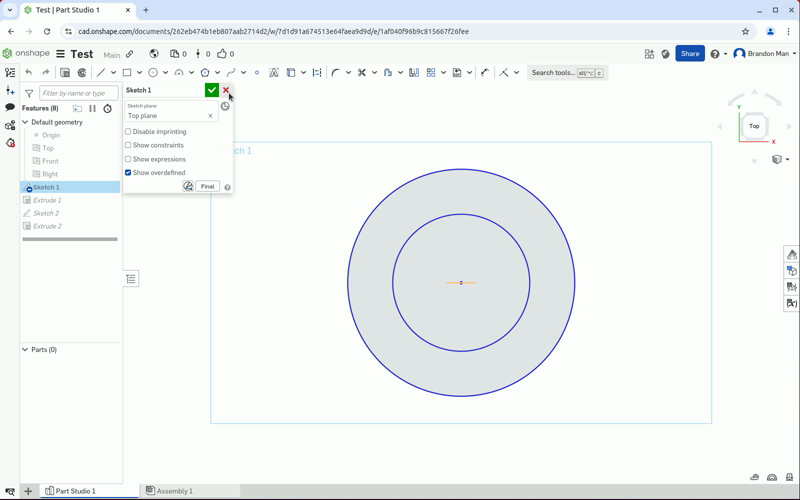
click(229, 92)
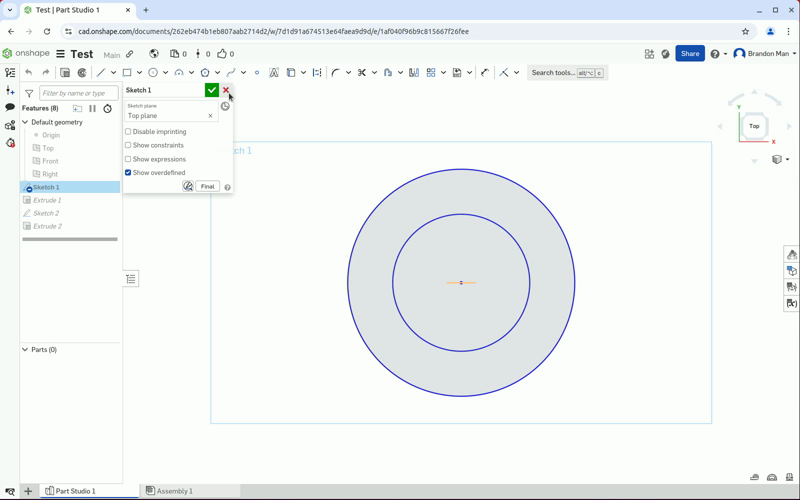
key(shift+s)
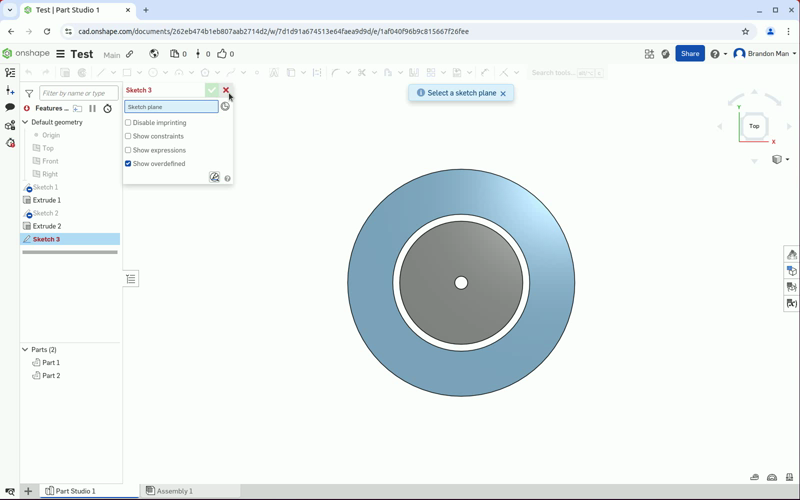
mouse_move(73, 150)
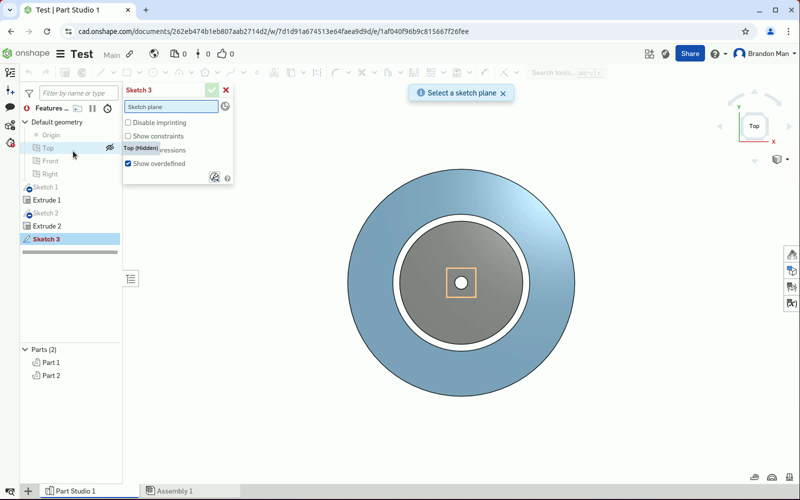
click(73, 150)
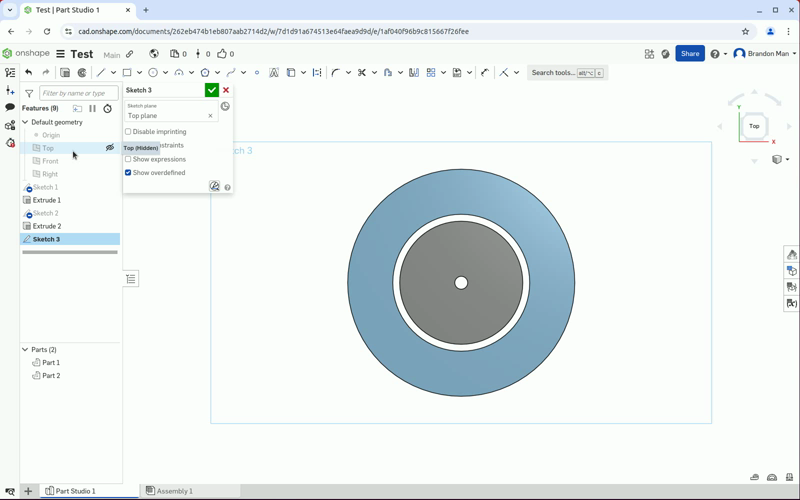
mouse_move(73, 352)
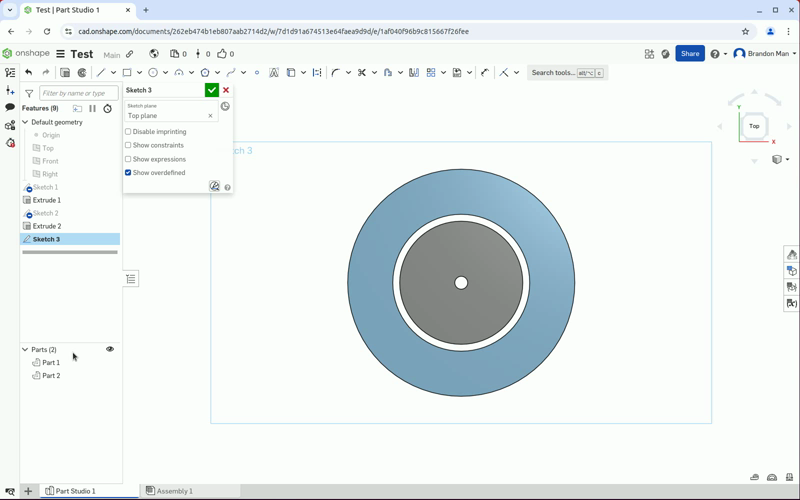
key(y)
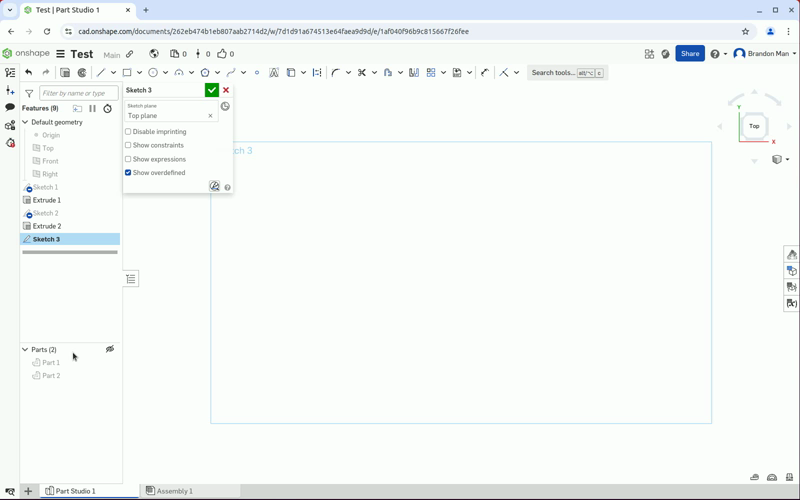
key(c)
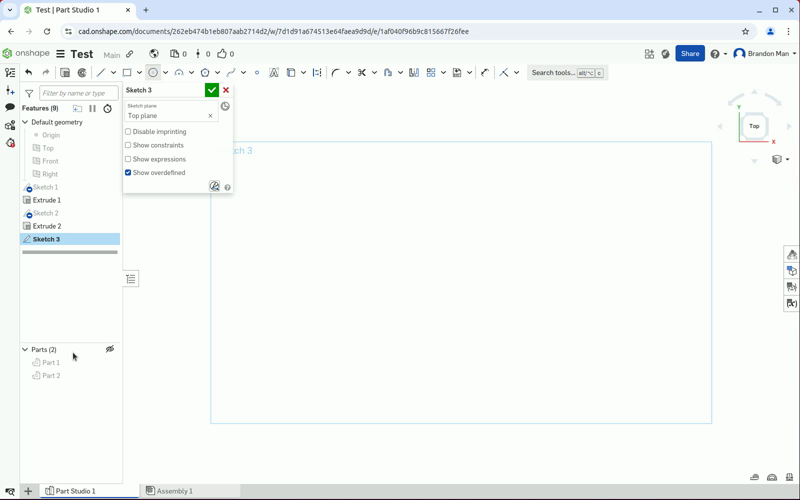
key_down(shift)
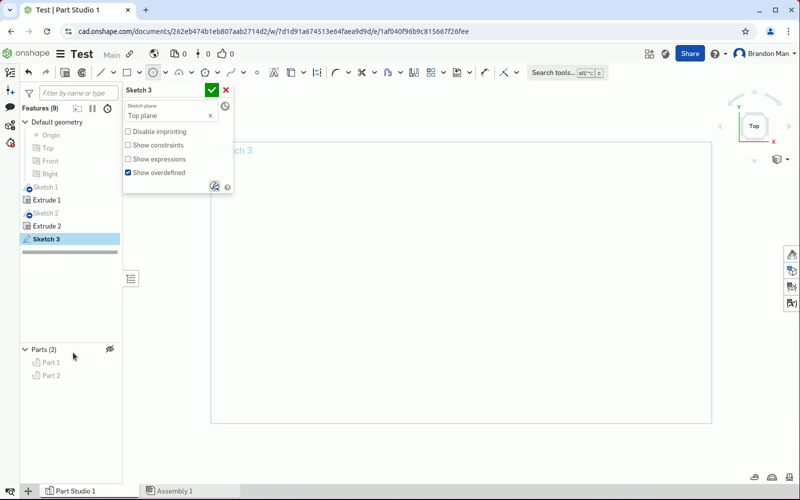
mouse_move(461, 282)
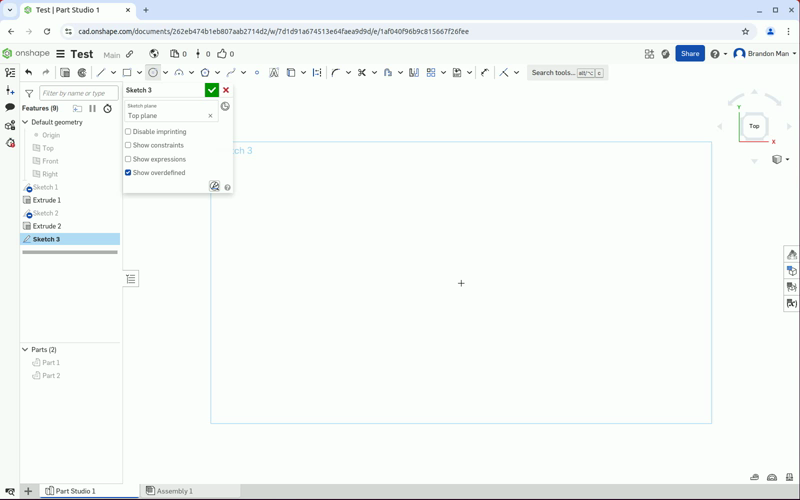
click(461, 282)
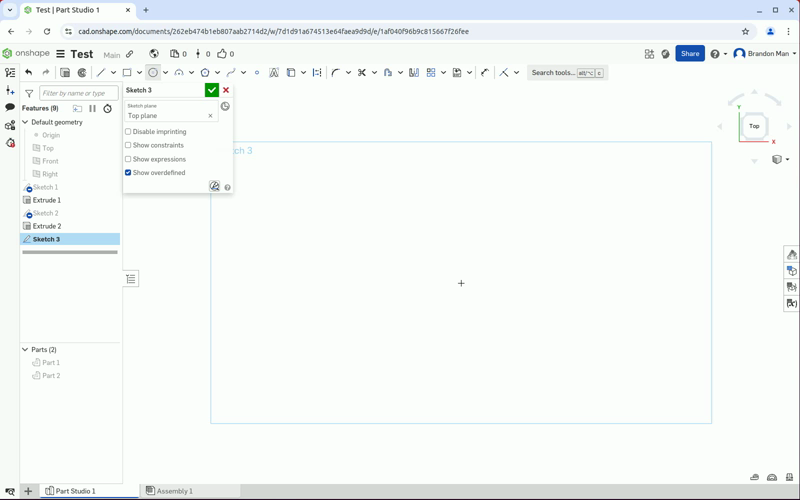
key_up(shift)
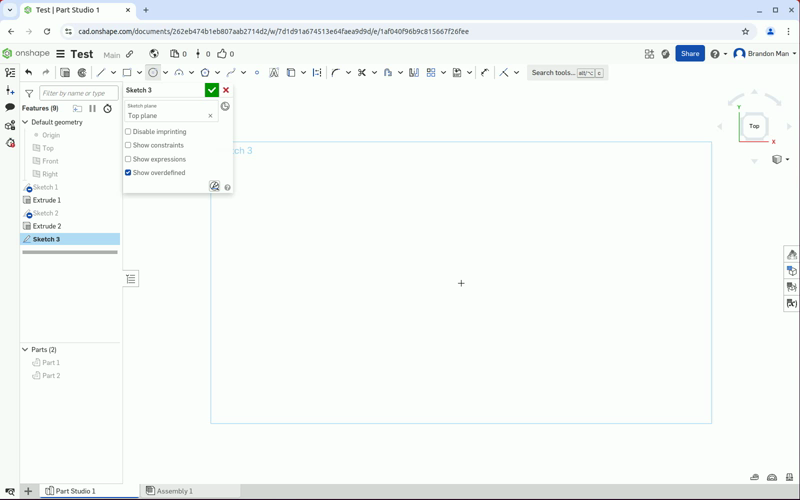
mouse_move(531, 282)
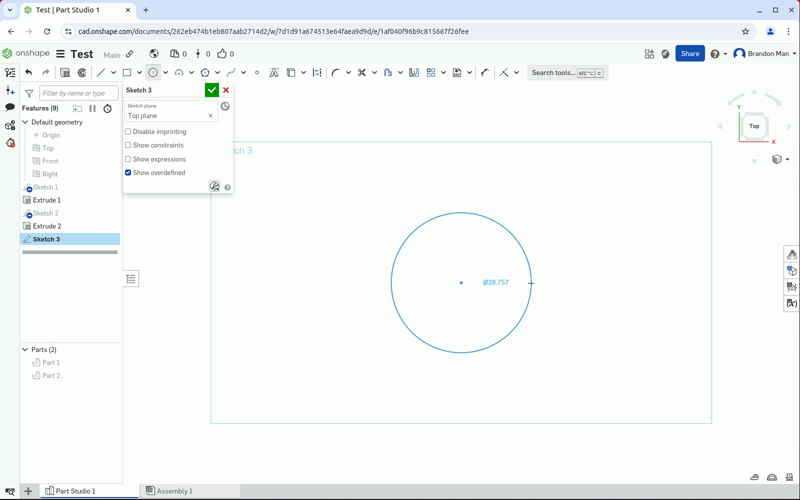
click(531, 282)
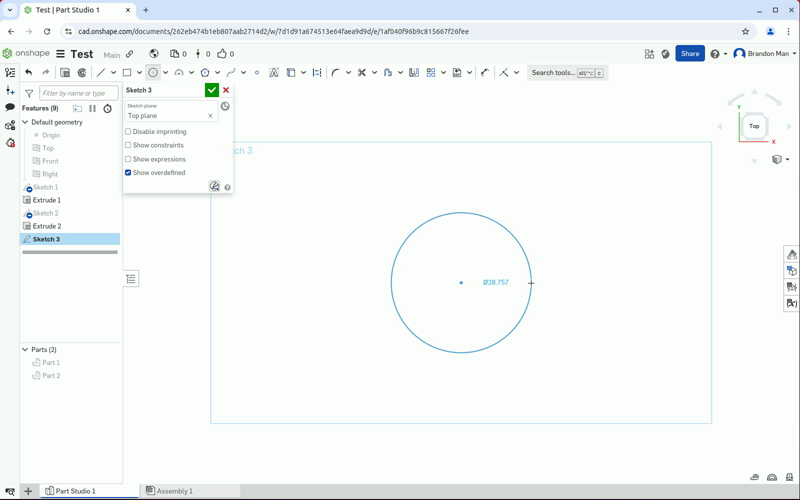
key(esc)
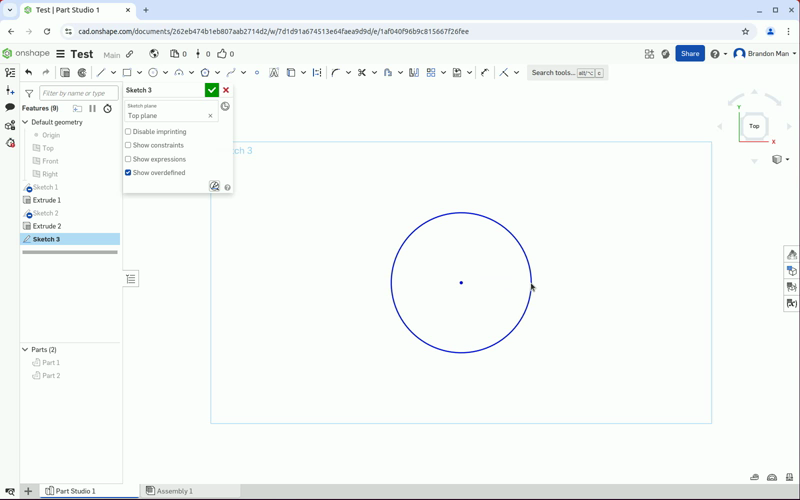
key(c)
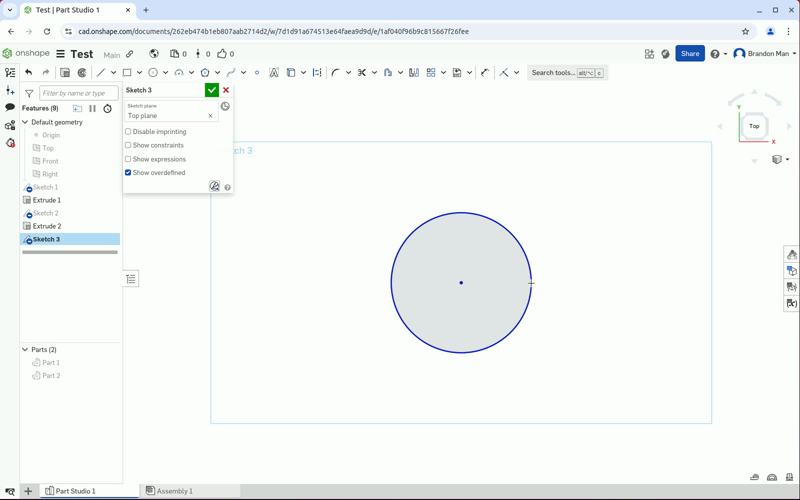
key_down(shift)
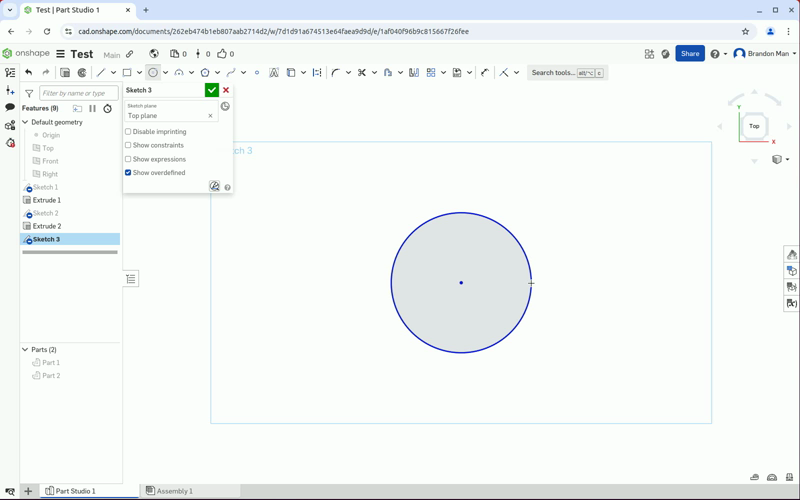
mouse_move(461, 282)
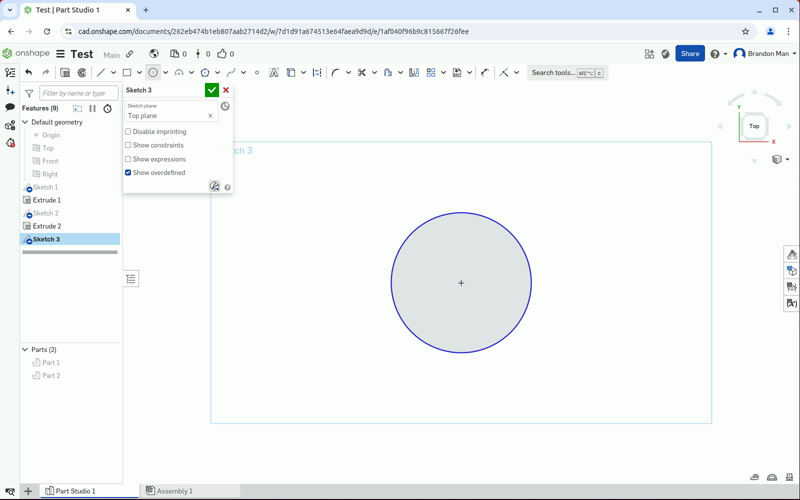
click(461, 282)
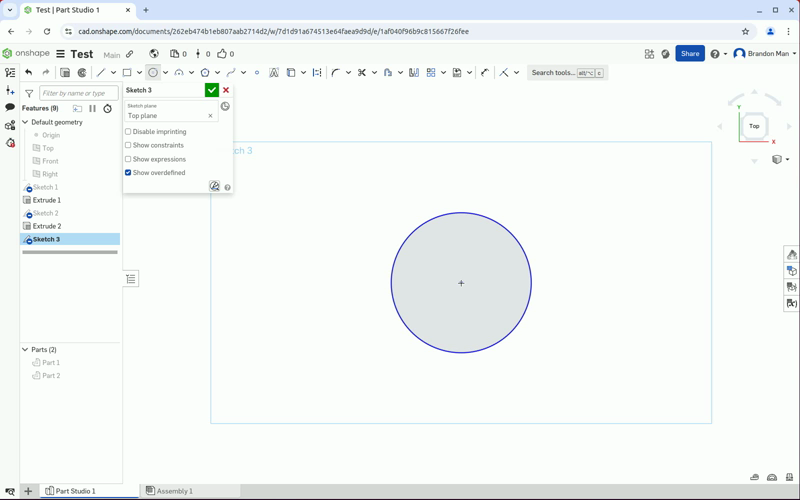
key_up(shift)
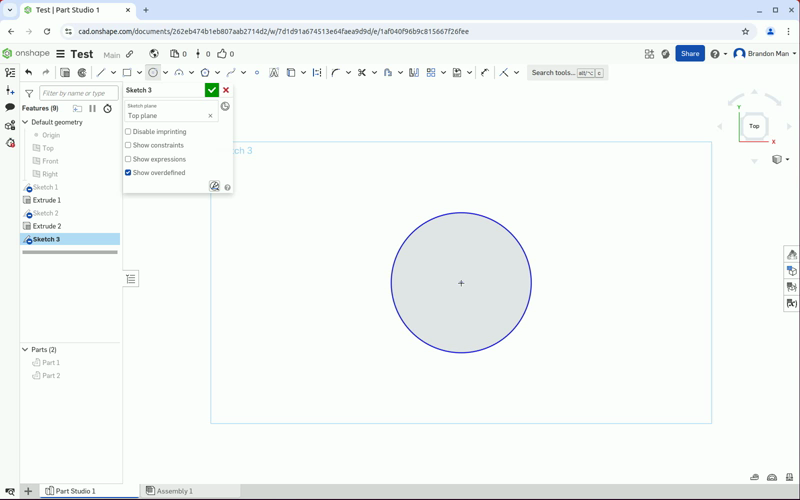
mouse_move(523, 282)
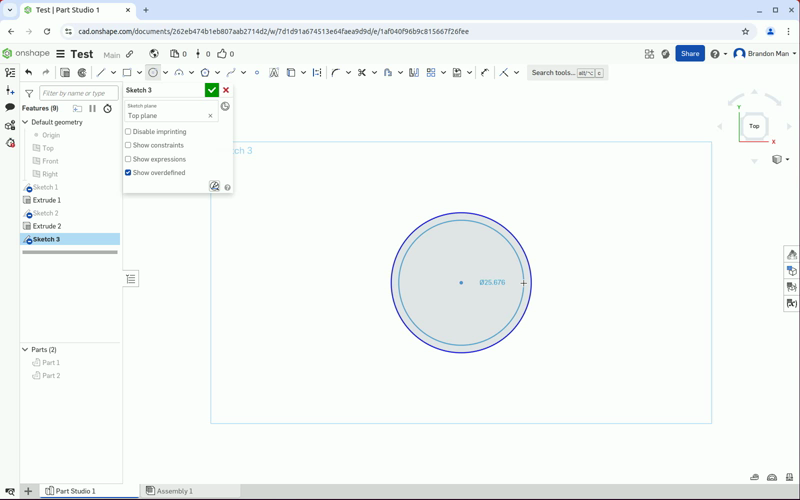
click(523, 282)
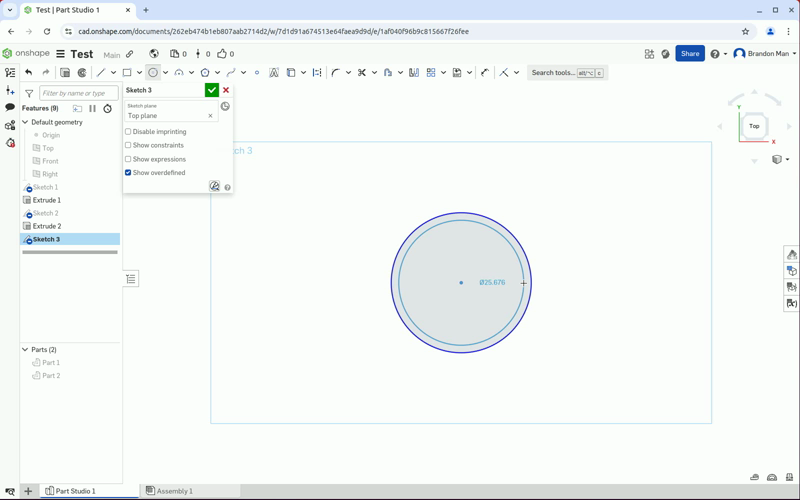
key(esc)
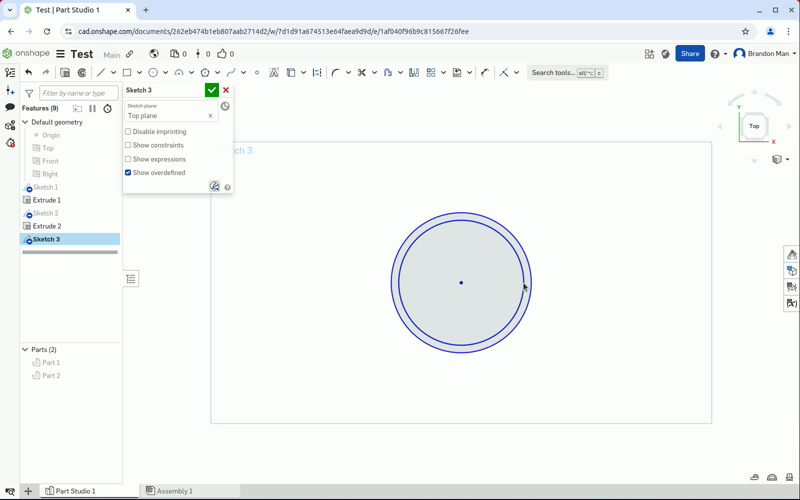
mouse_move(486, 343)
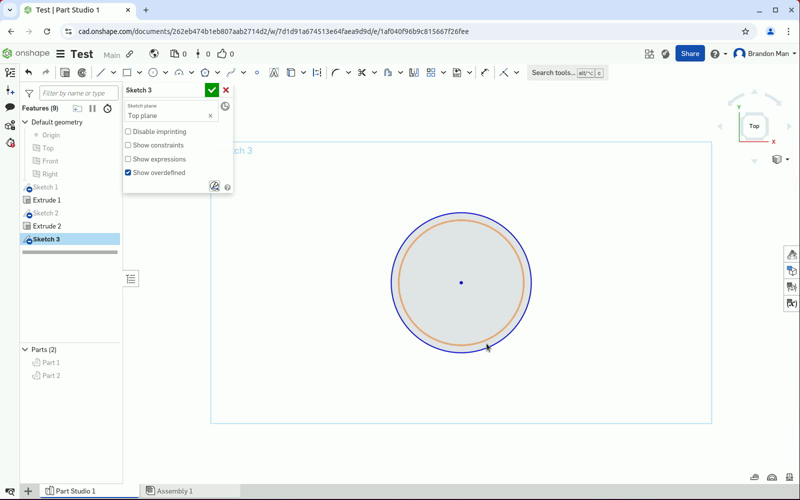
click(486, 343)
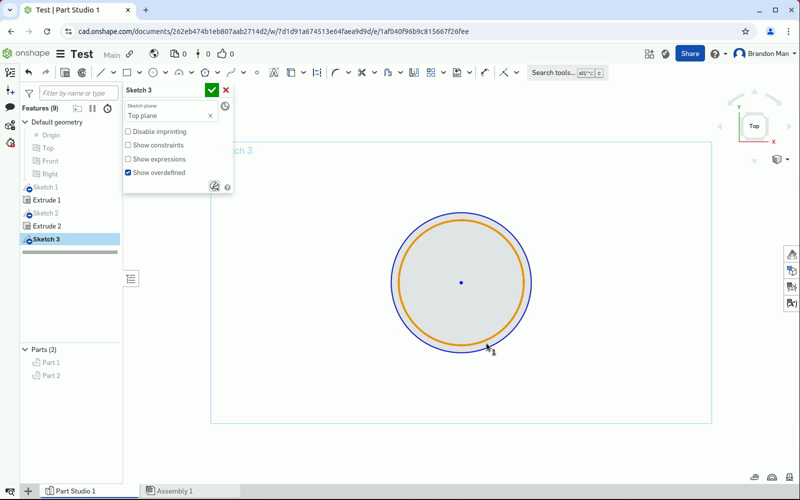
mouse_move(73, 352)
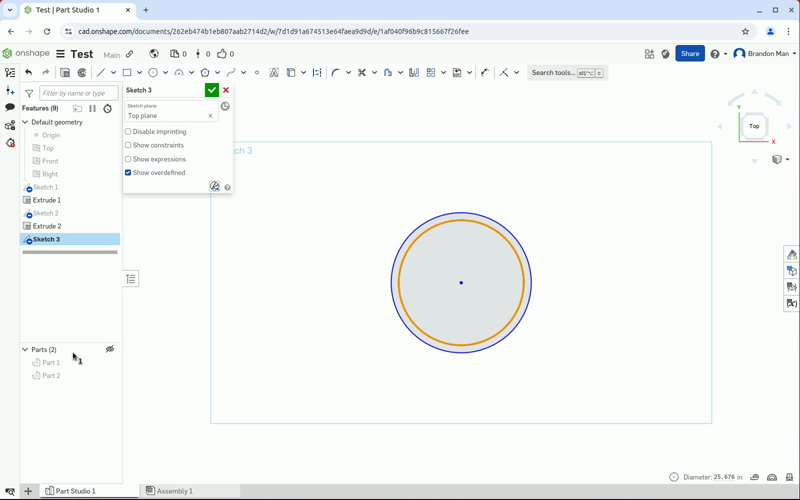
key(shift+y)
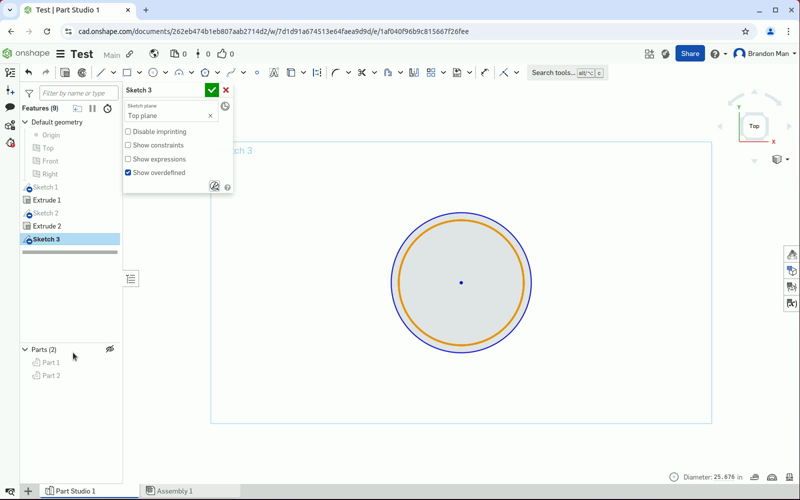
key(shift+e)
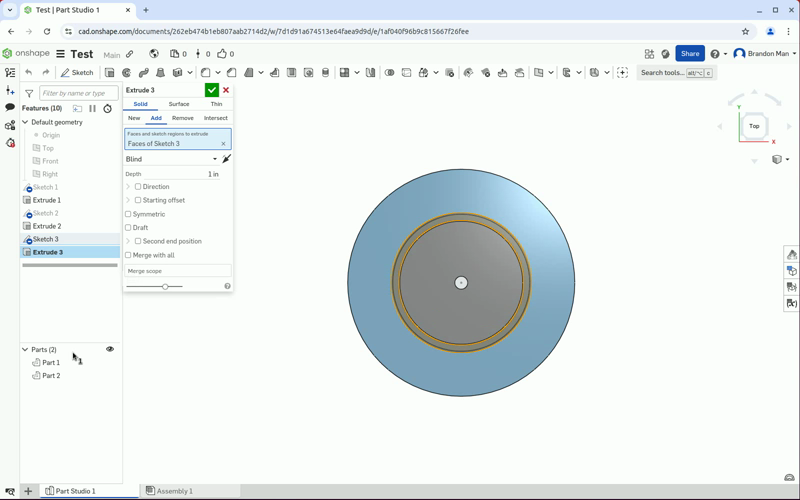
mouse_move(143, 106)
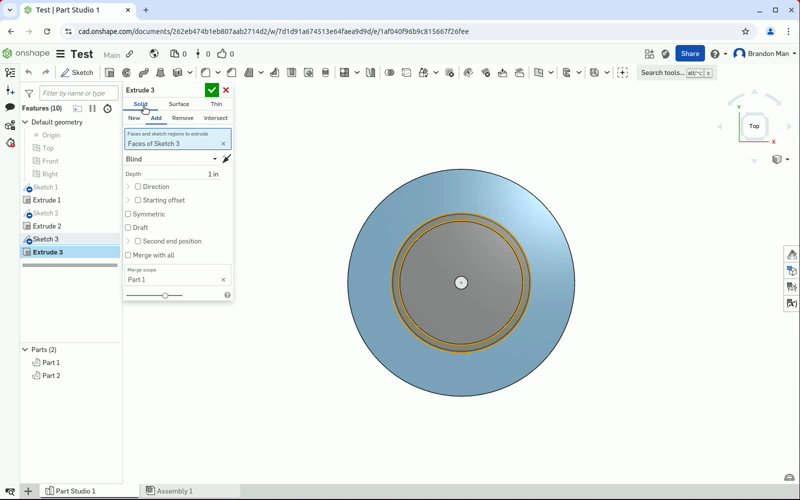
click(143, 106)
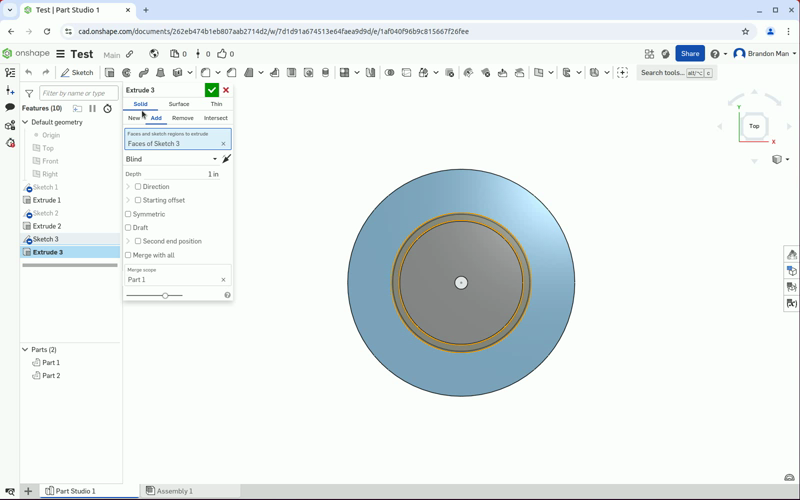
mouse_move(137, 120)
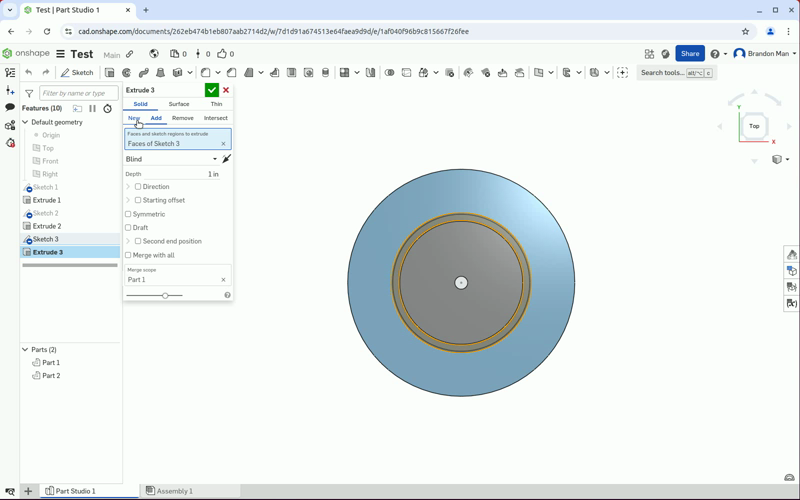
click(137, 120)
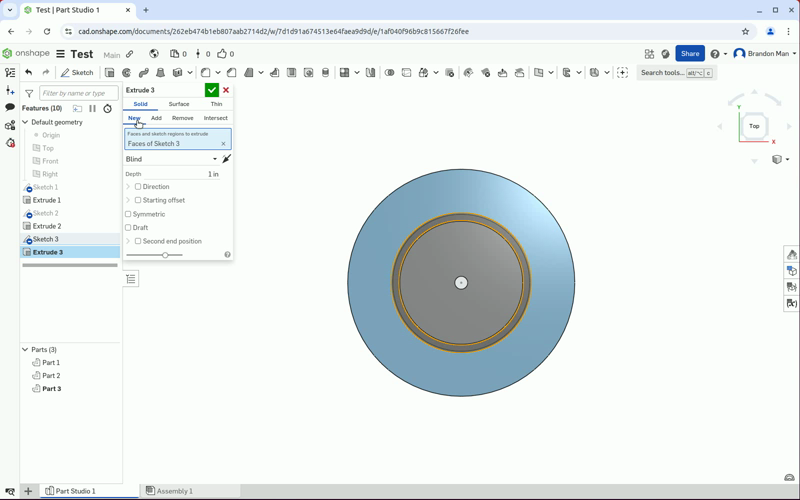
key(tab, 4)
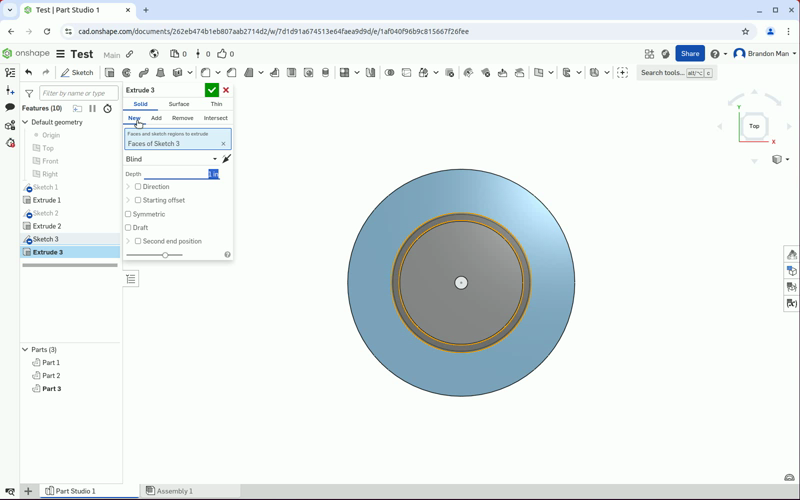
text(1.685)
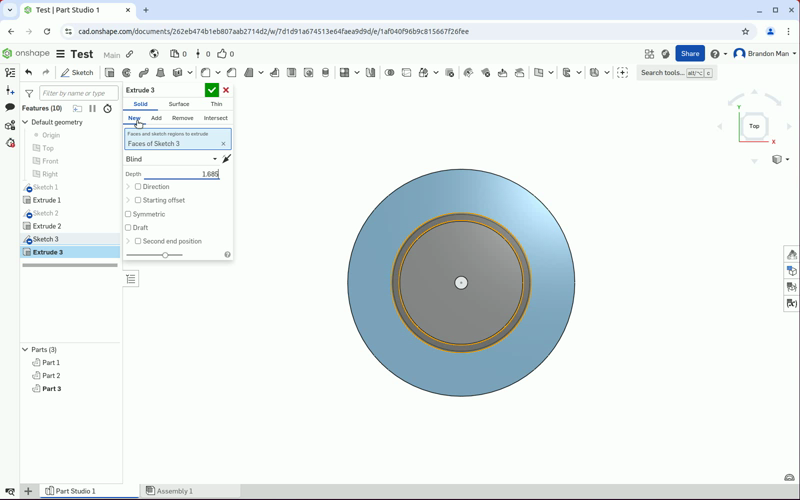
key(enter)
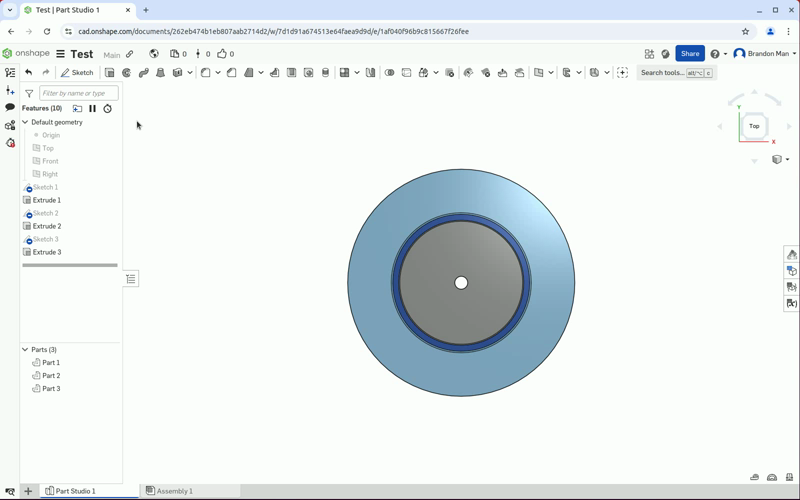
key(shift+h)
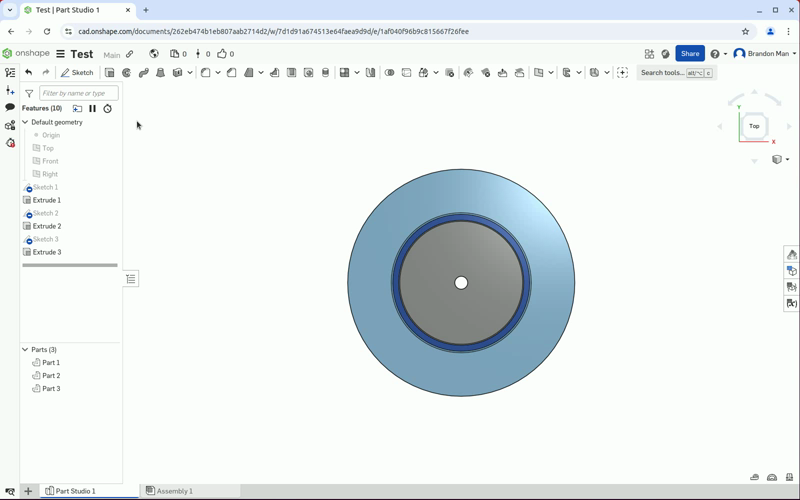
key(shift+h)
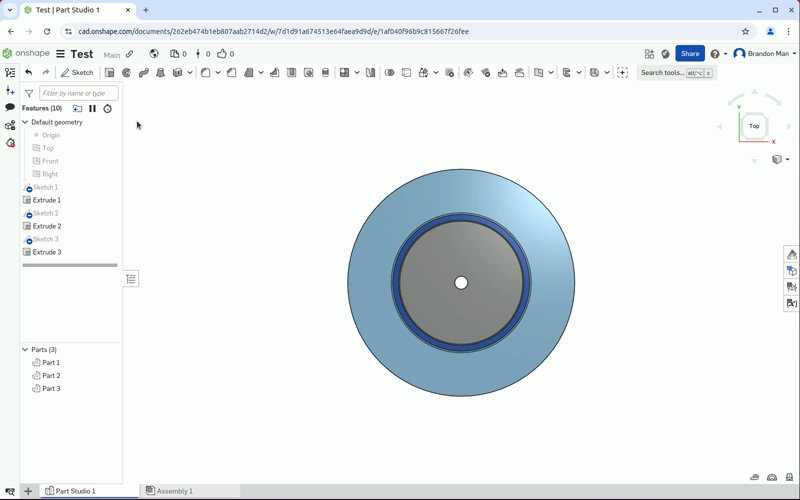
mouse_move(73, 189)
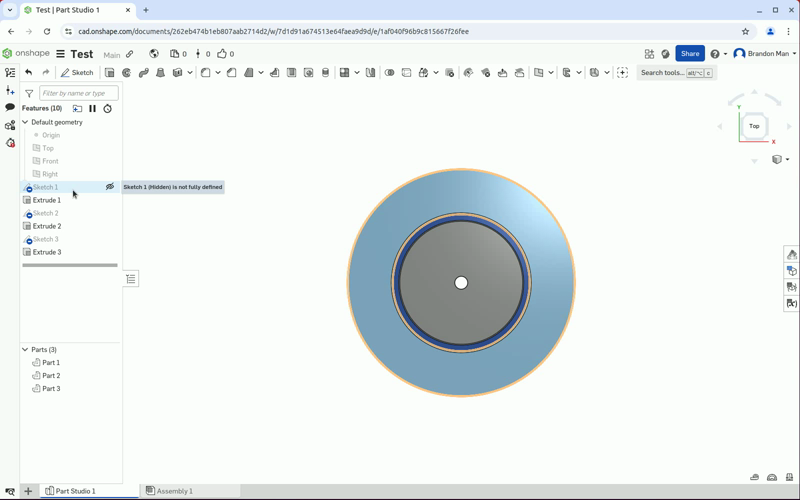
click(73, 189)
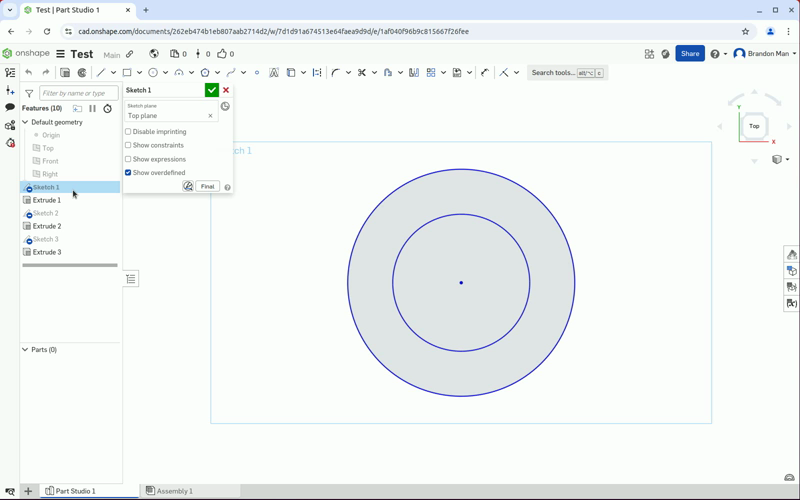
mouse_move(229, 92)
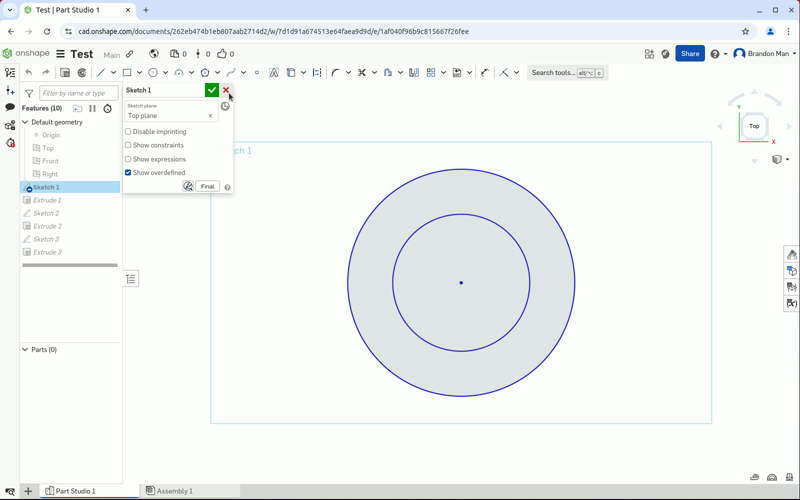
click(229, 92)
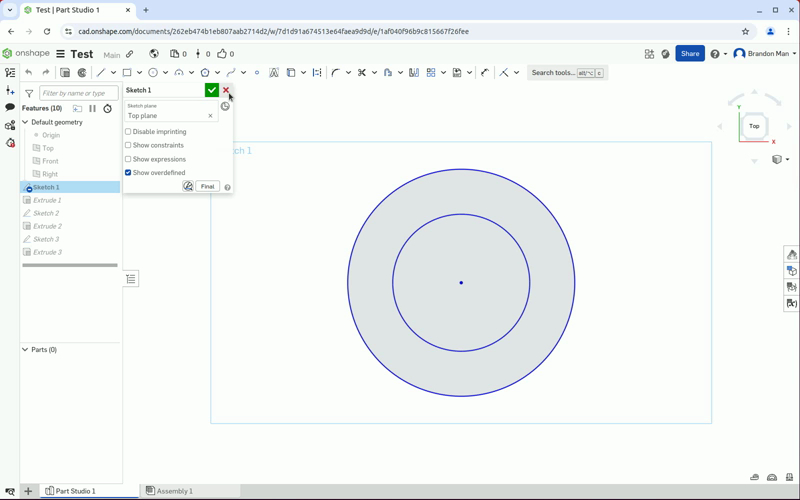
key(shift+s)
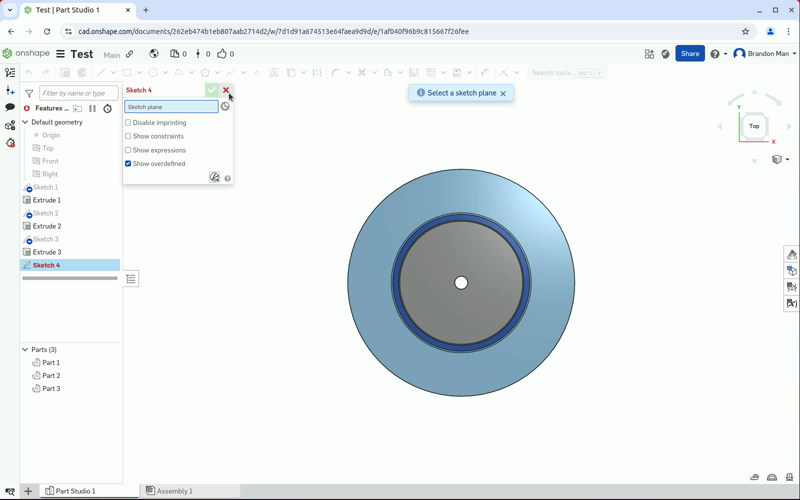
mouse_move(73, 150)
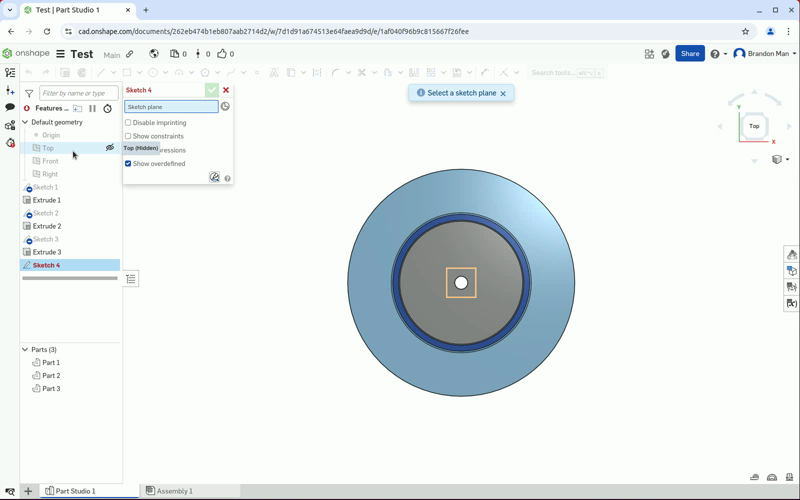
click(73, 150)
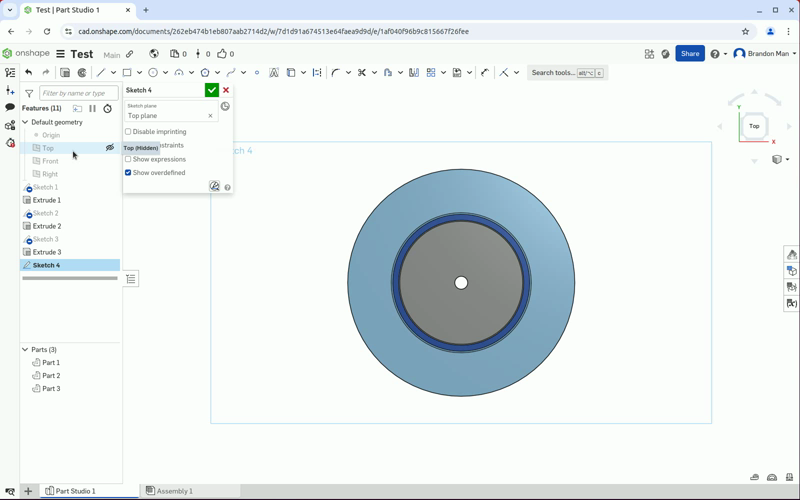
mouse_move(73, 352)
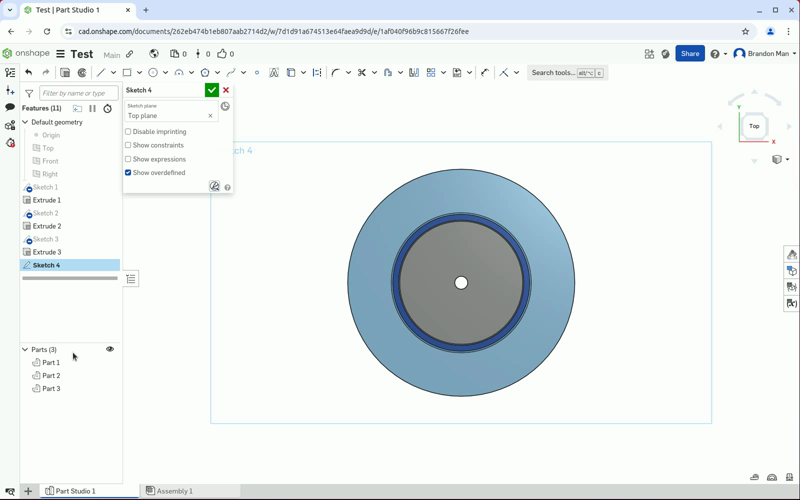
key(y)
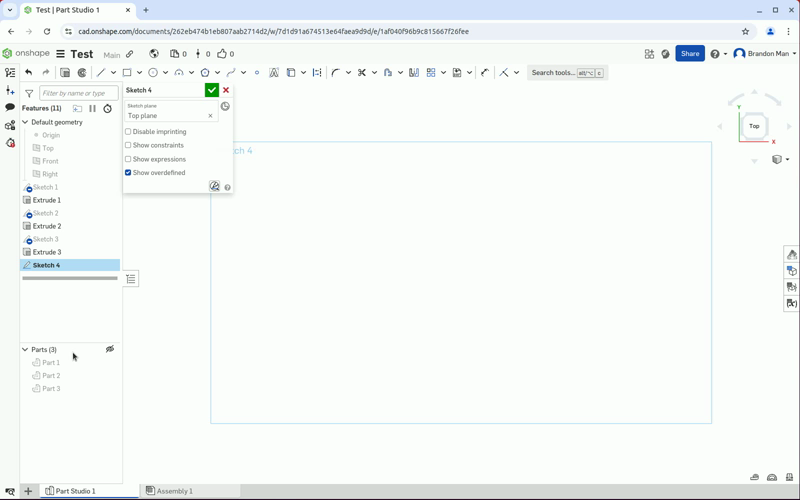
key(c)
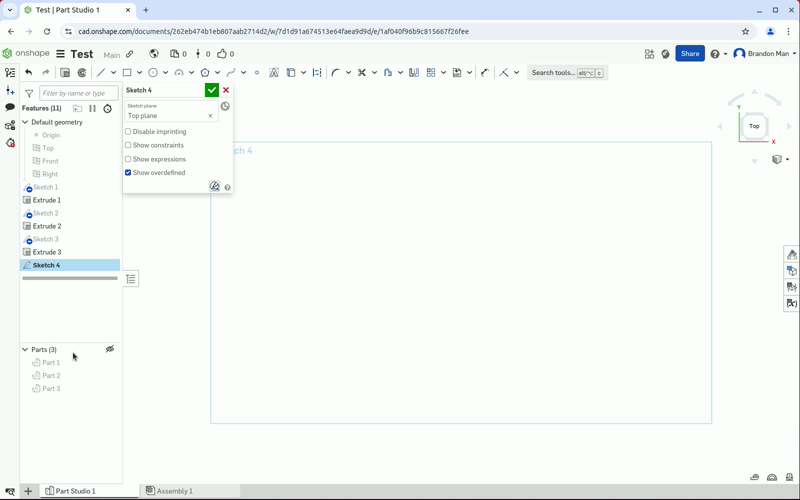
key_down(shift)
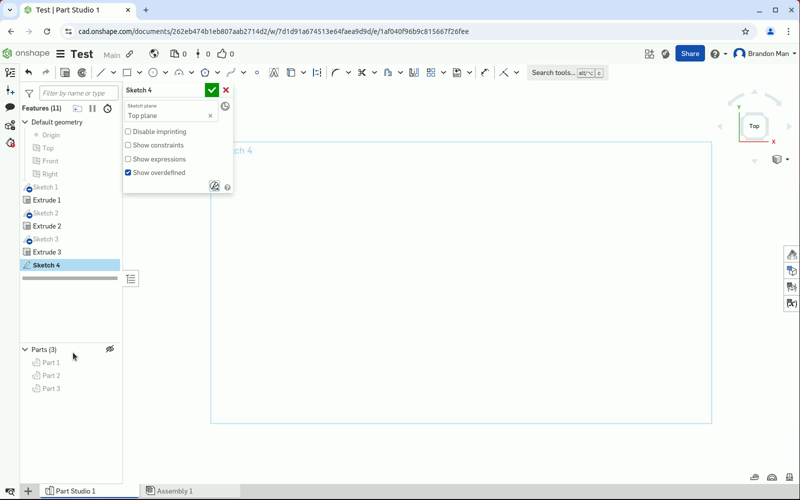
mouse_move(461, 282)
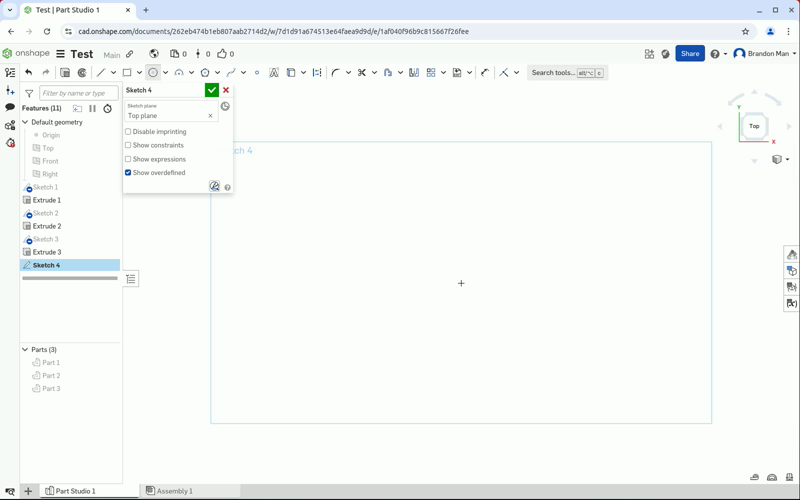
click(461, 282)
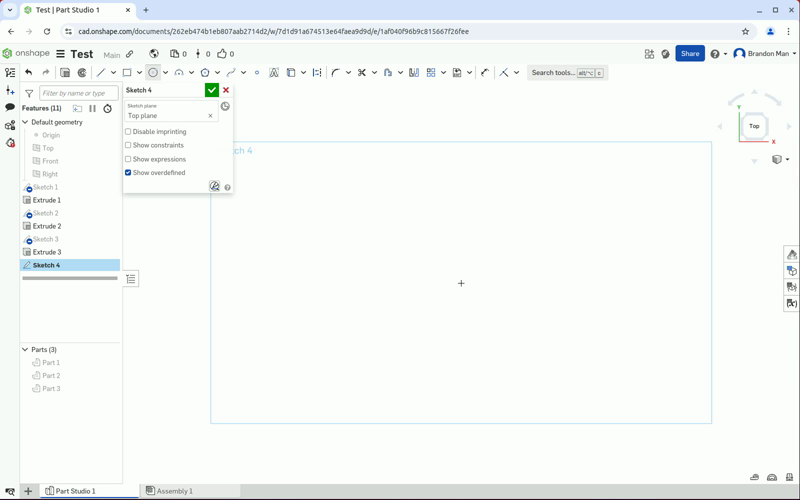
key_up(shift)
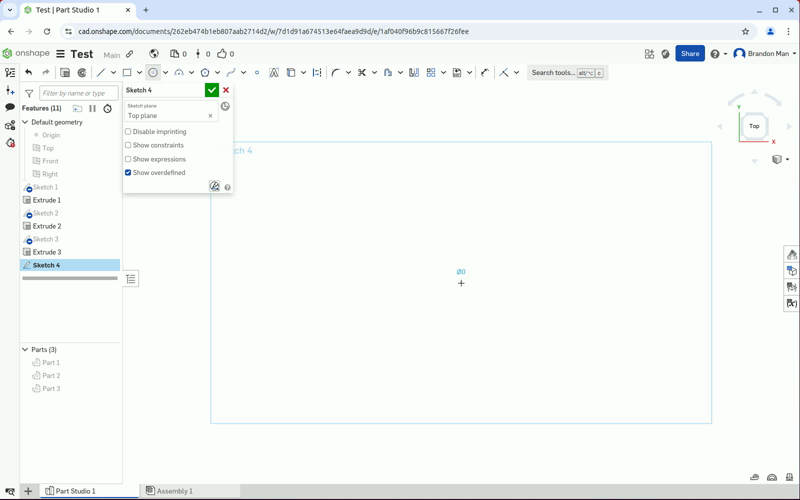
mouse_move(531, 282)
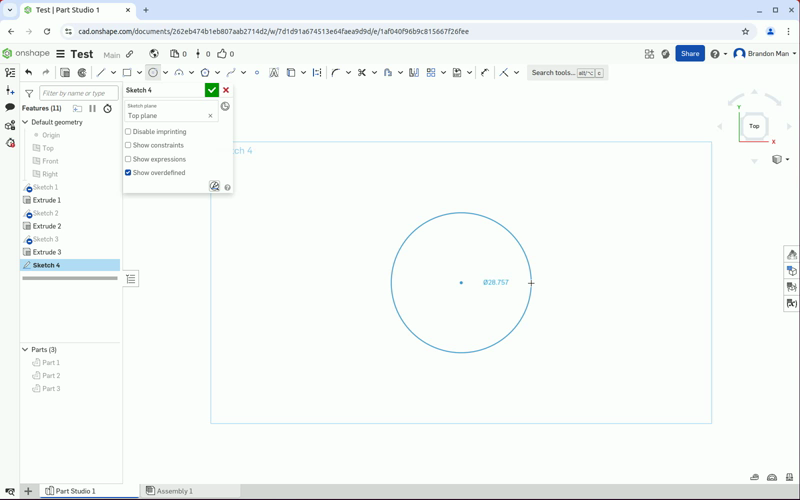
click(531, 282)
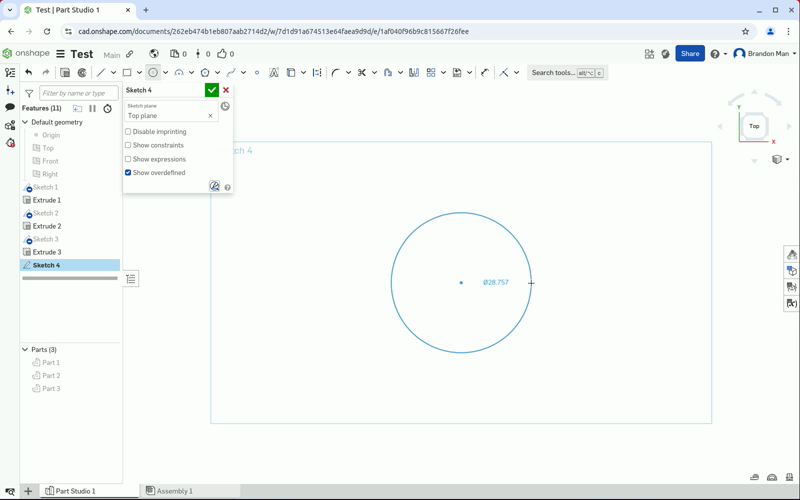
key(esc)
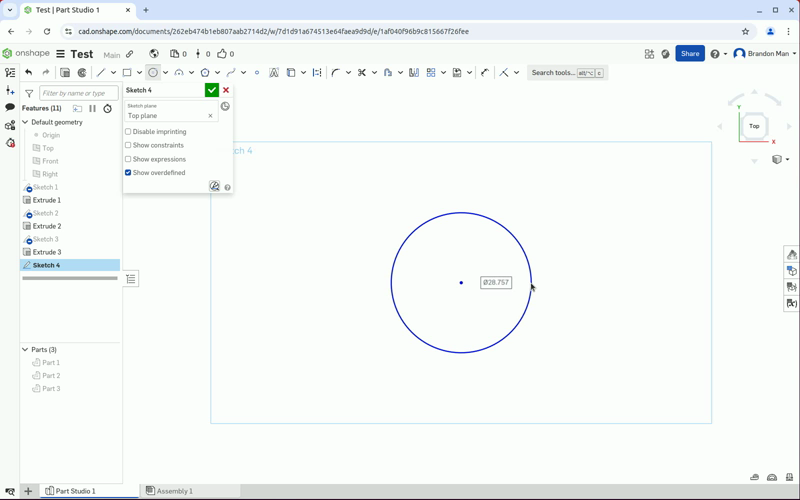
key(c)
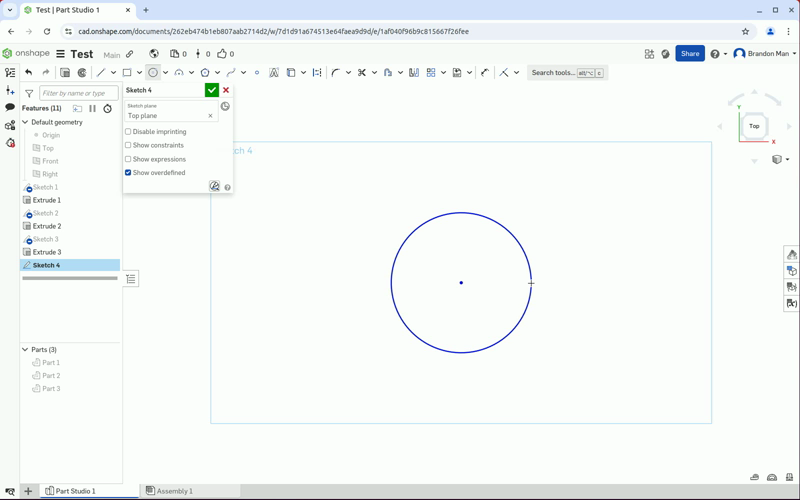
key_down(shift)
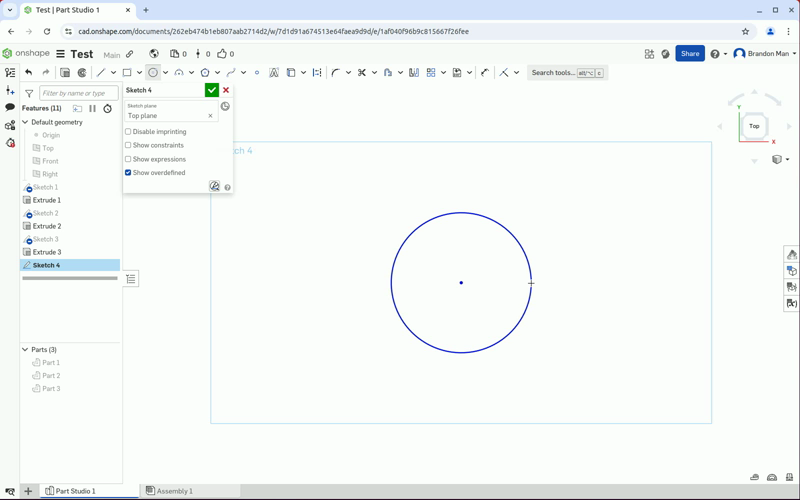
mouse_move(461, 282)
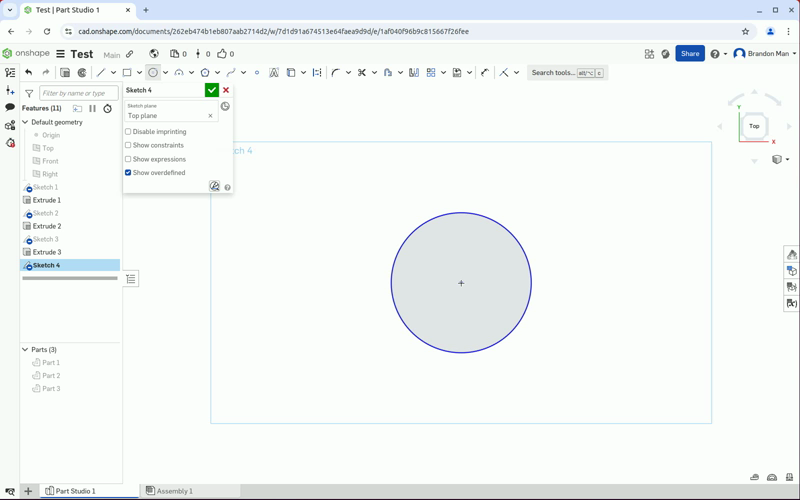
click(461, 282)
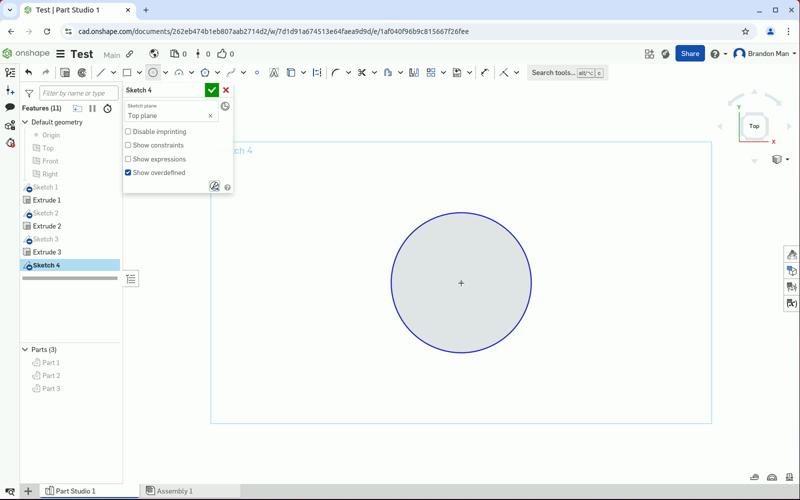
key_up(shift)
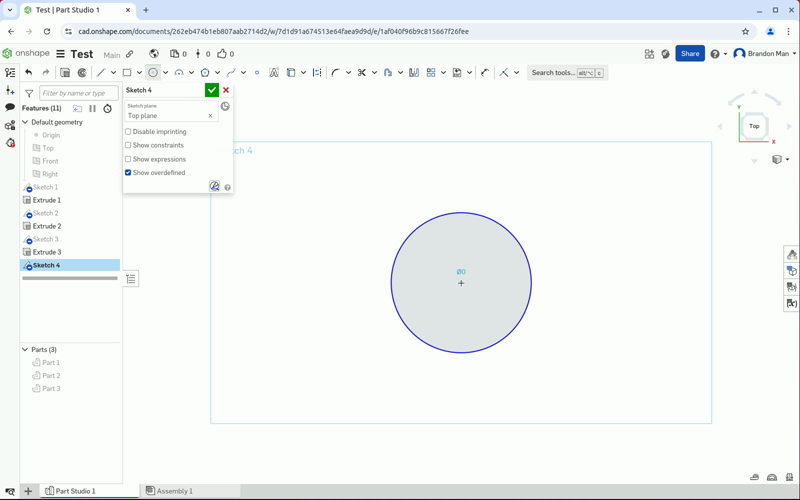
mouse_move(523, 282)
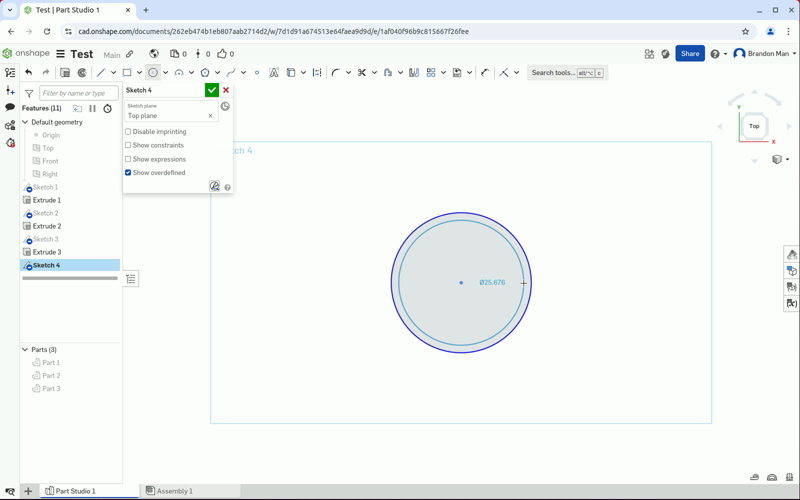
click(523, 282)
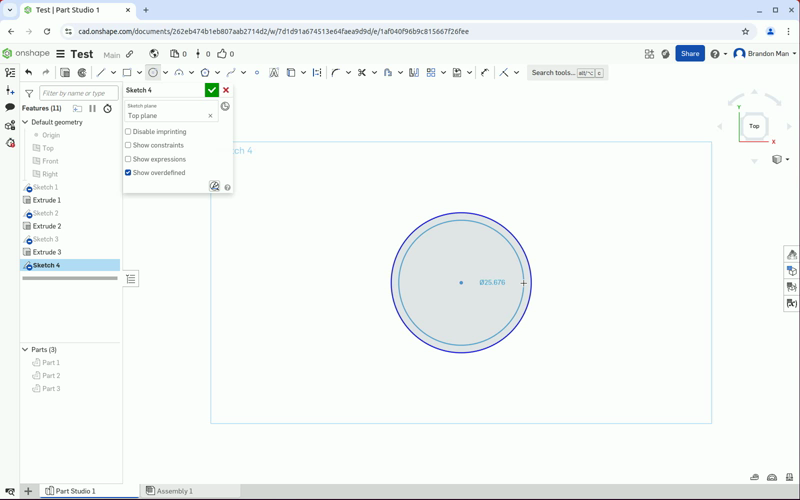
key(esc)
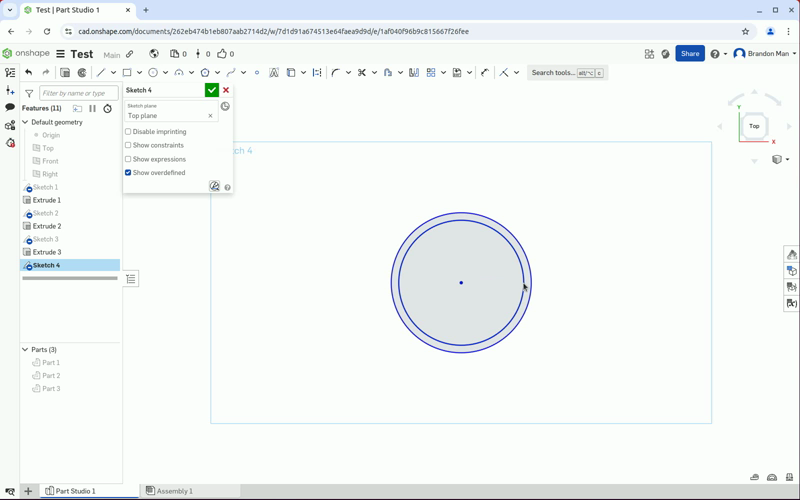
mouse_move(515, 248)
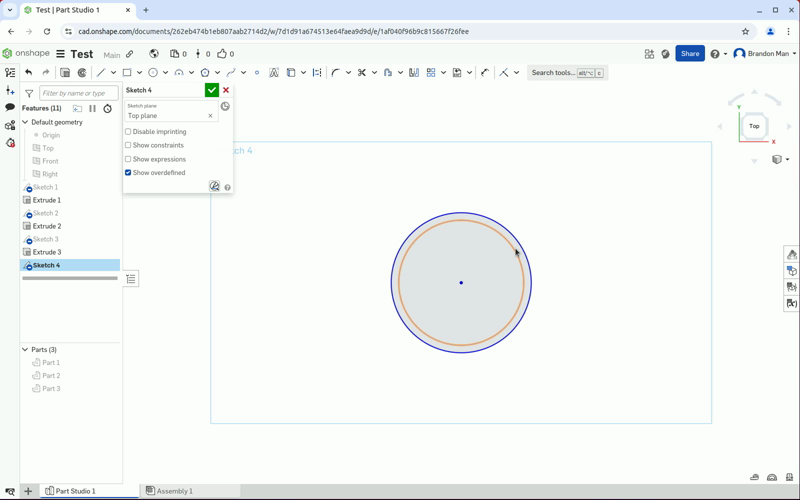
click(515, 248)
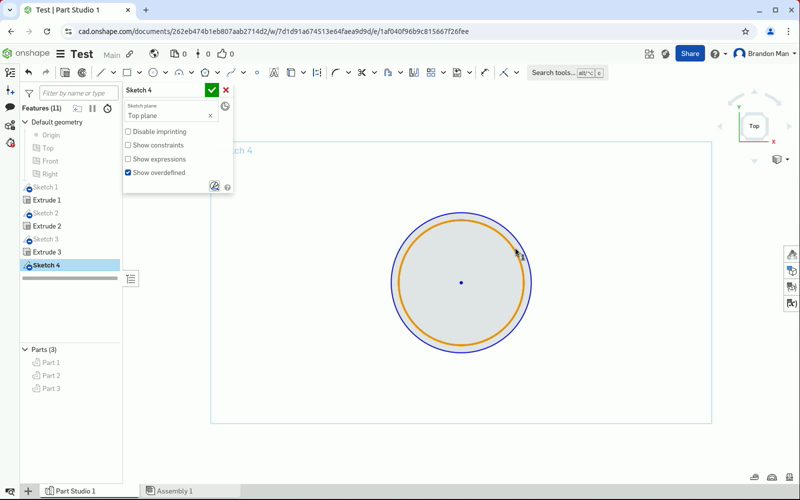
mouse_move(73, 352)
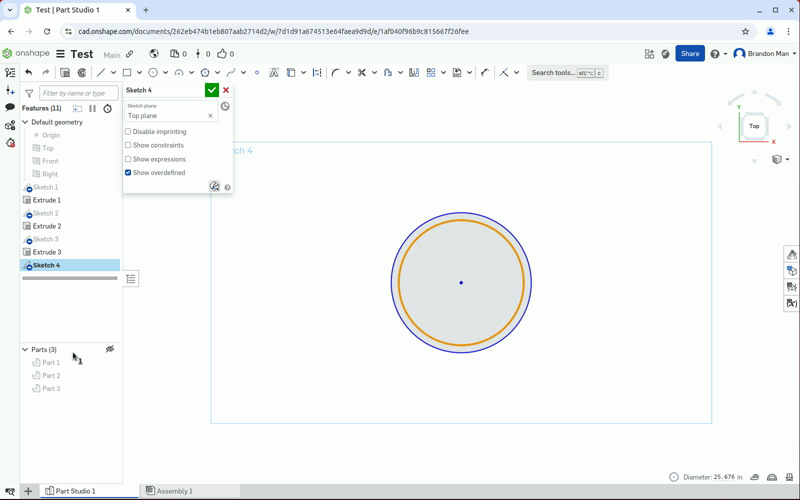
key(shift+y)
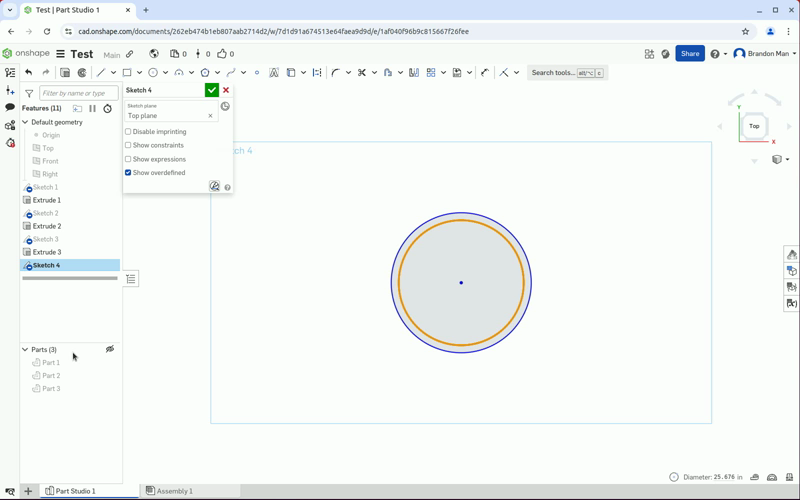
key(shift+e)
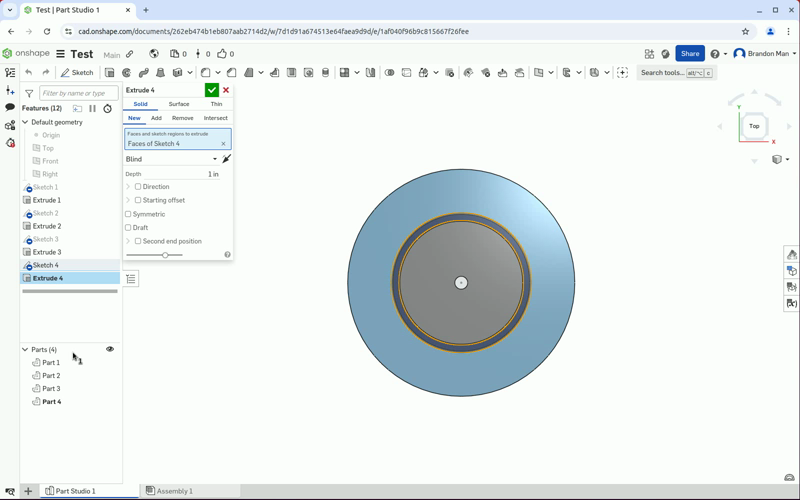
mouse_move(143, 106)
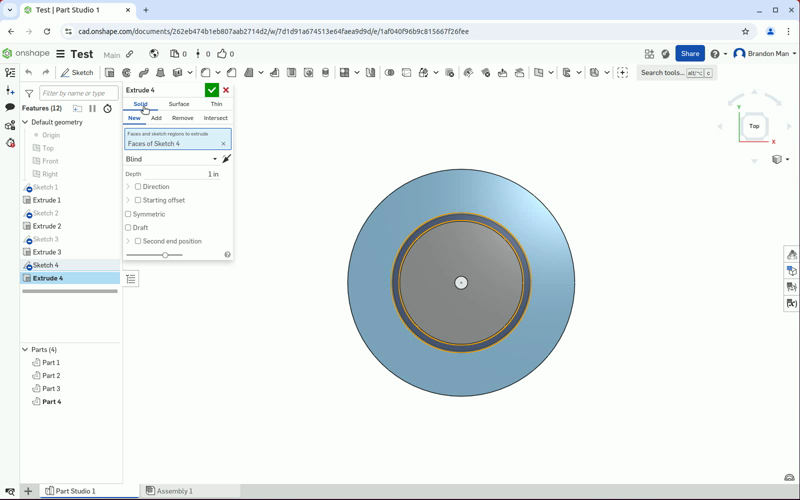
click(143, 106)
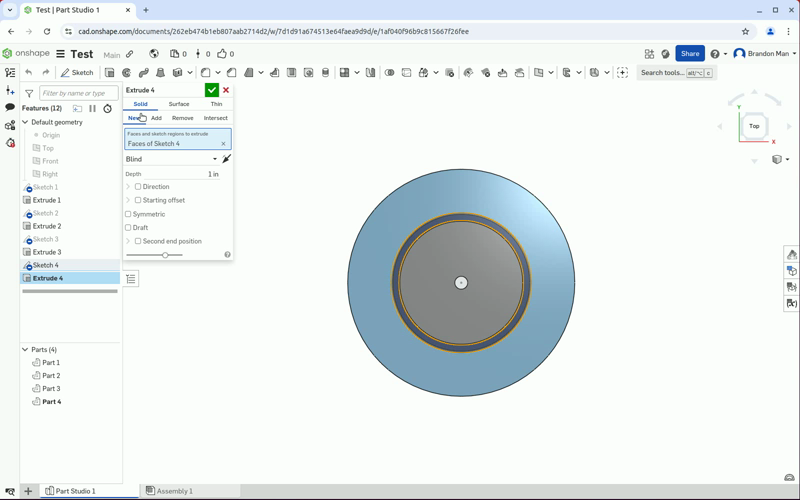
mouse_move(137, 120)
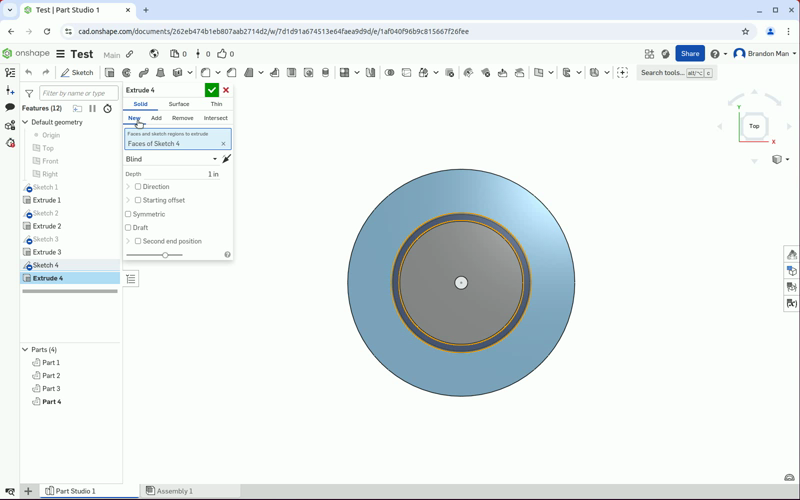
click(137, 120)
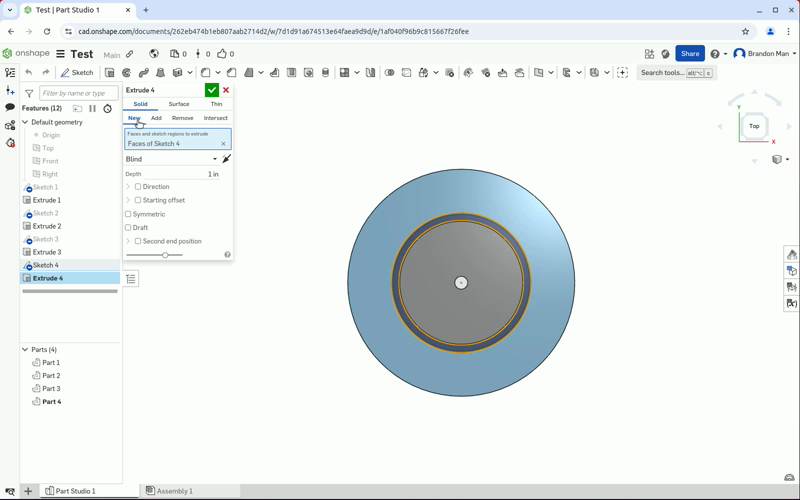
key(tab, 4)
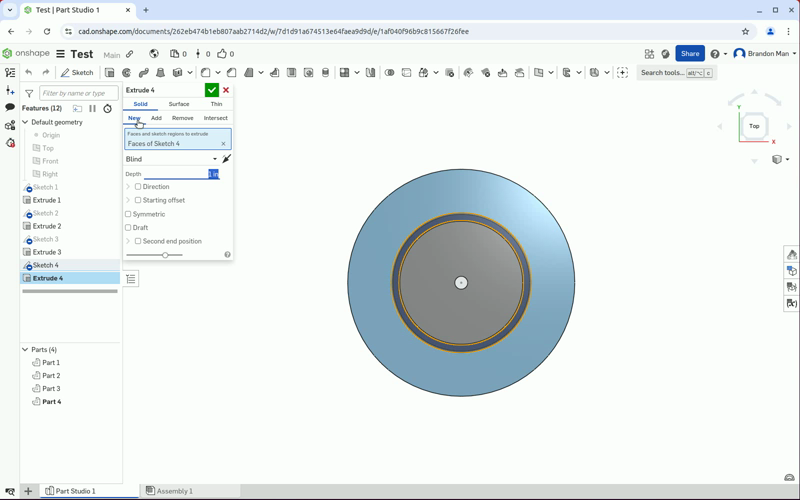
text(17.331)
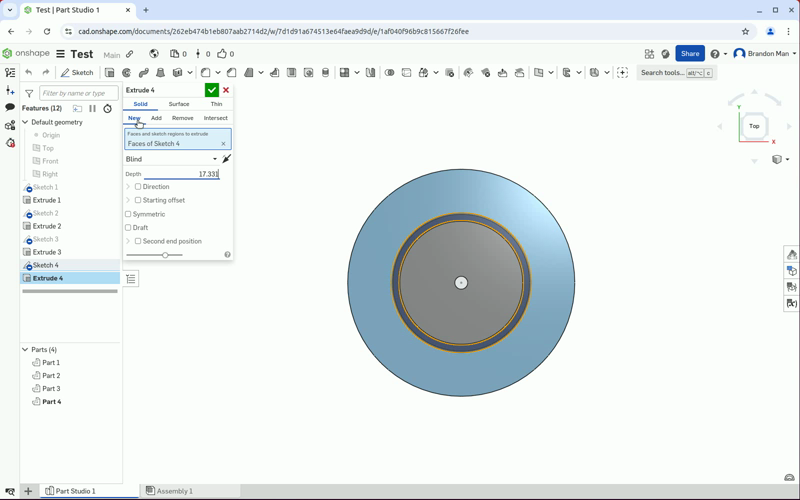
key(enter)
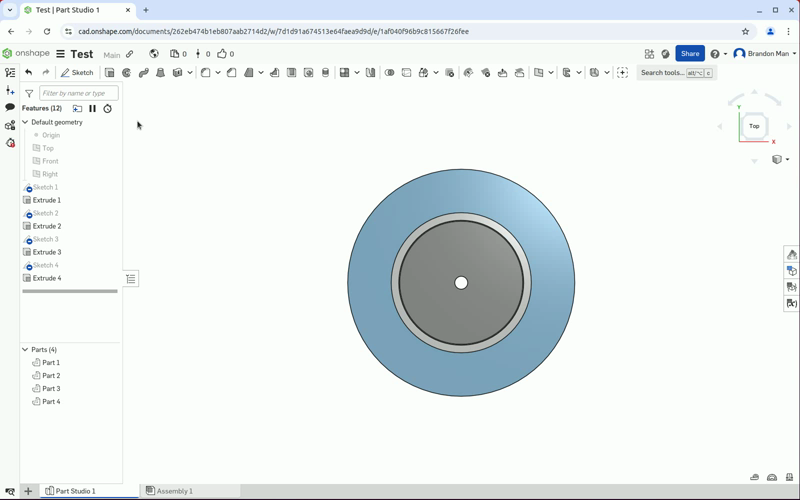
key(shift+h)
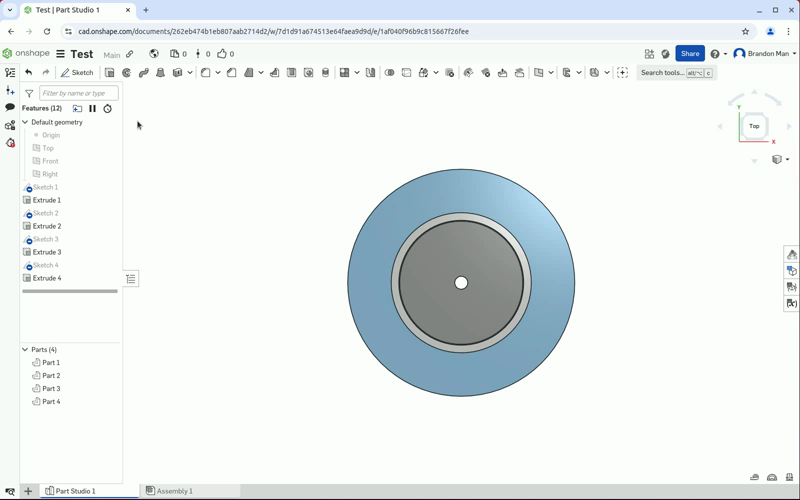
key(shift+h)
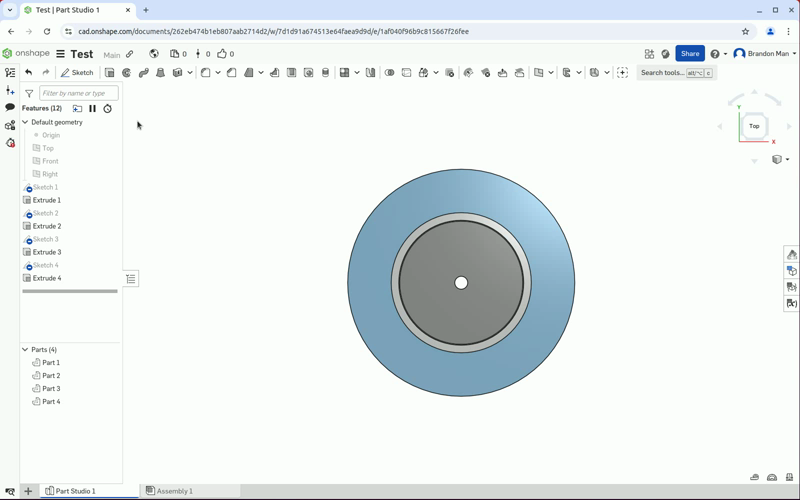
mouse_move(73, 189)
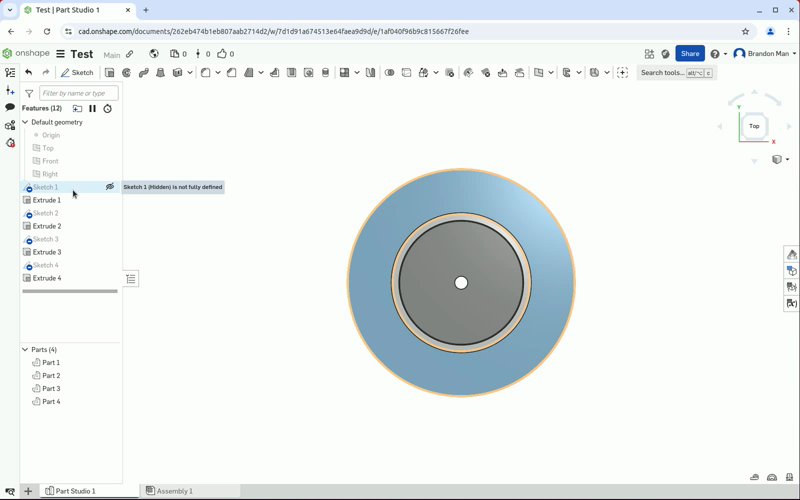
click(73, 189)
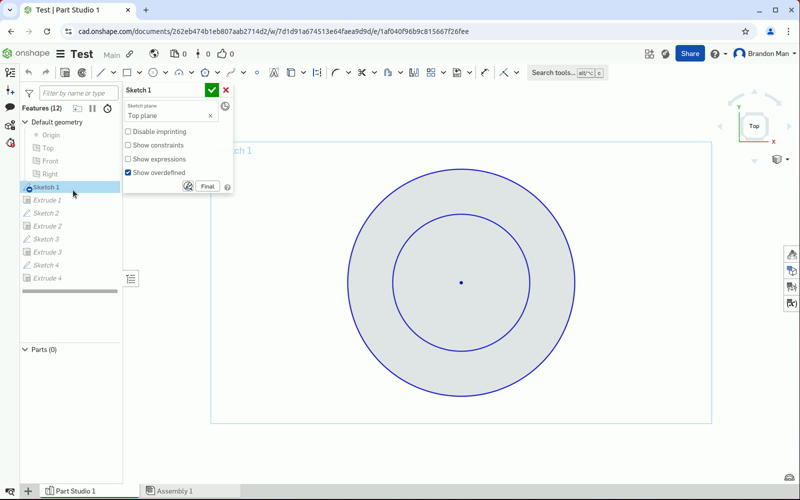
mouse_move(229, 92)
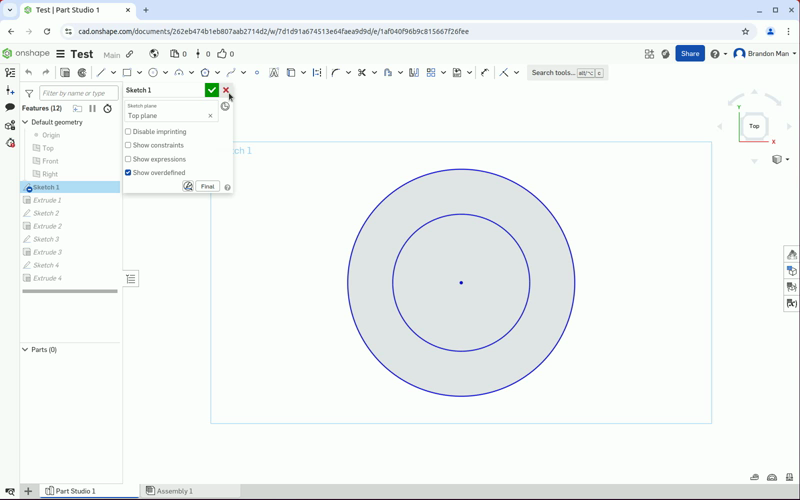
click(229, 92)
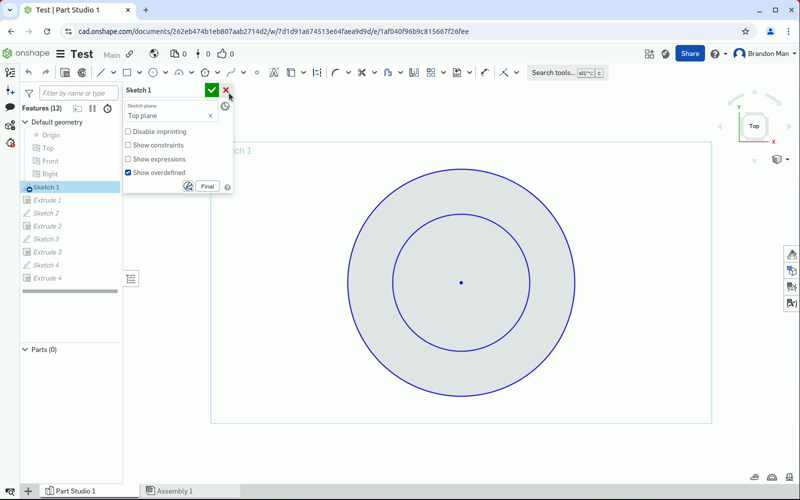
key(shift+s)
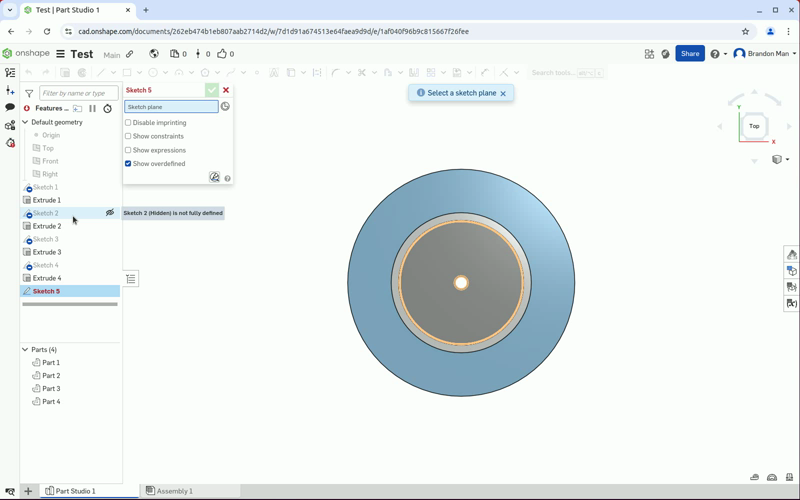
scroll(3)
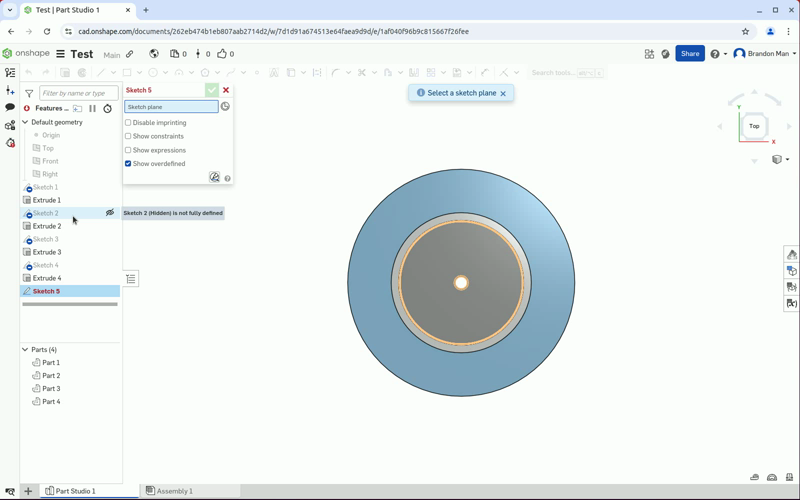
mouse_move(73, 150)
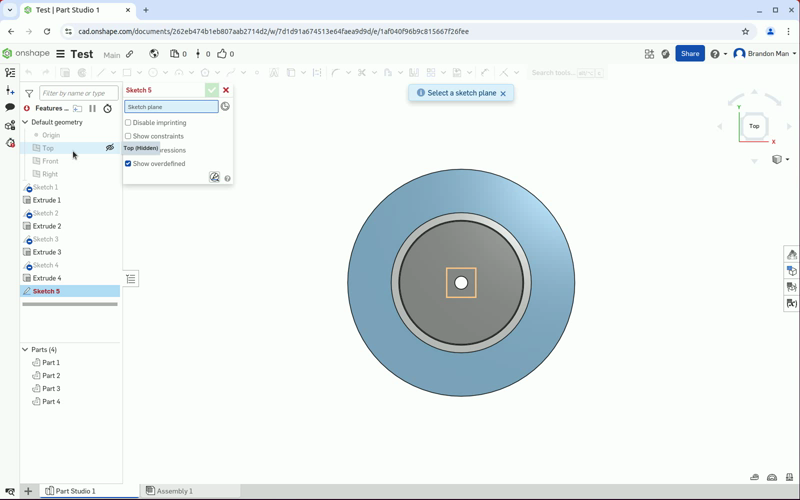
click(73, 150)
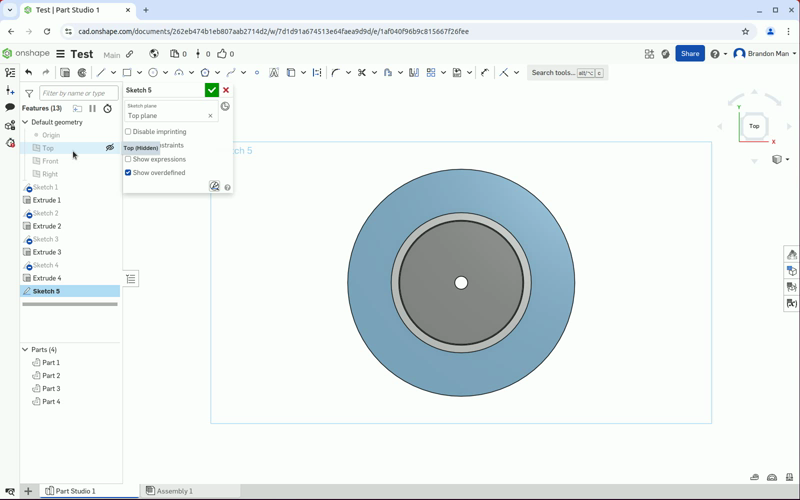
mouse_move(73, 352)
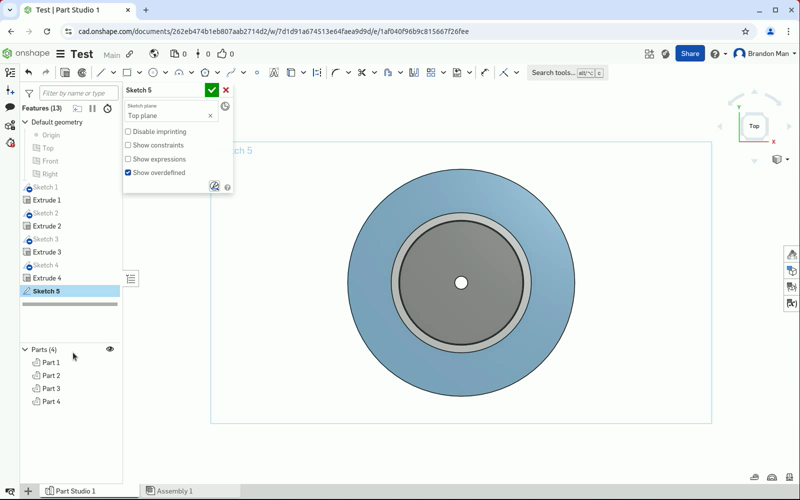
key(y)
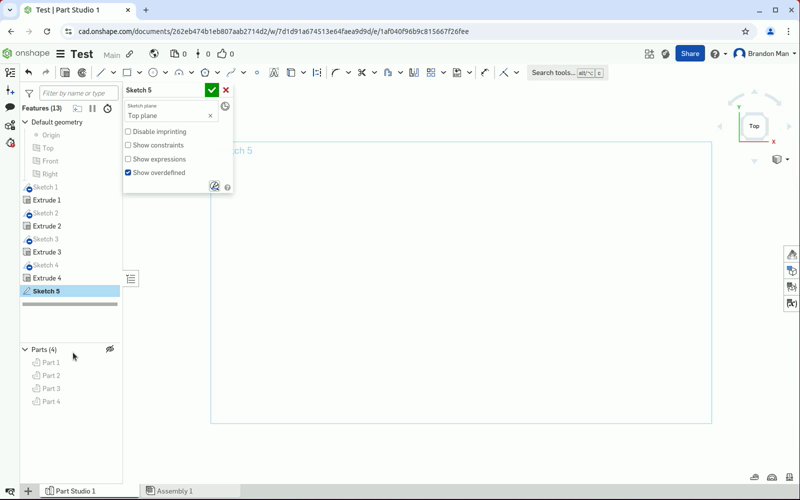
key(c)
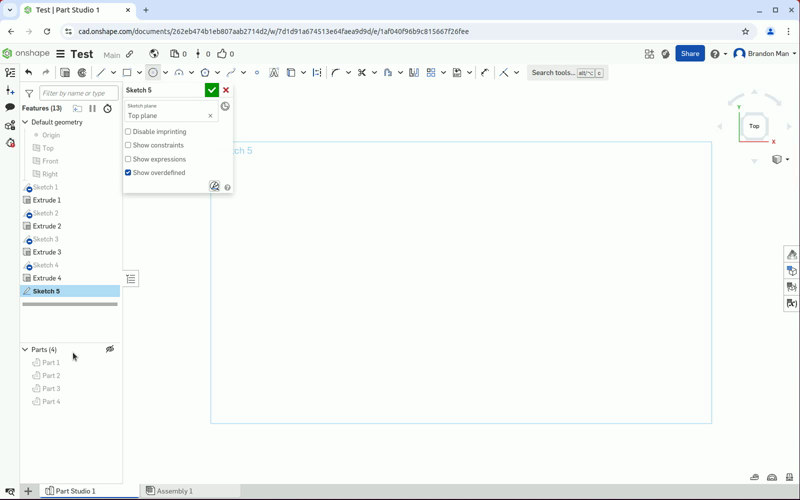
key_down(shift)
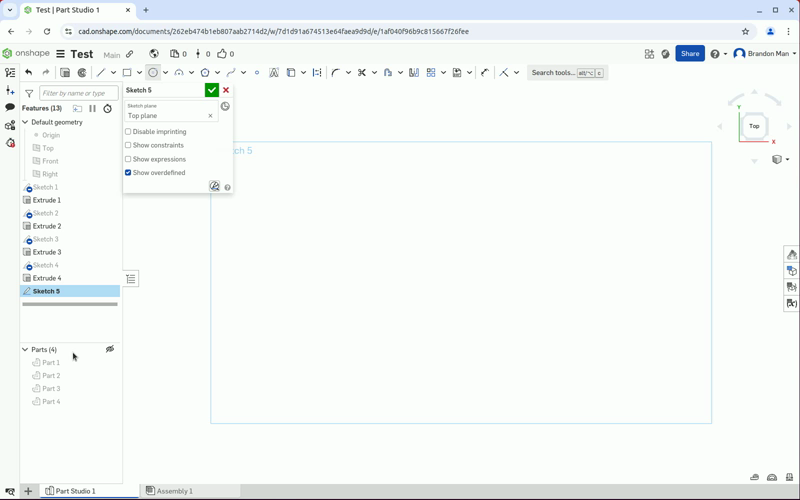
mouse_move(461, 282)
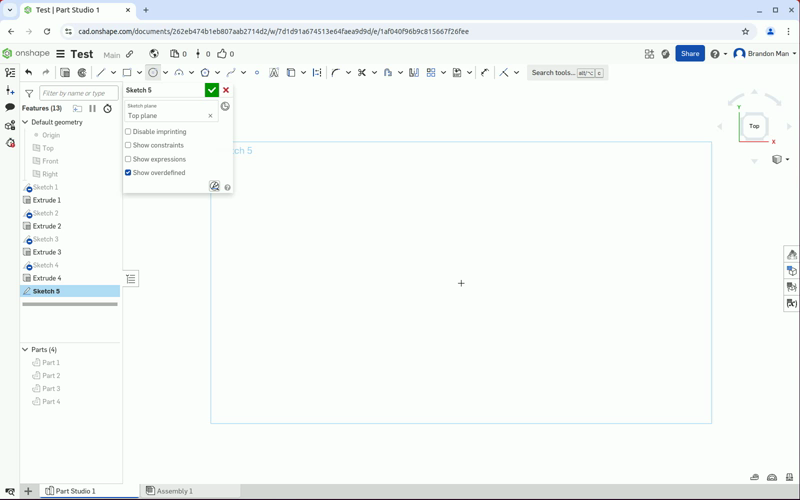
click(461, 282)
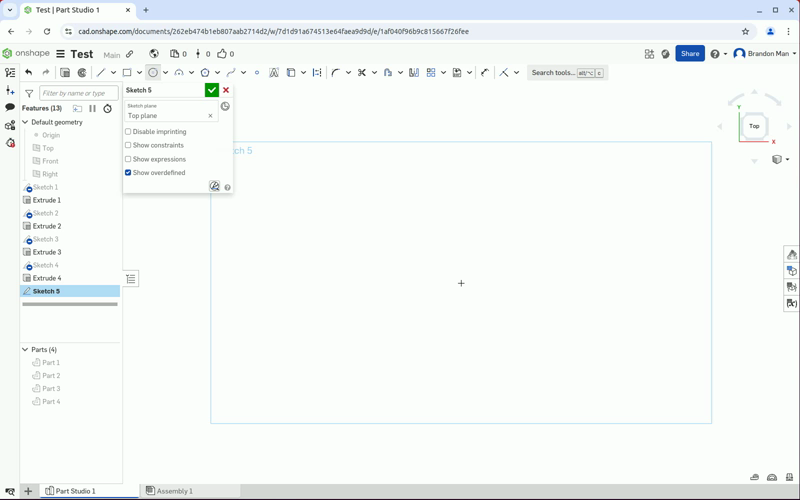
key_up(shift)
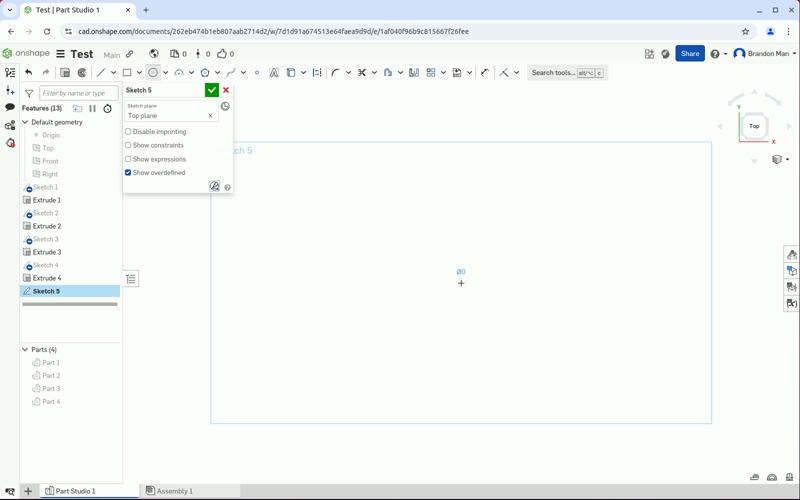
mouse_move(574, 282)
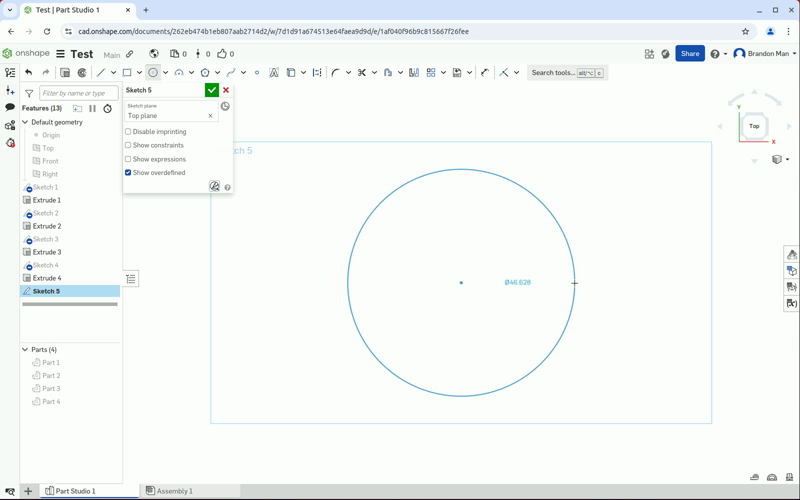
click(574, 282)
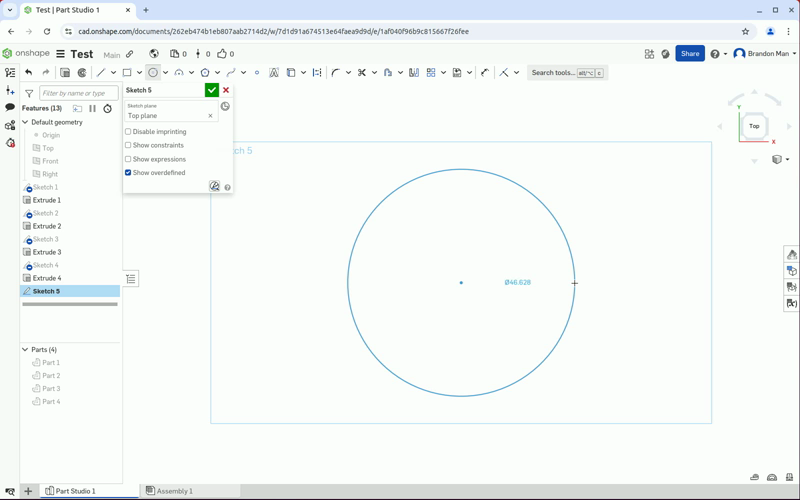
key(esc)
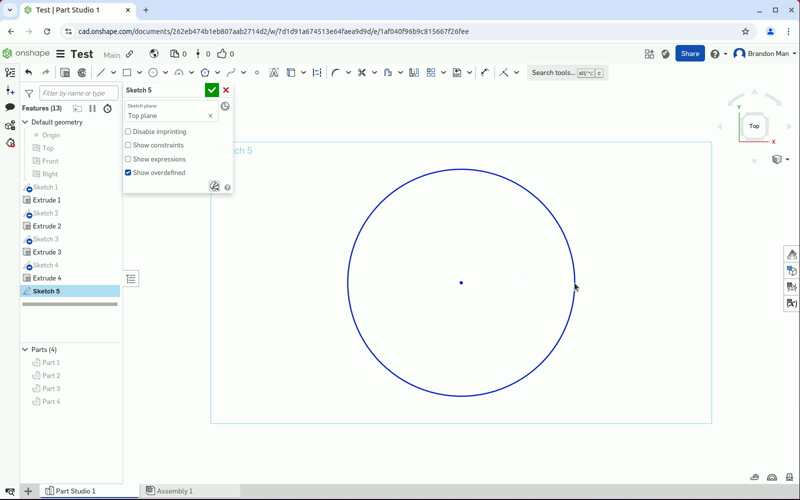
key(c)
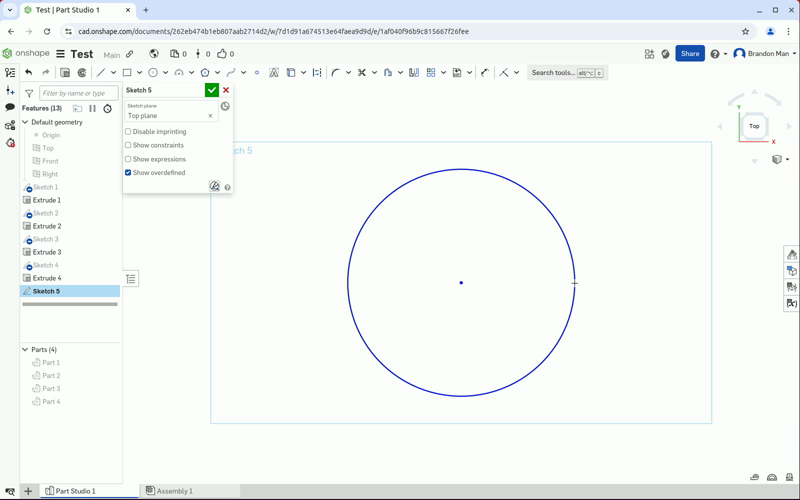
key_down(shift)
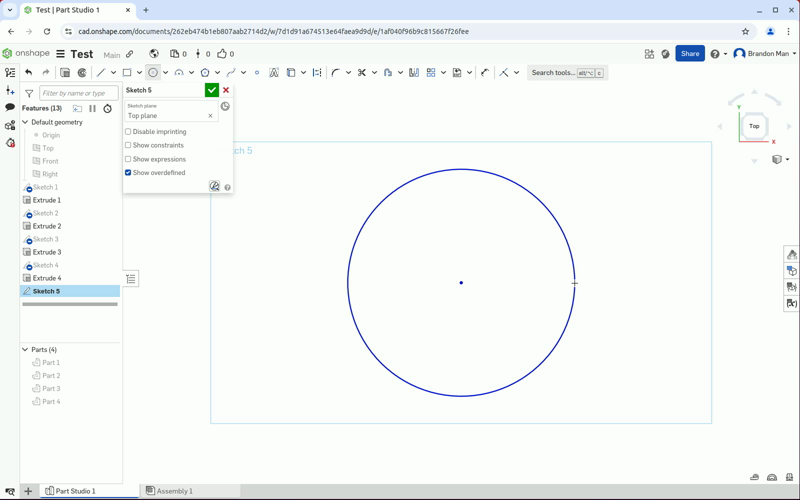
mouse_move(461, 282)
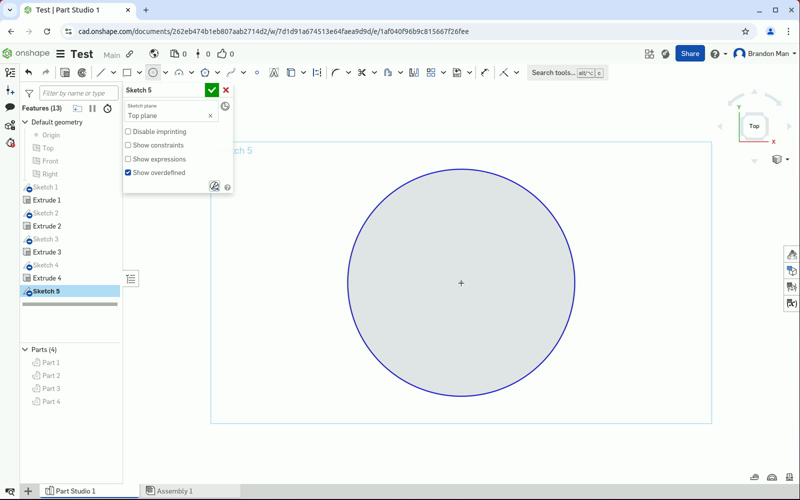
click(461, 282)
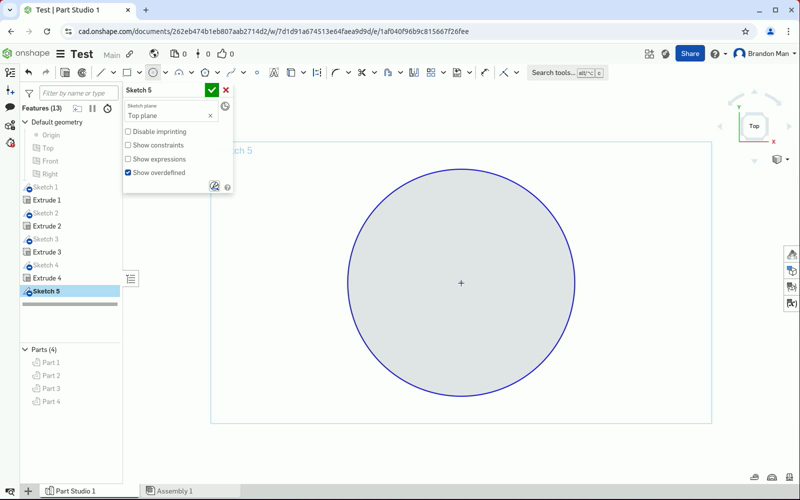
key_up(shift)
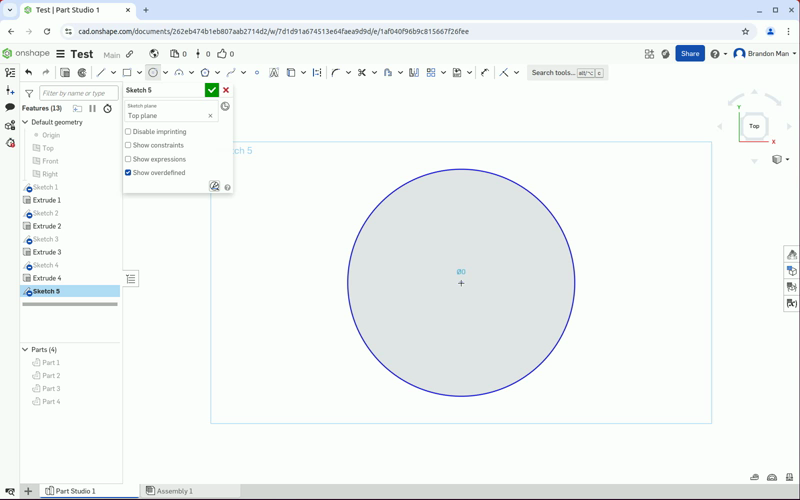
mouse_move(529, 282)
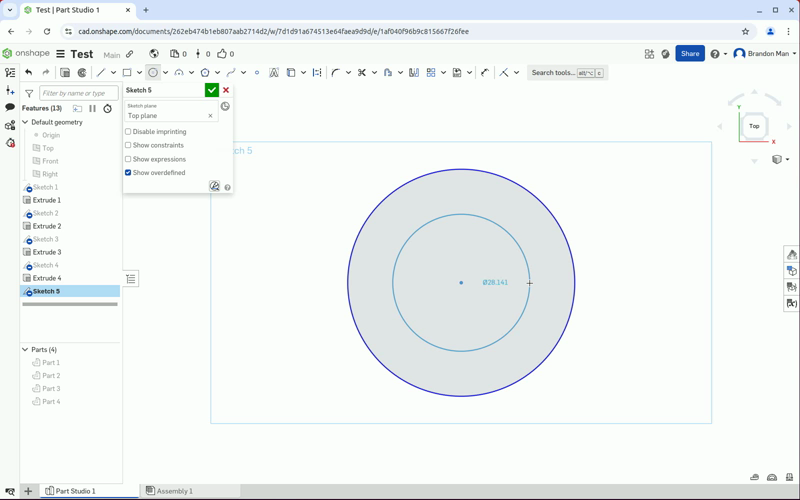
click(529, 282)
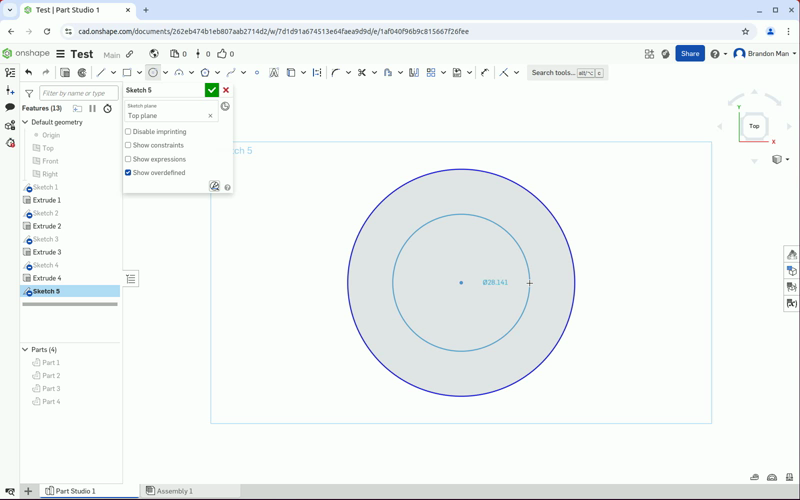
key(esc)
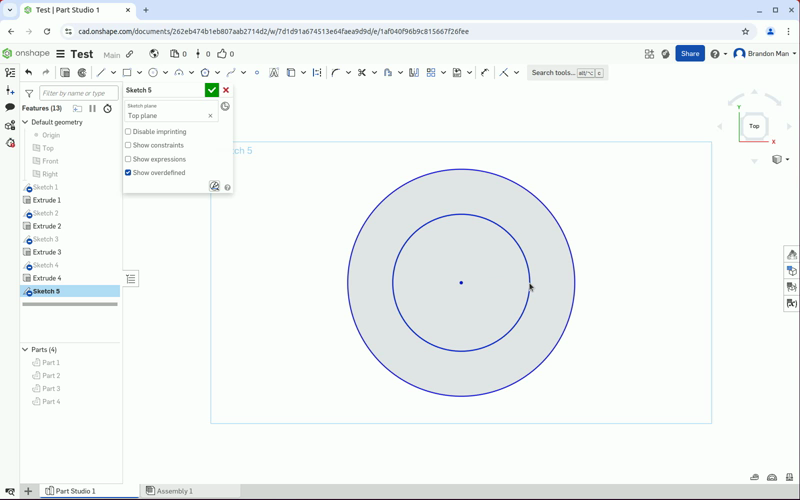
mouse_move(371, 275)
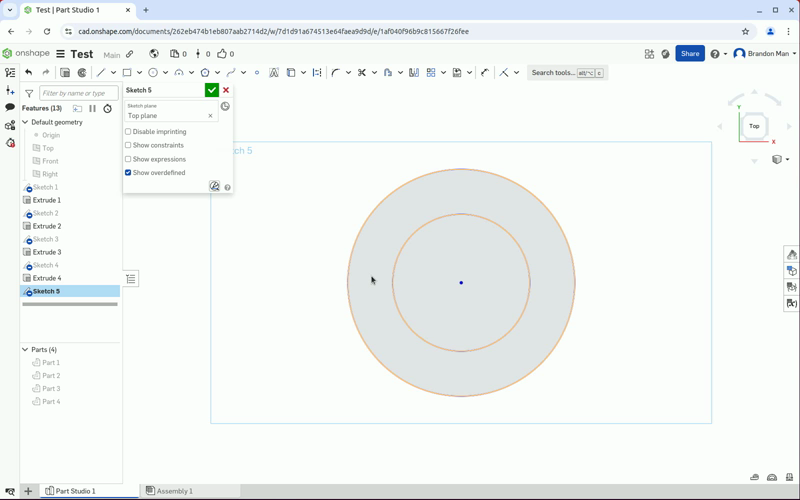
click(371, 275)
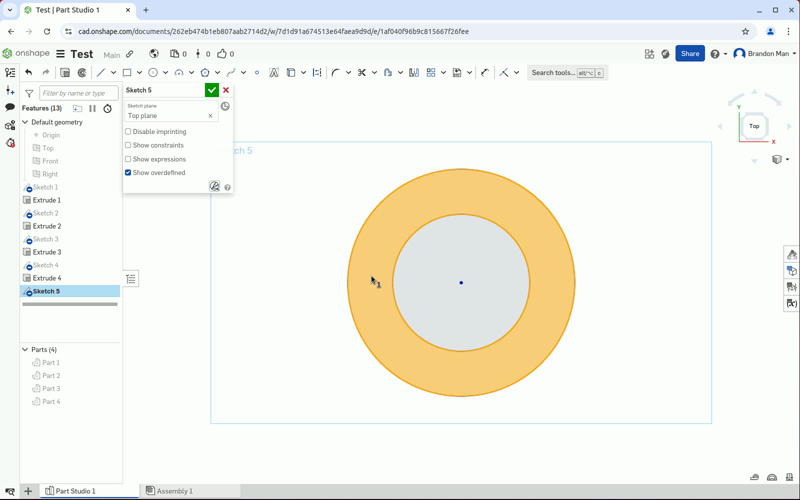
mouse_move(73, 352)
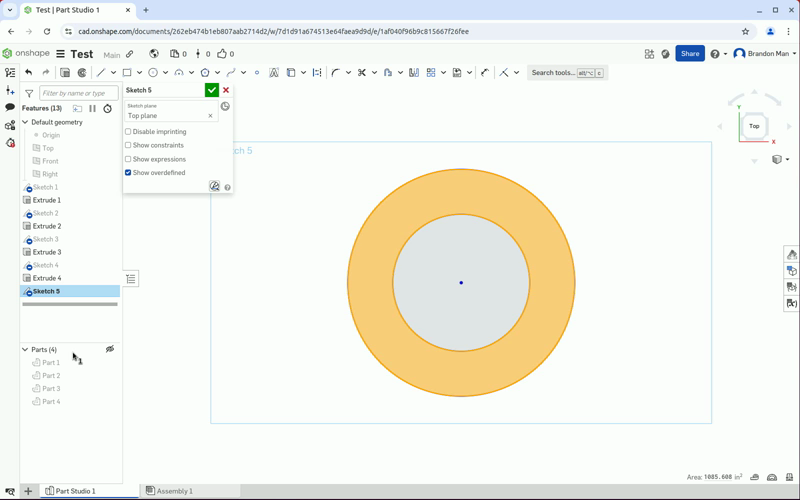
key(shift+y)
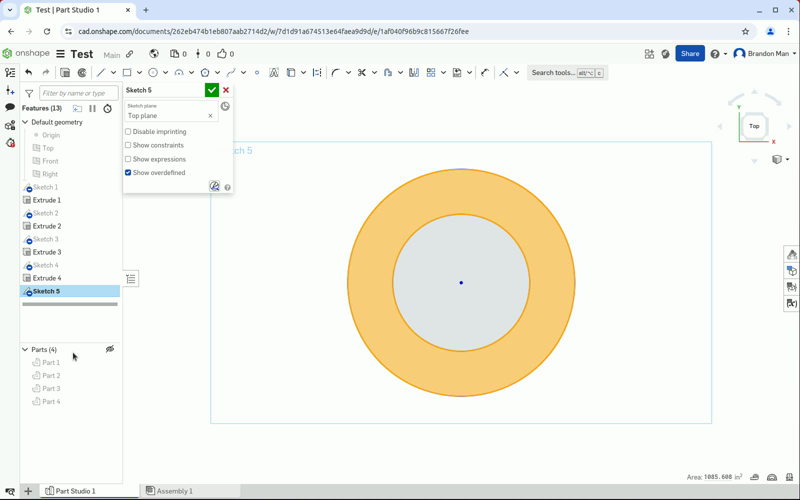
key(shift+e)
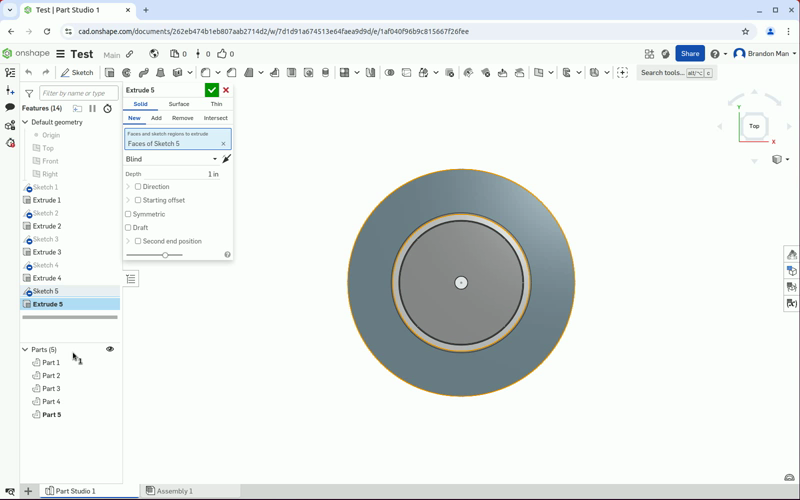
mouse_move(143, 106)
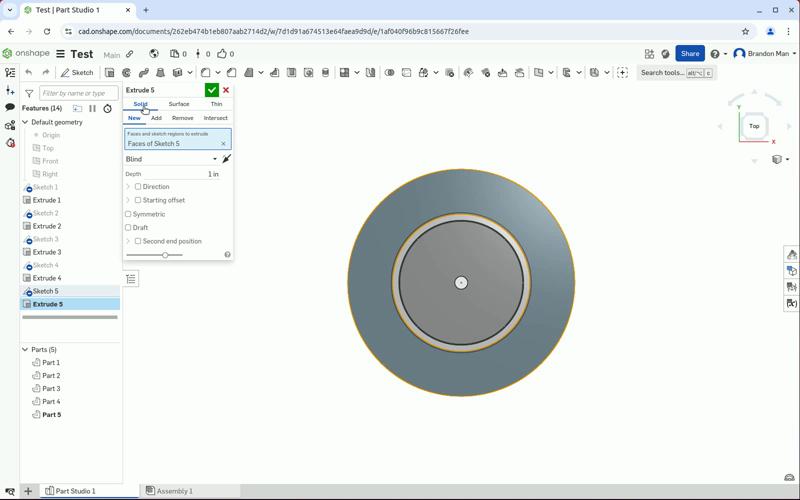
click(143, 106)
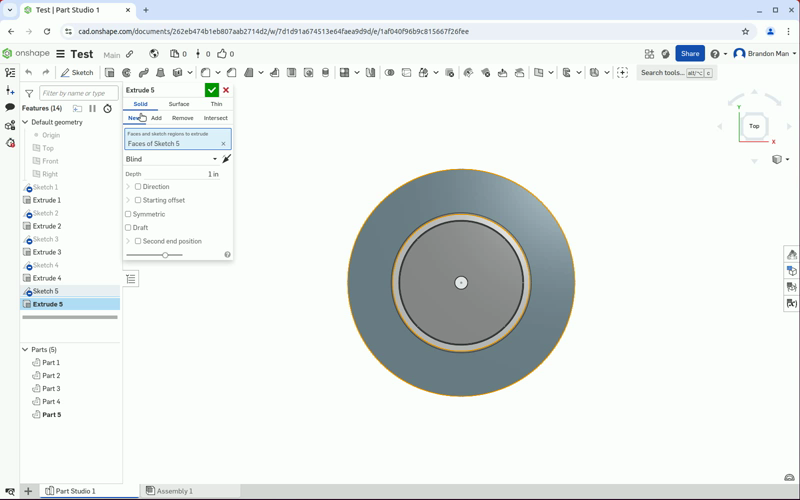
mouse_move(137, 120)
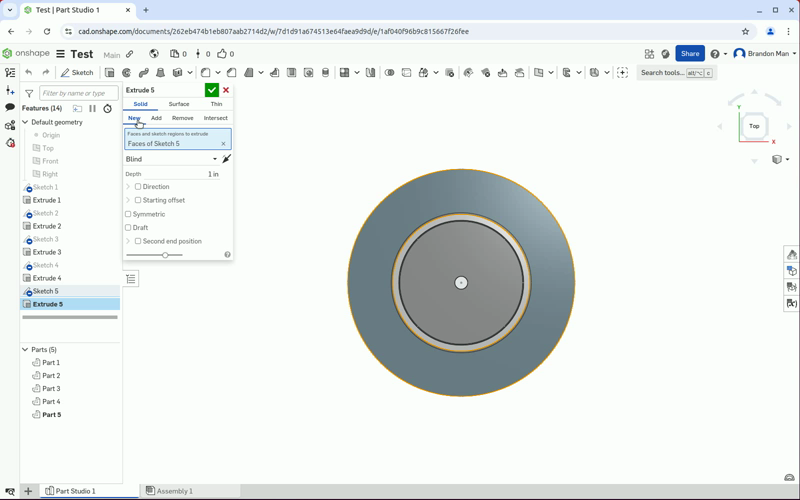
click(137, 120)
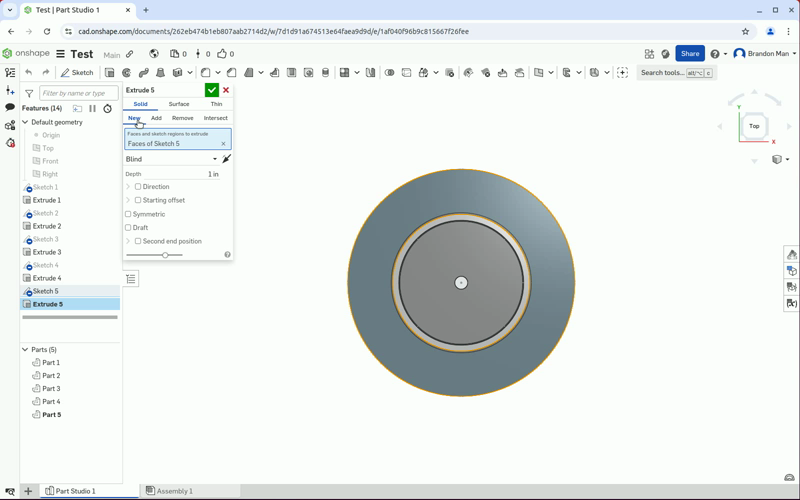
key(tab, 4)
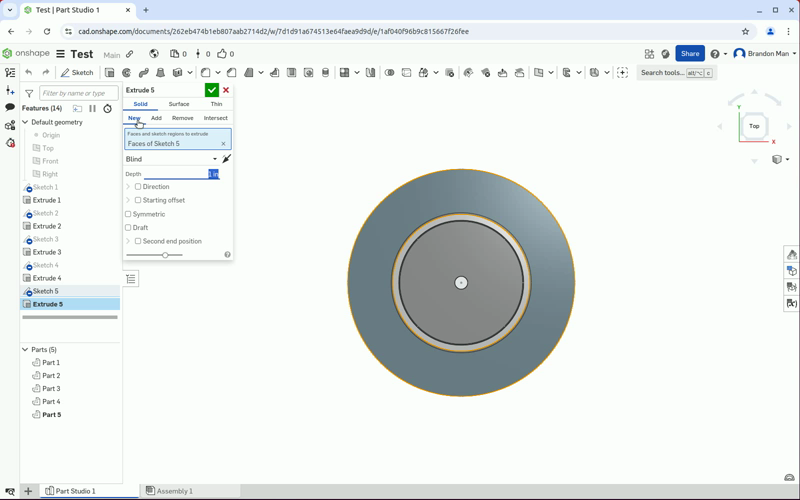
text(1.685)
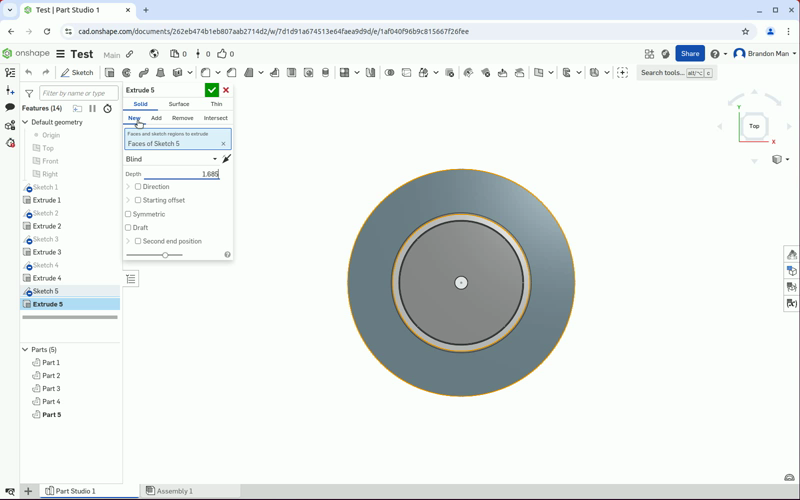
key(enter)
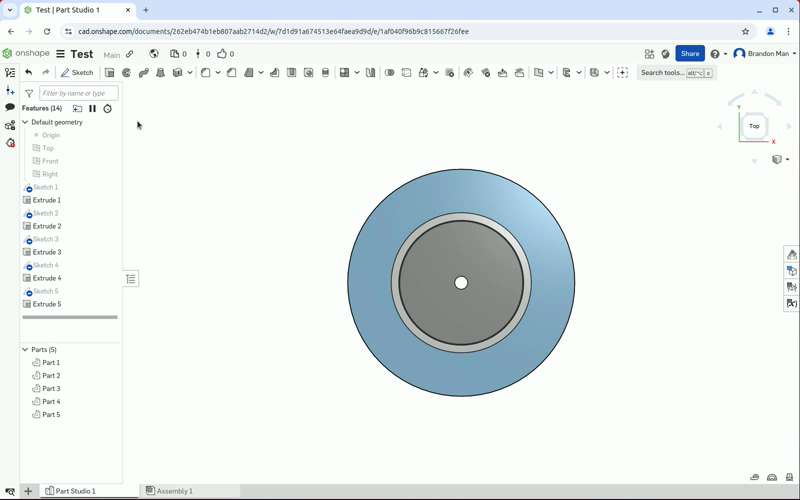
key(shift+h)
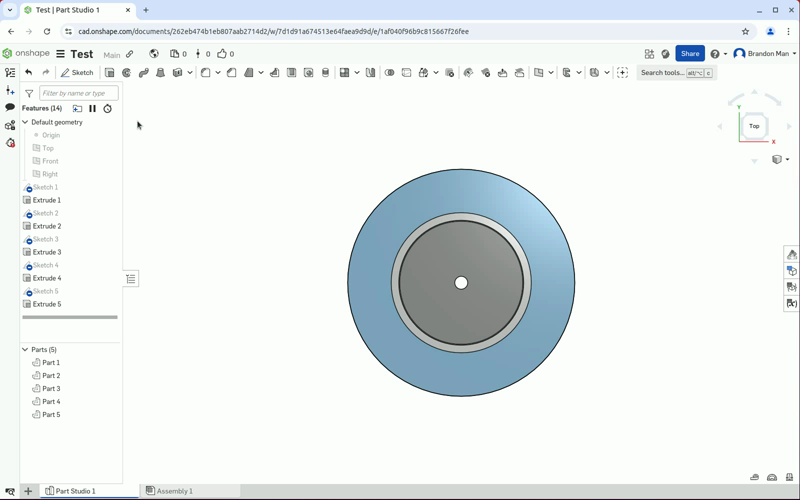
key(shift+h)
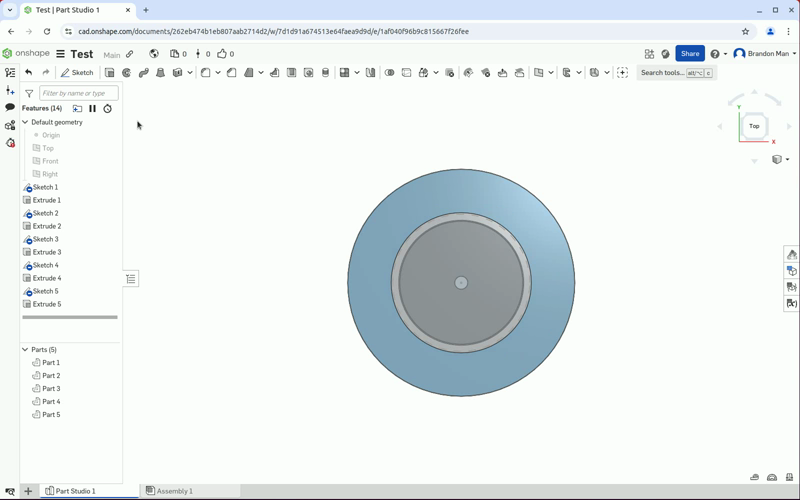
key(shift+7)
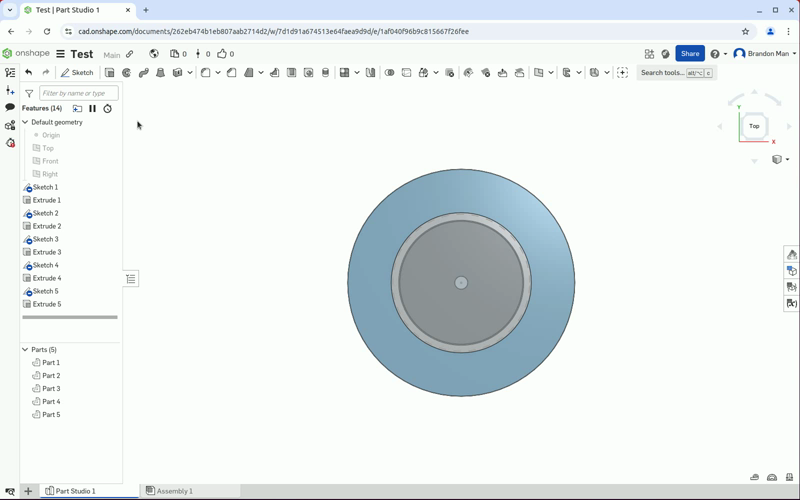
key(up, 3)
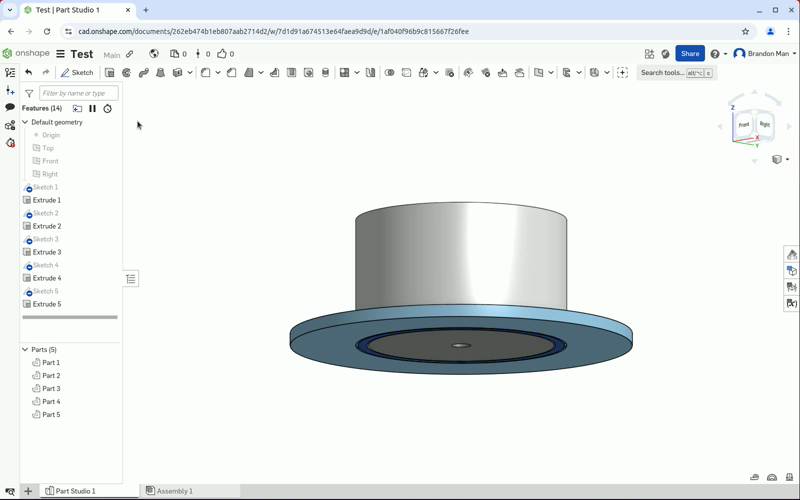
key(left, 3)
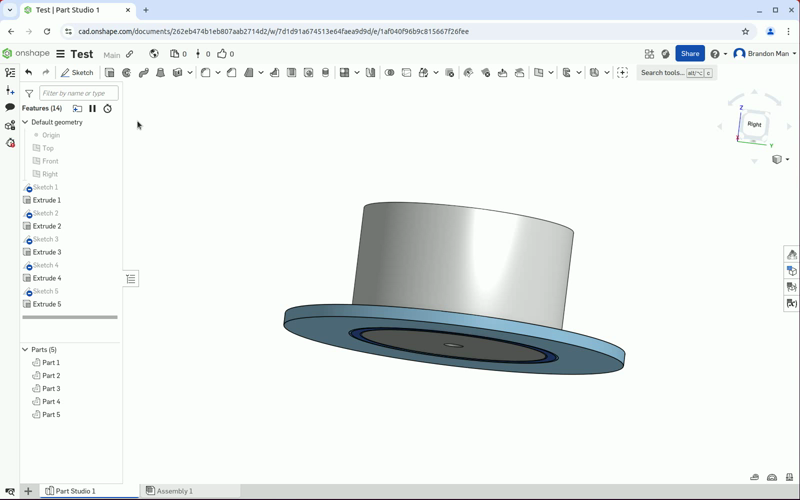
key(right, 3)
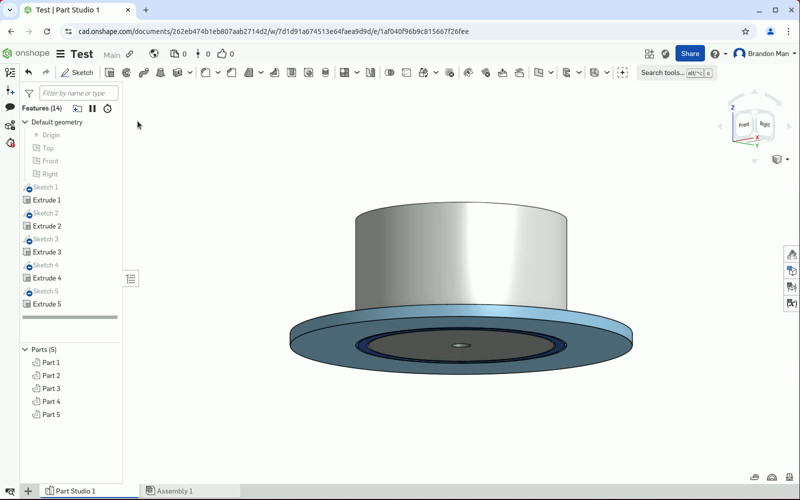
key(down, 3)
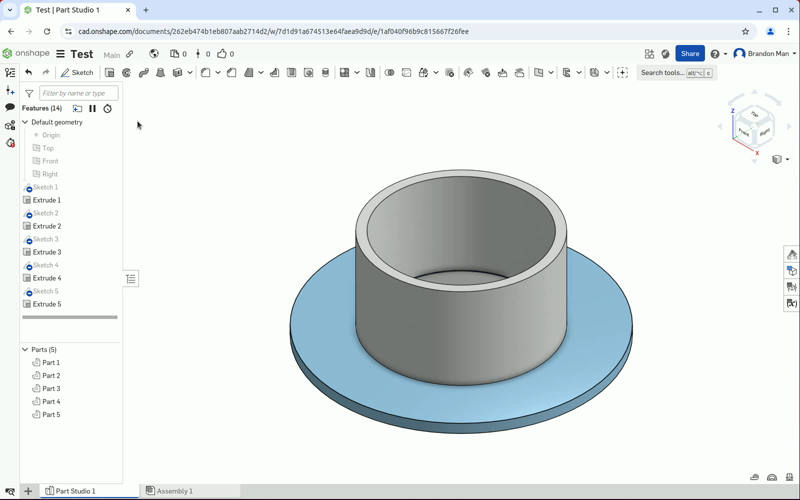
mouse_move(73, 189)
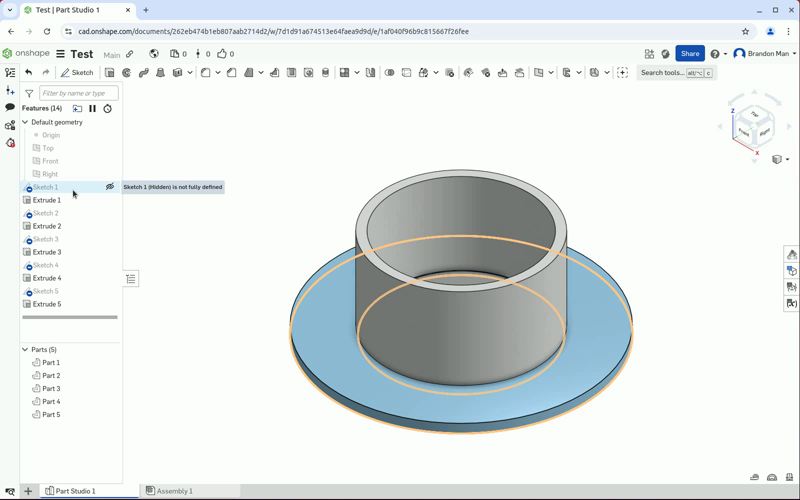
click(73, 189)